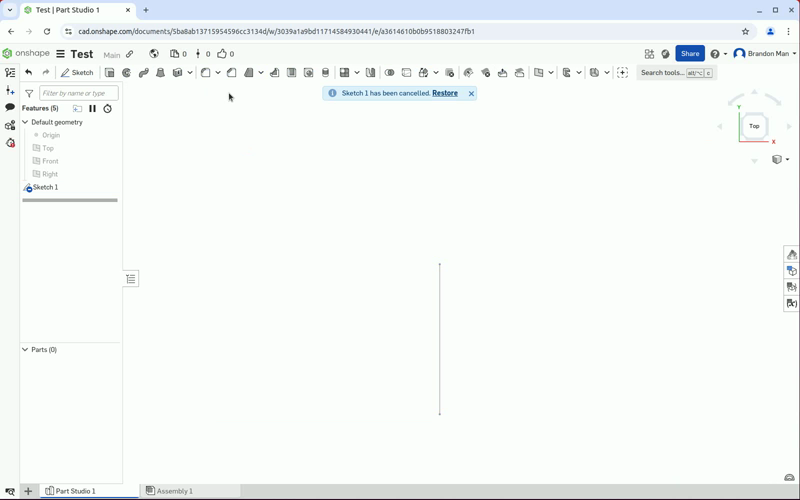
key(shift+h)
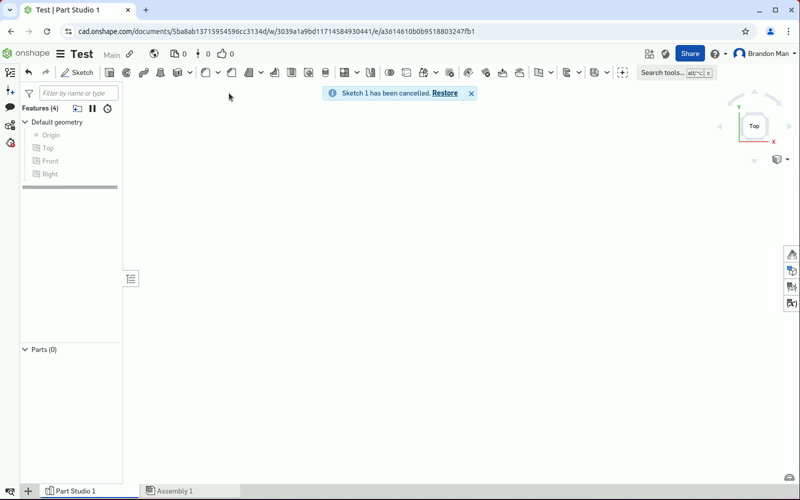
mouse_move(73, 352)
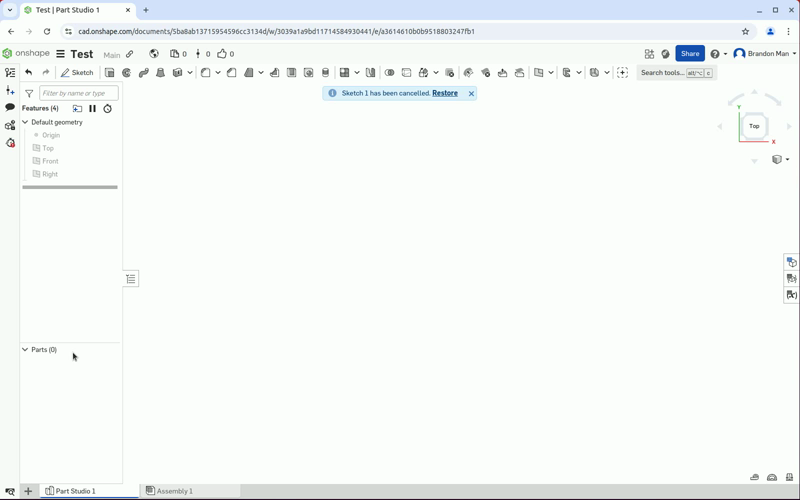
key(y)
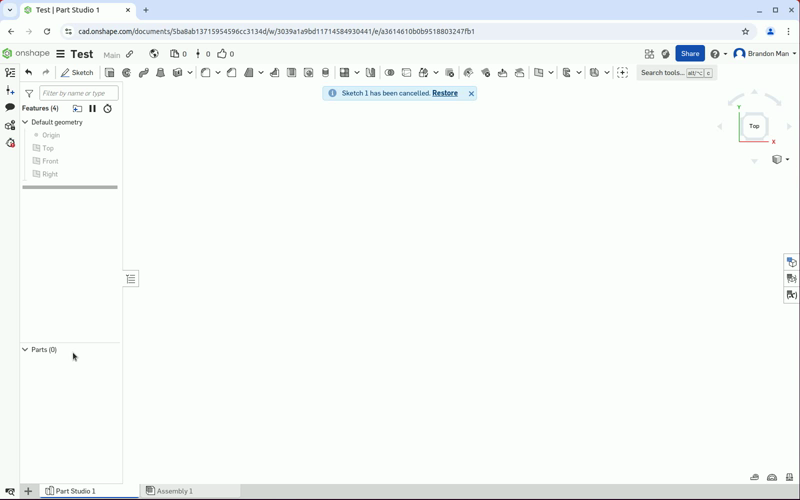
key(shift+p)
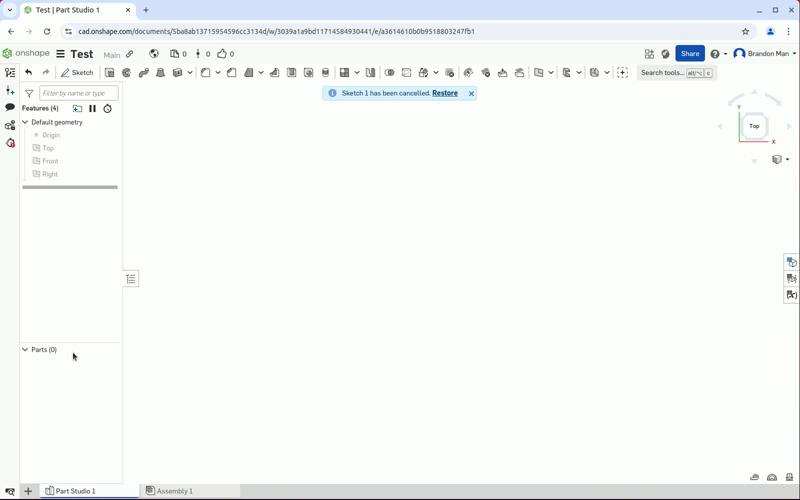
key(space)
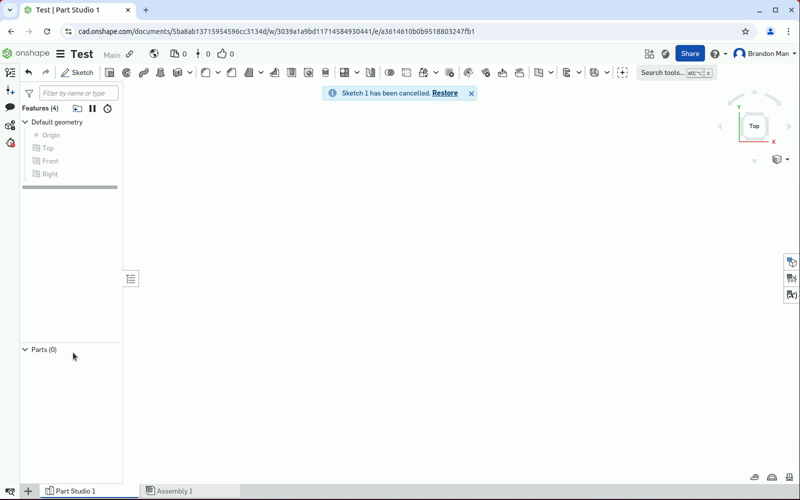
key_down(shift)
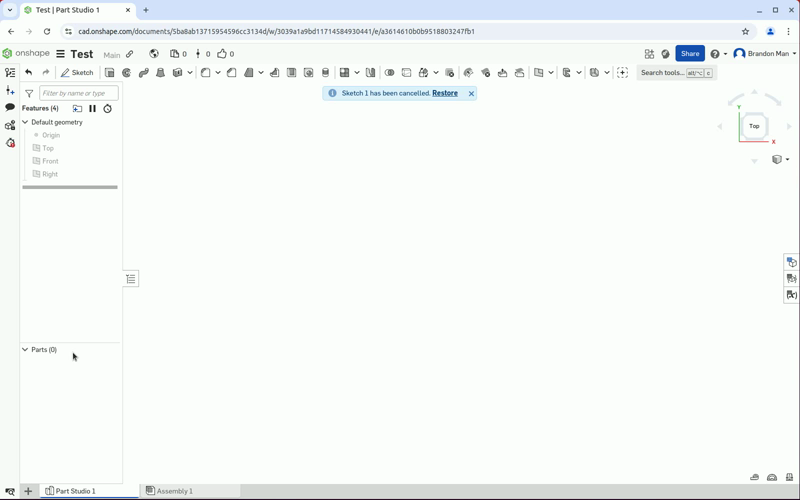
key(up)
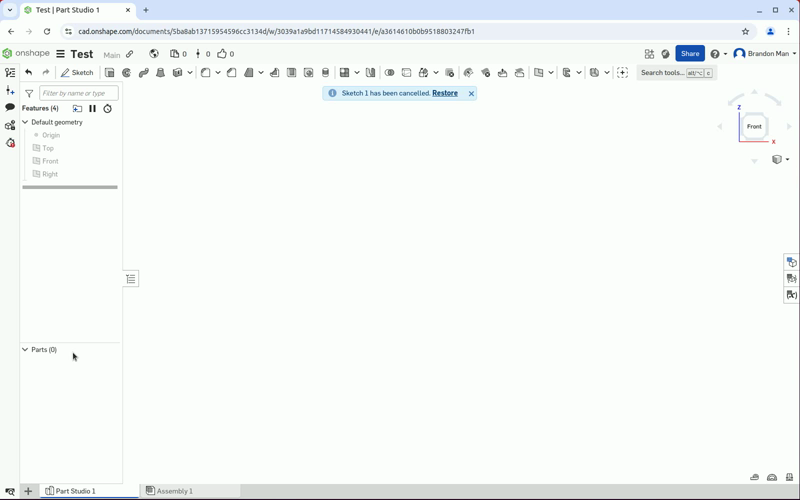
key_up(shift)
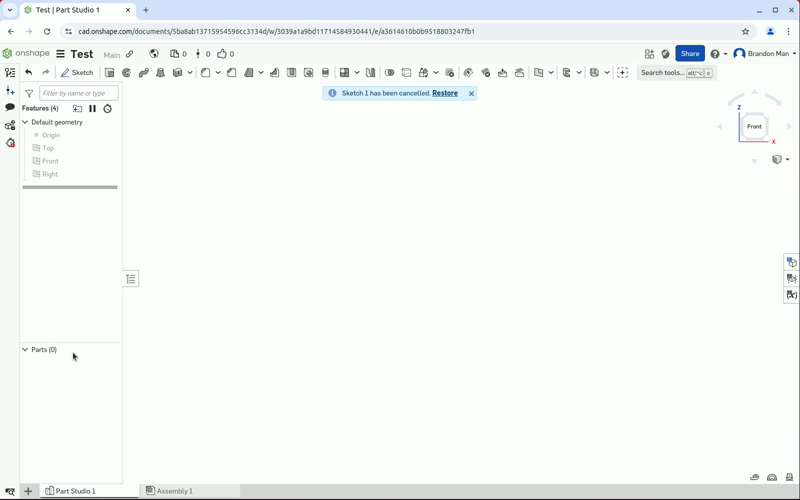
mouse_move(73, 352)
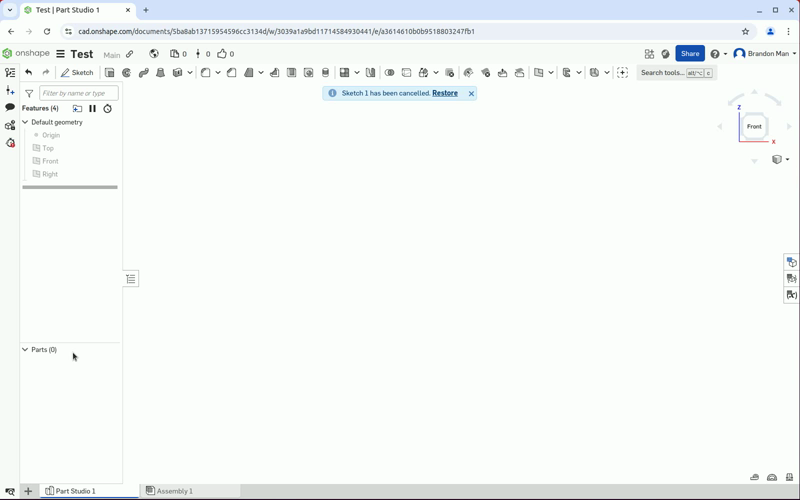
key(shift+y)
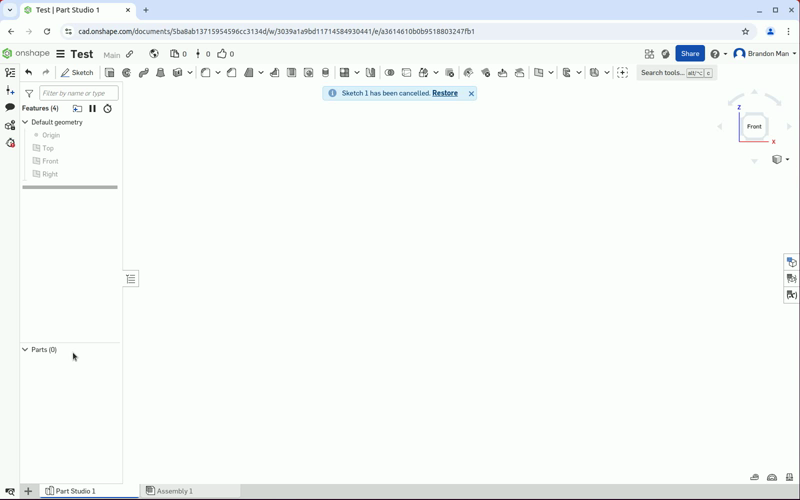
key(shift+s)
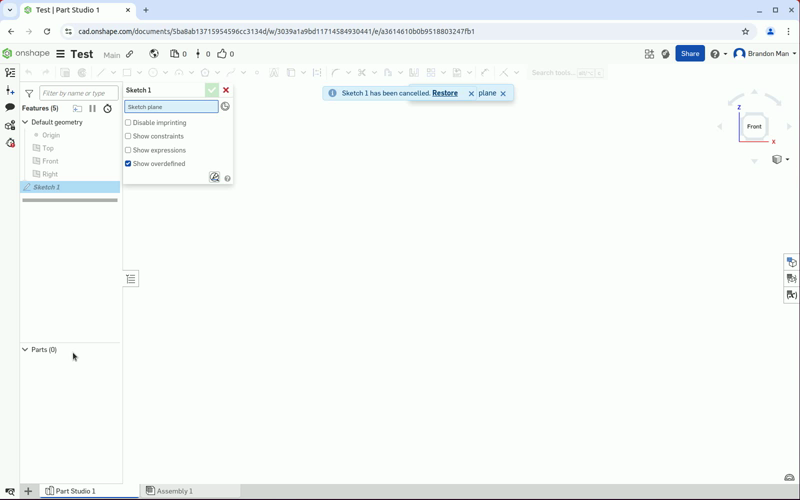
mouse_move(73, 163)
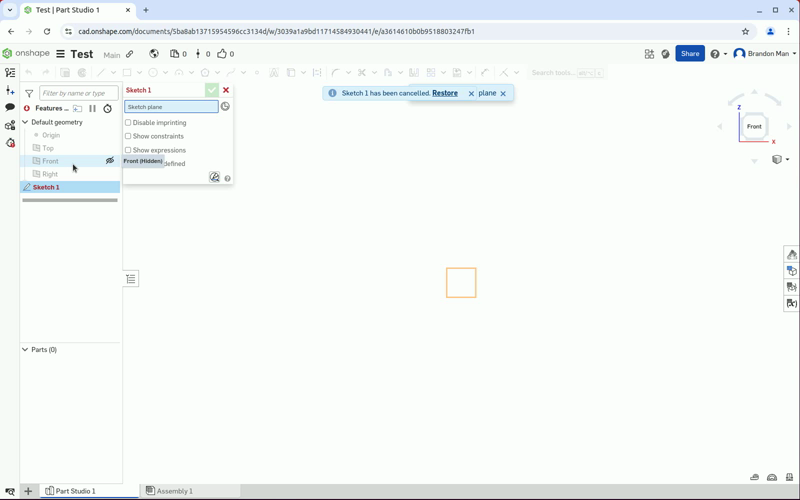
click(73, 163)
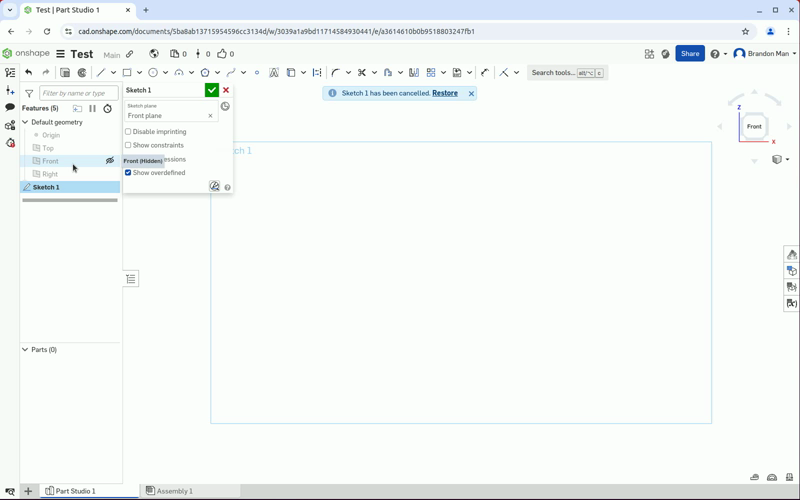
mouse_move(73, 352)
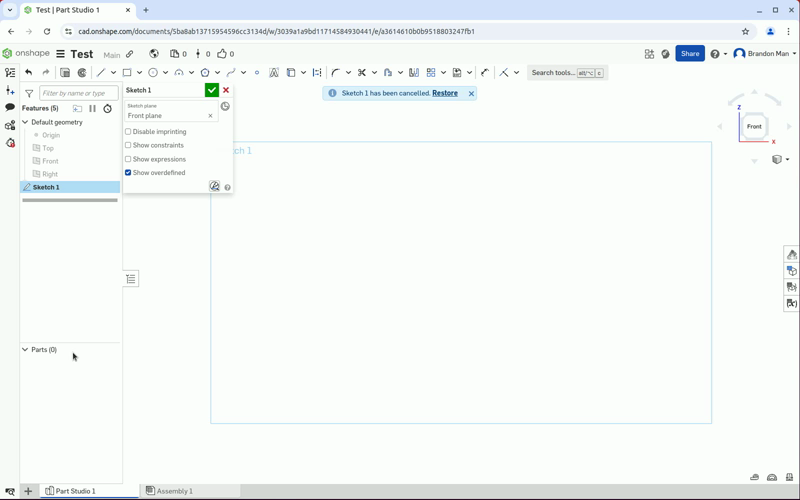
key(y)
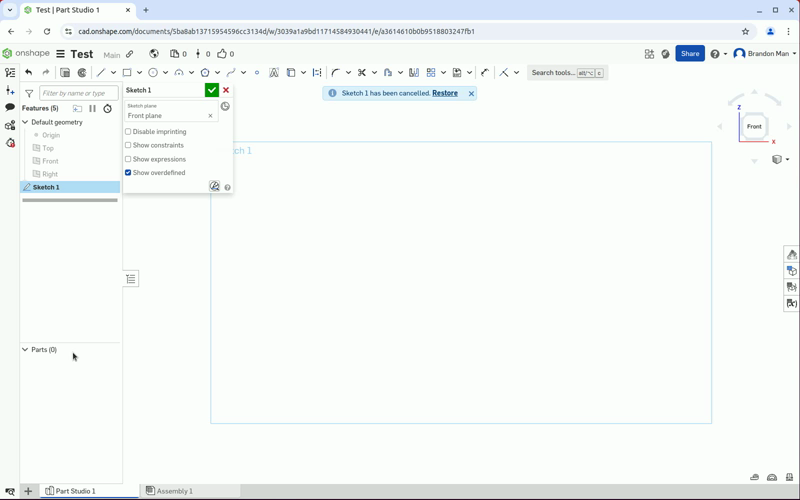
key(c)
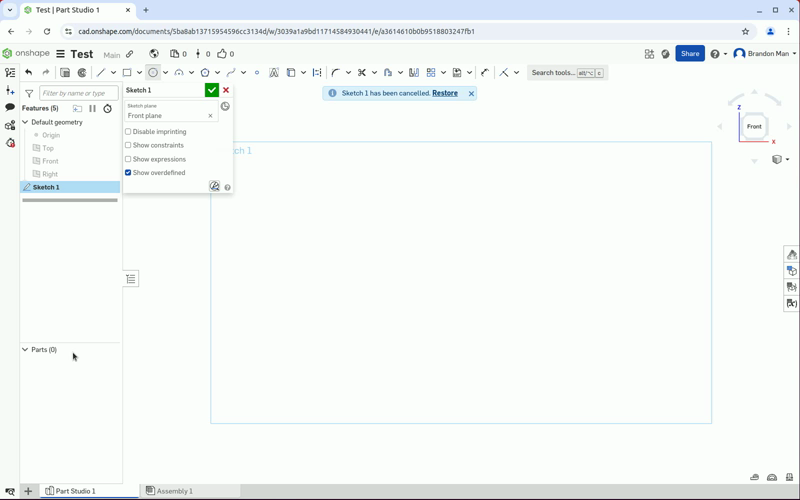
key_down(shift)
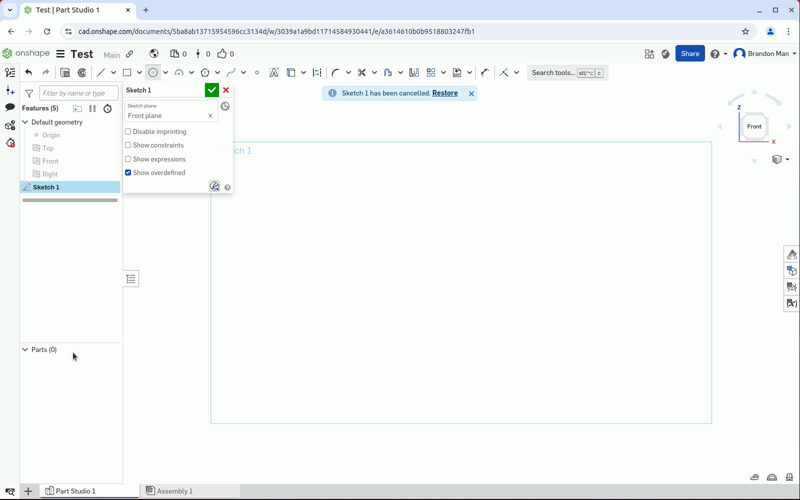
mouse_move(461, 282)
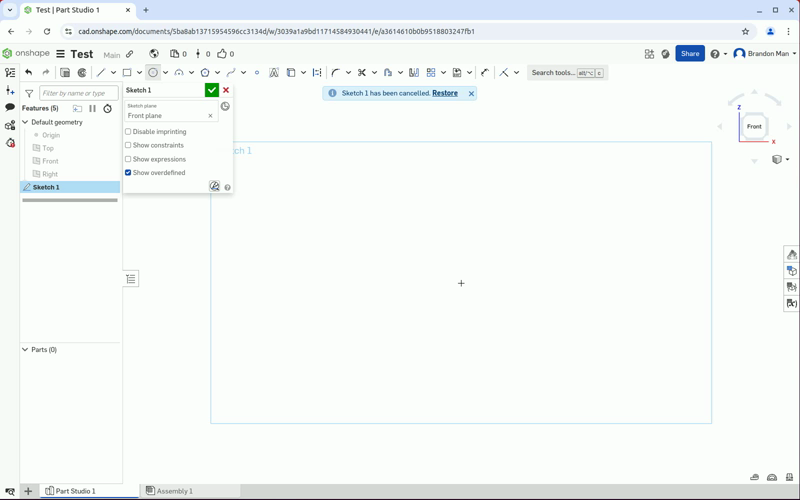
click(461, 282)
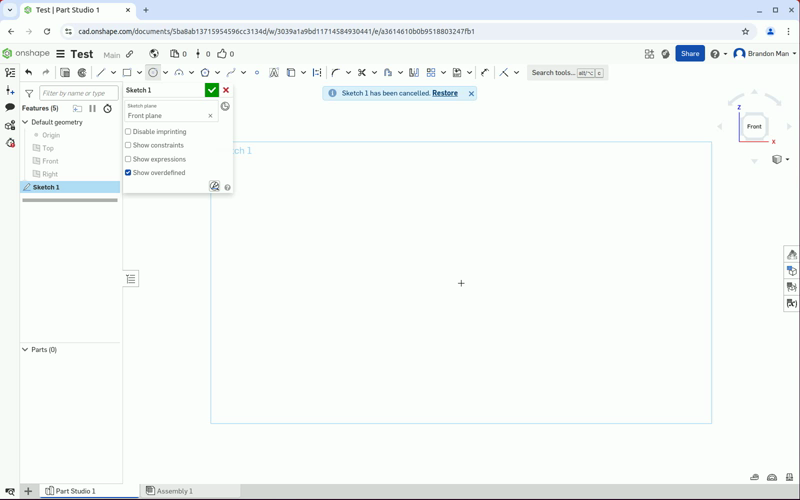
key_up(shift)
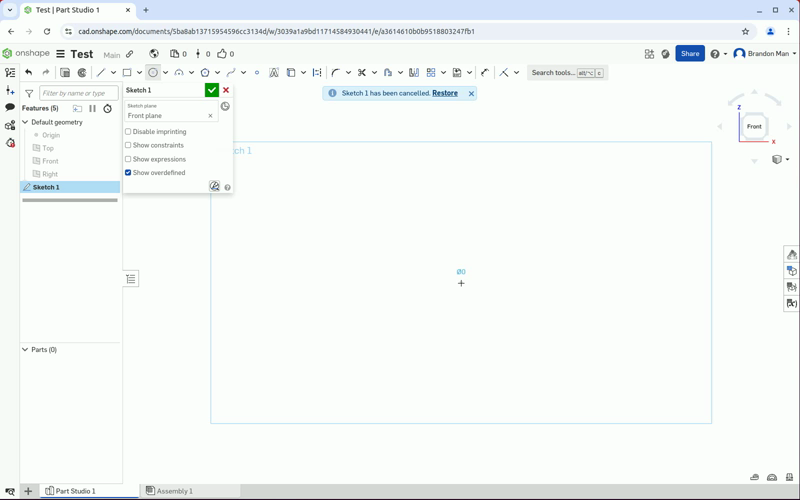
mouse_move(574, 282)
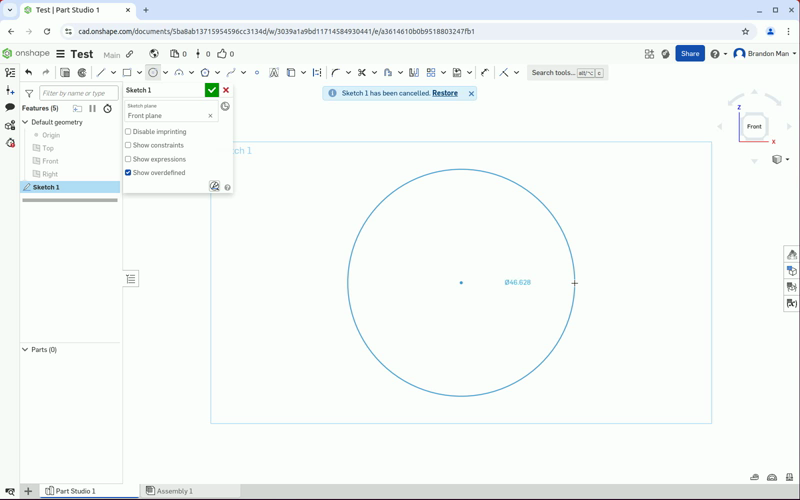
click(574, 282)
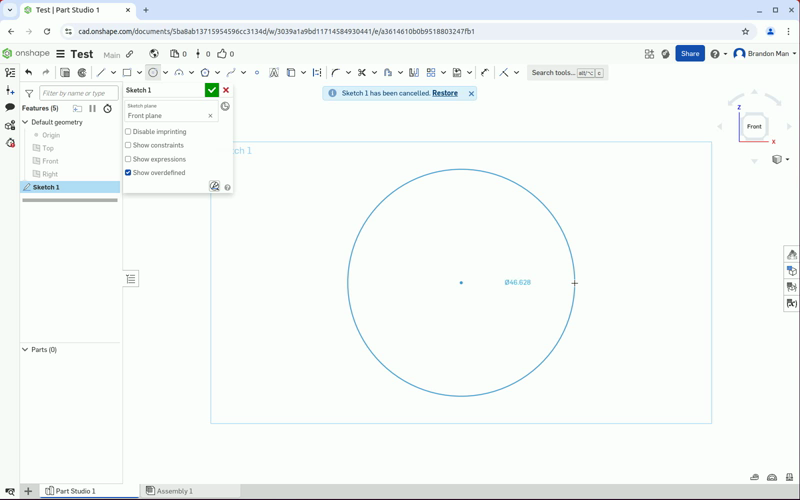
key(esc)
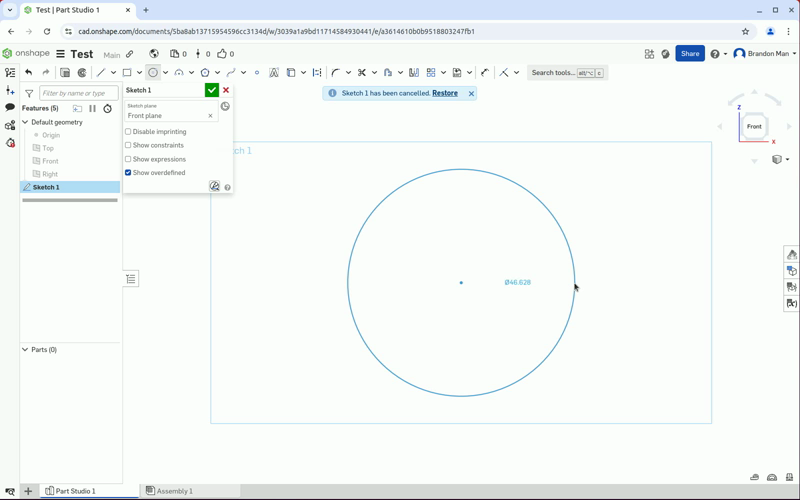
key(c)
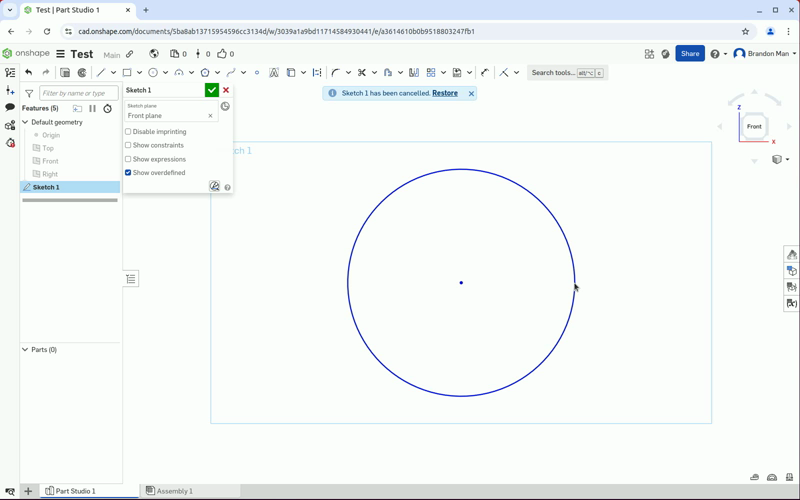
key_down(shift)
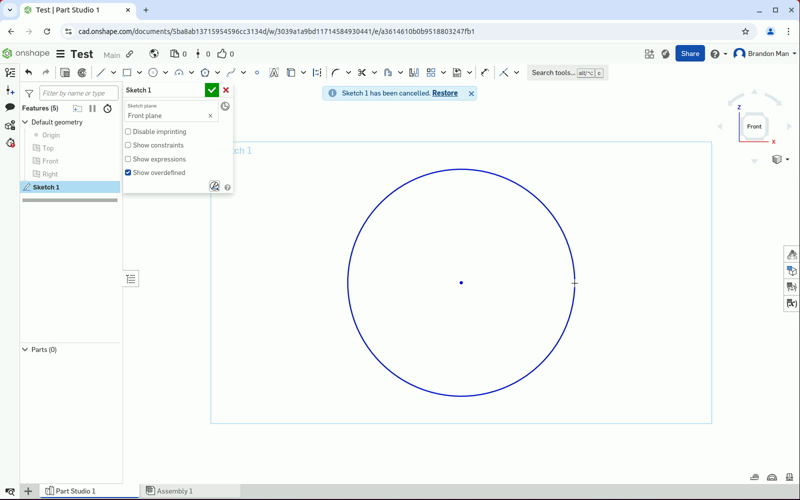
mouse_move(461, 282)
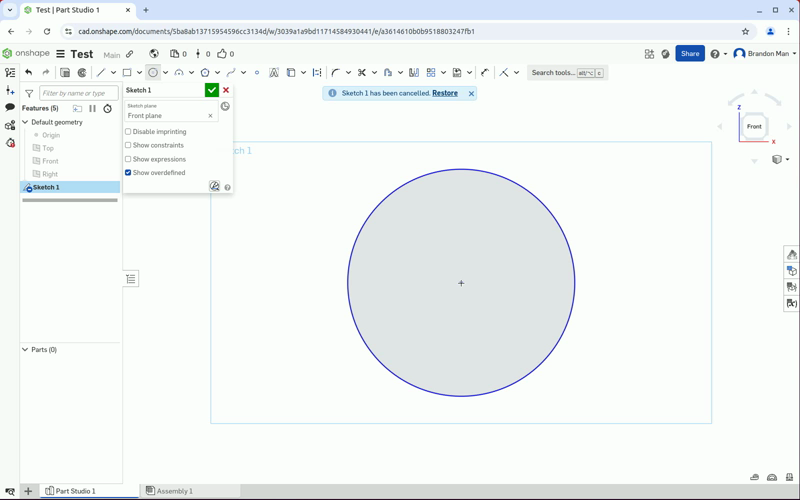
click(461, 282)
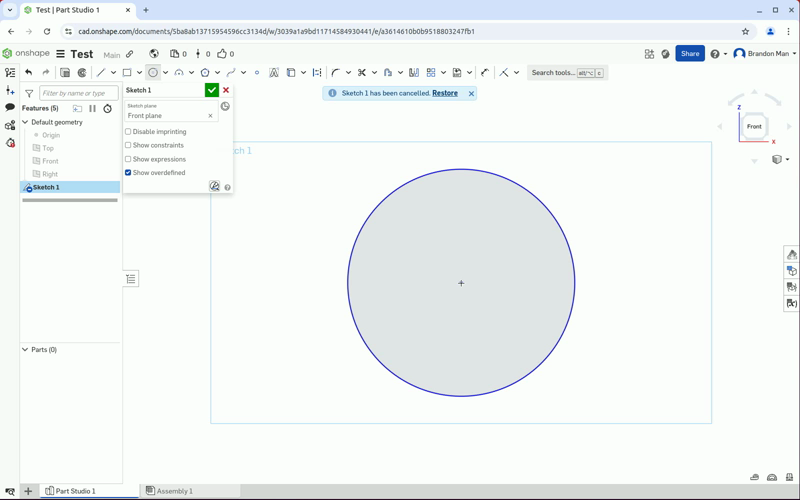
key_up(shift)
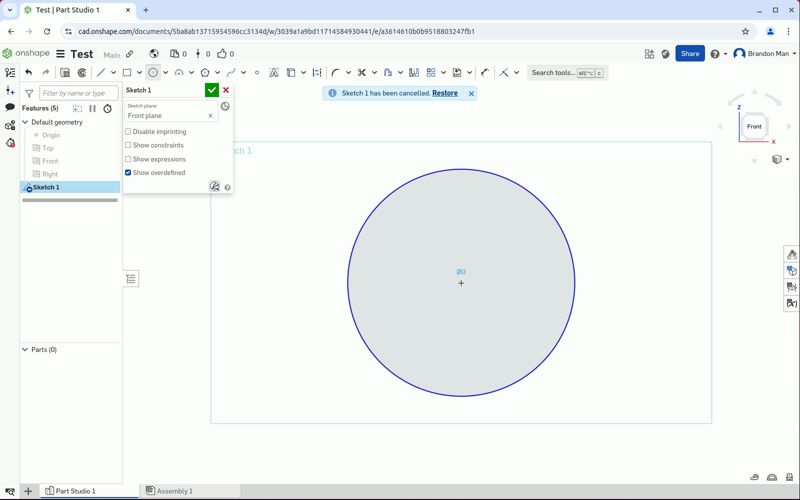
mouse_move(520, 282)
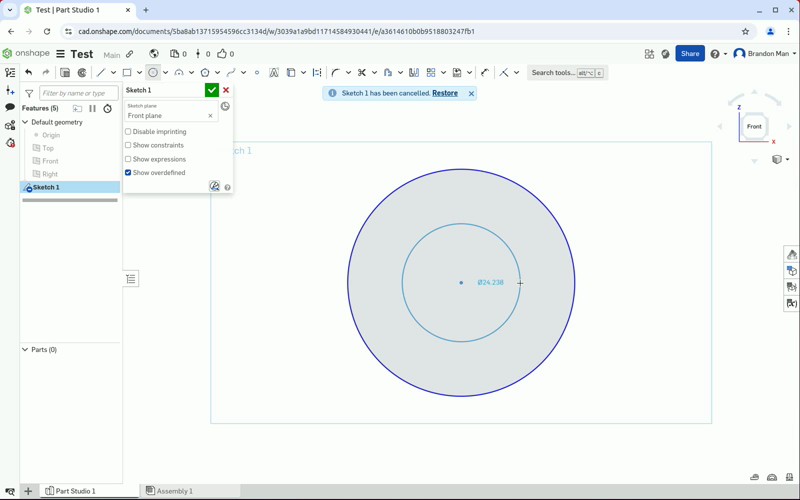
click(520, 282)
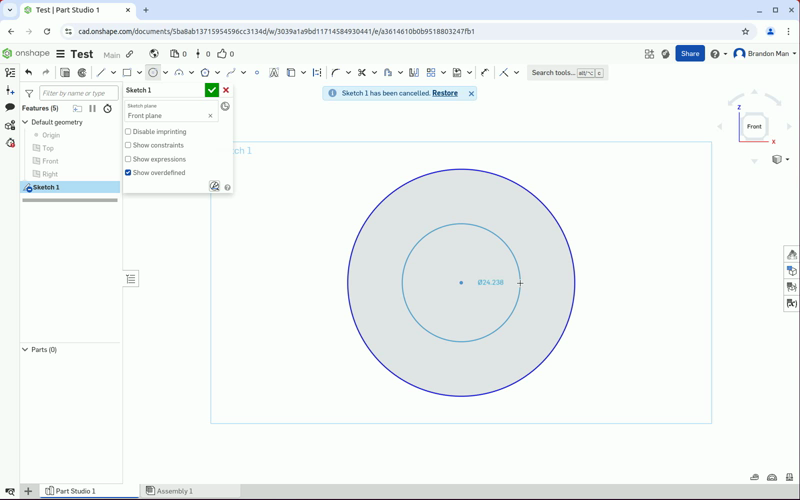
key(esc)
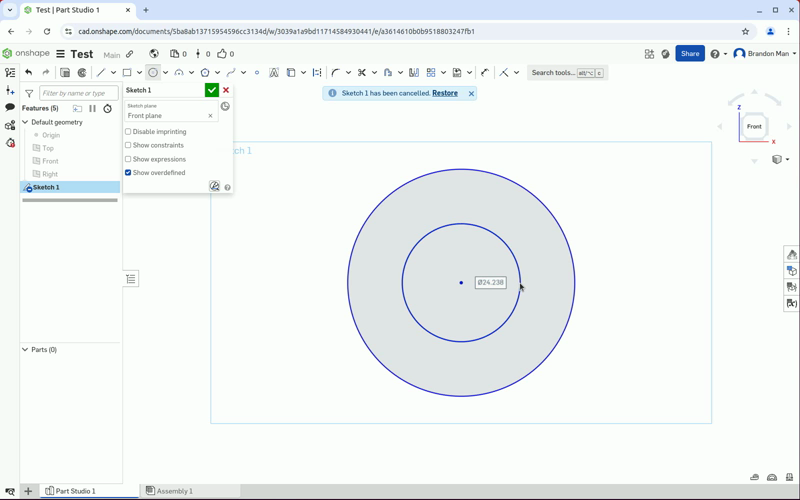
mouse_move(541, 279)
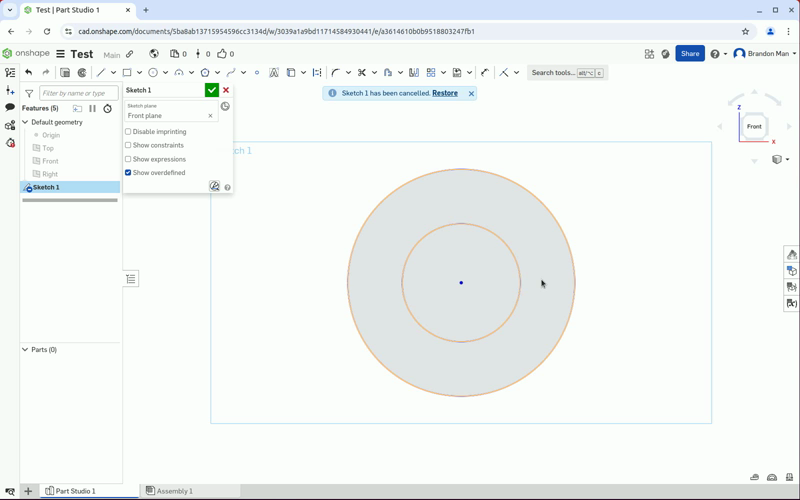
click(541, 279)
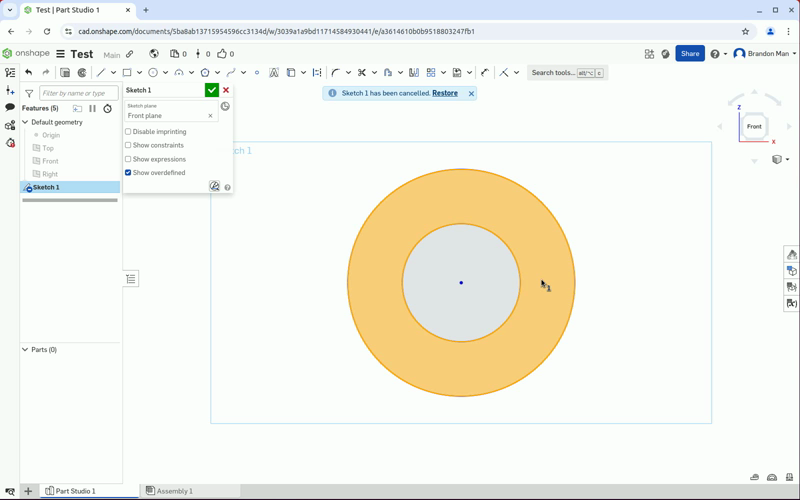
mouse_move(73, 352)
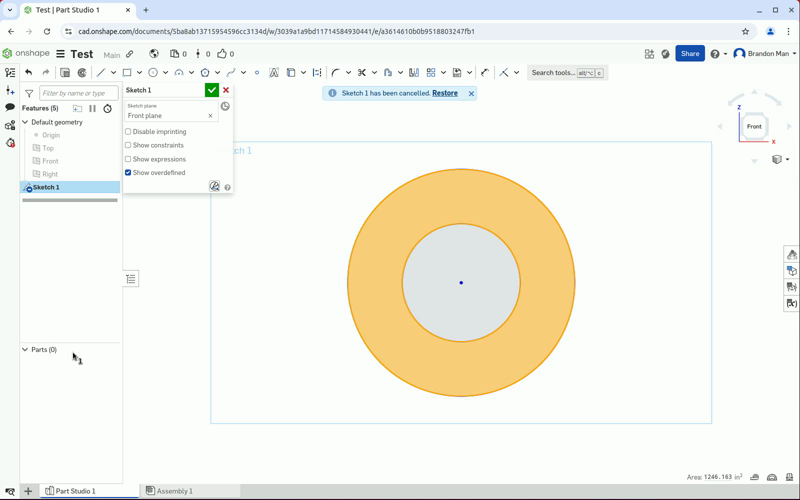
key(shift+y)
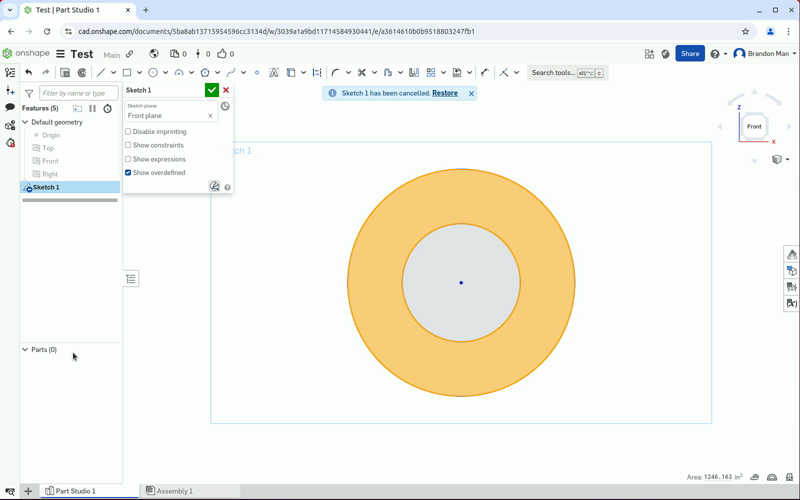
key(shift+e)
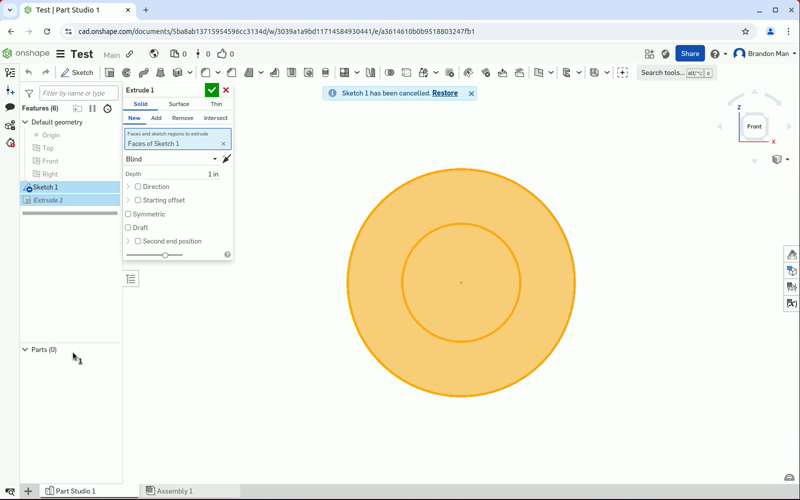
mouse_move(143, 106)
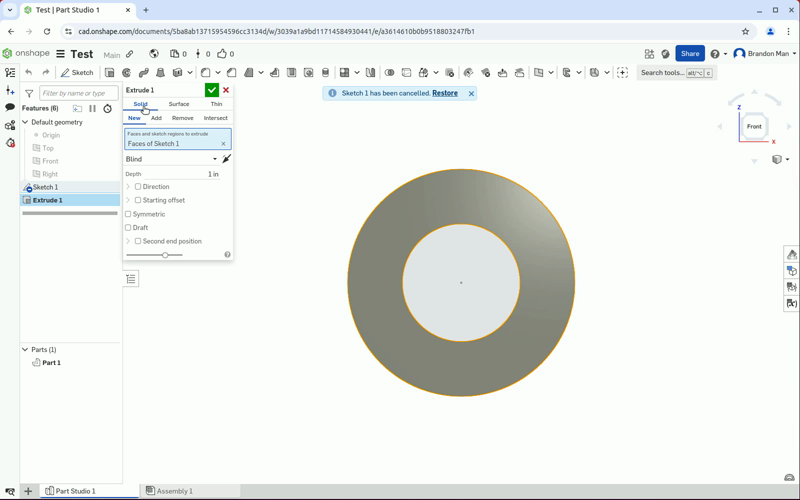
click(143, 106)
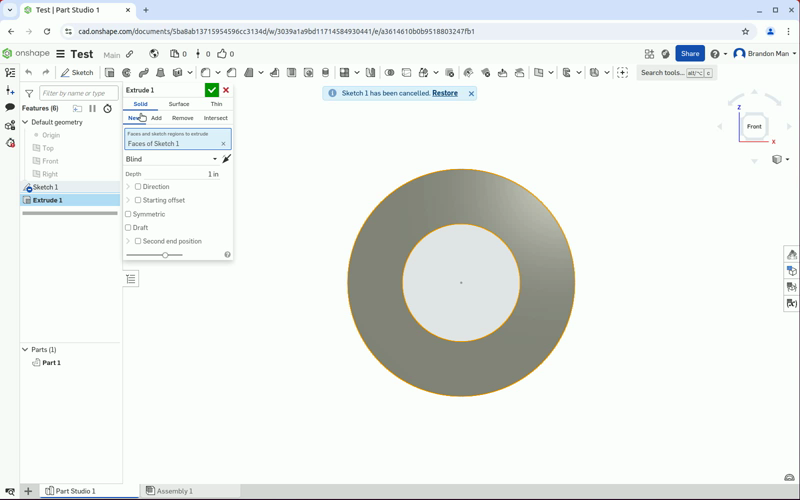
mouse_move(137, 120)
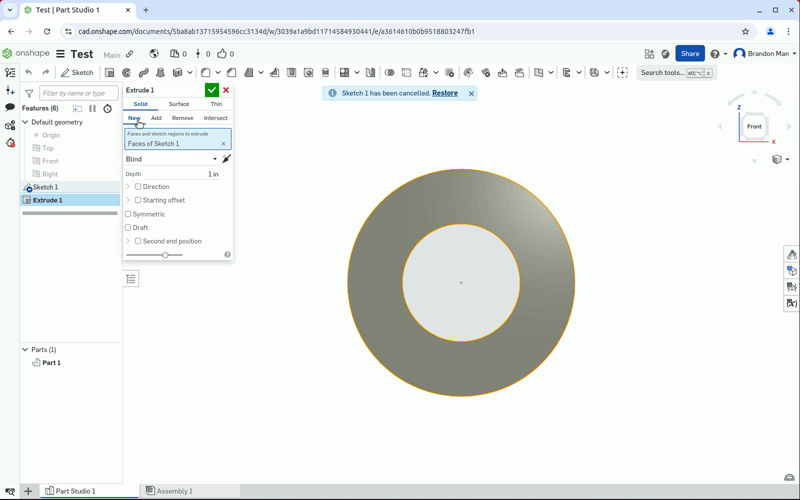
click(137, 120)
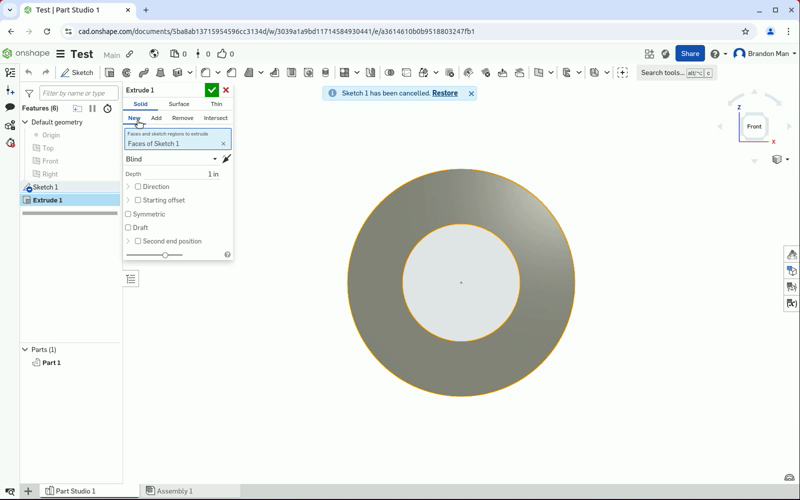
key(tab, 4)
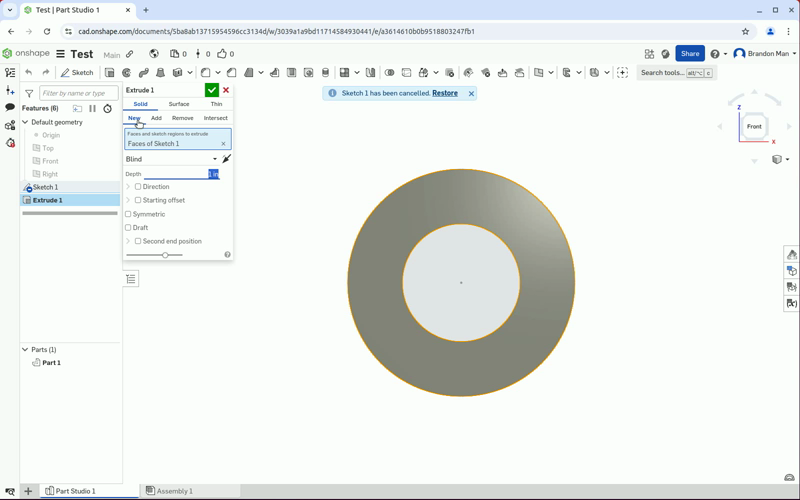
text(0.722)
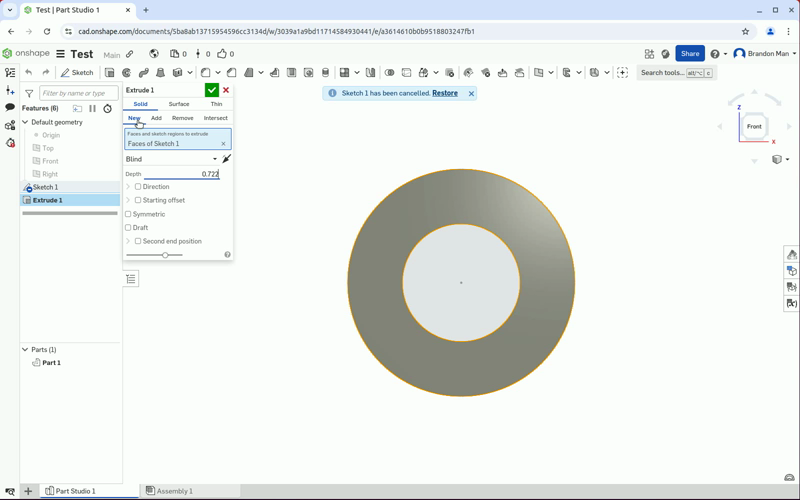
key(enter)
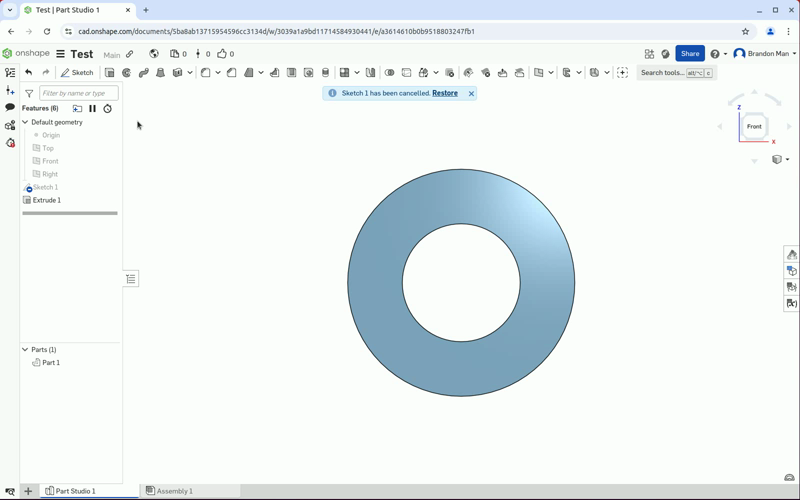
key(shift+h)
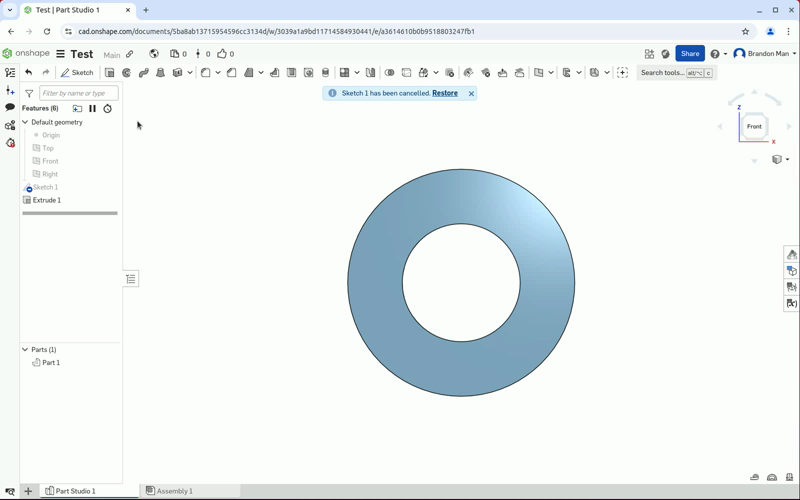
key(shift+h)
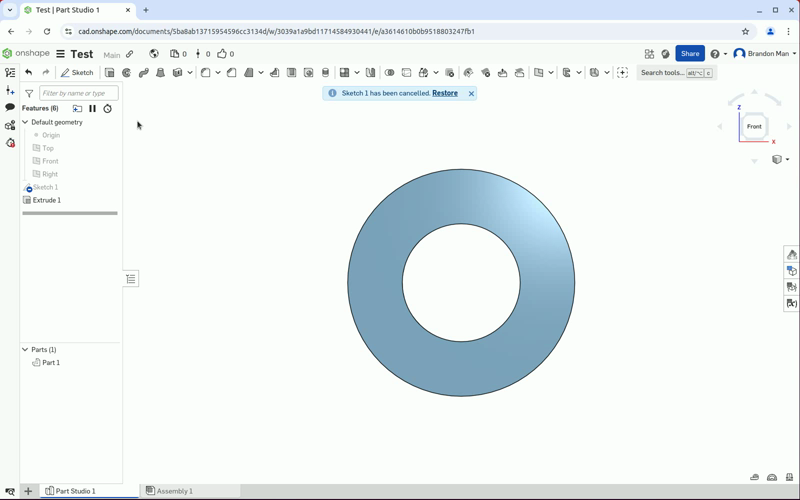
mouse_move(73, 189)
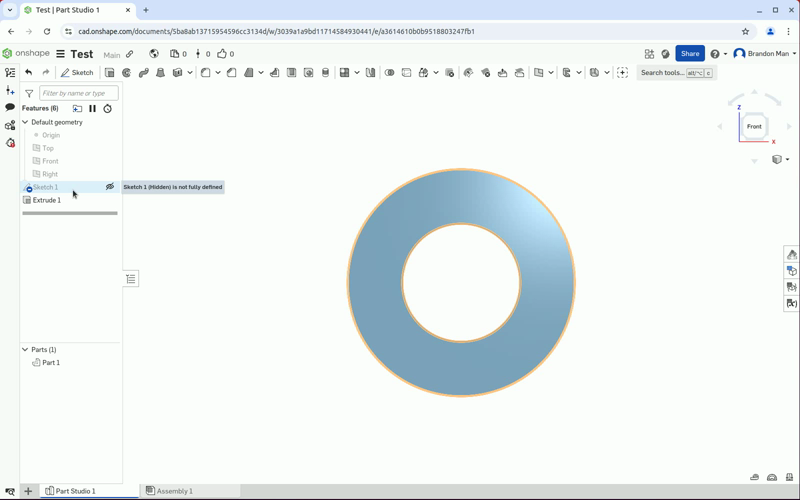
click(73, 189)
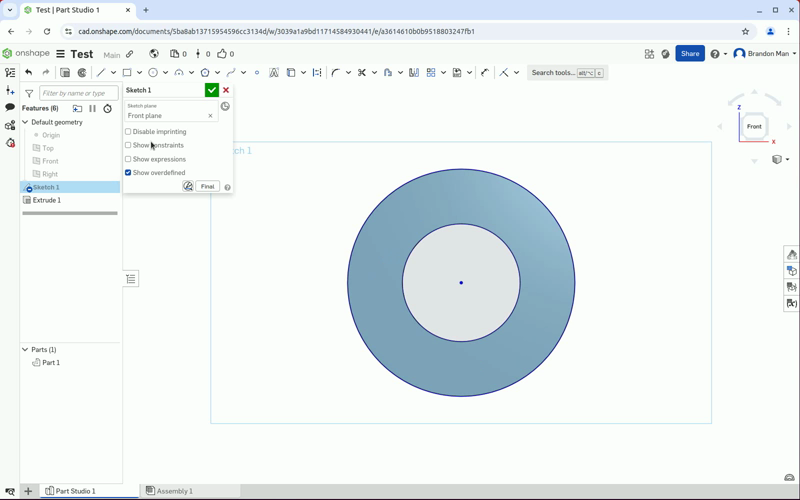
mouse_move(229, 92)
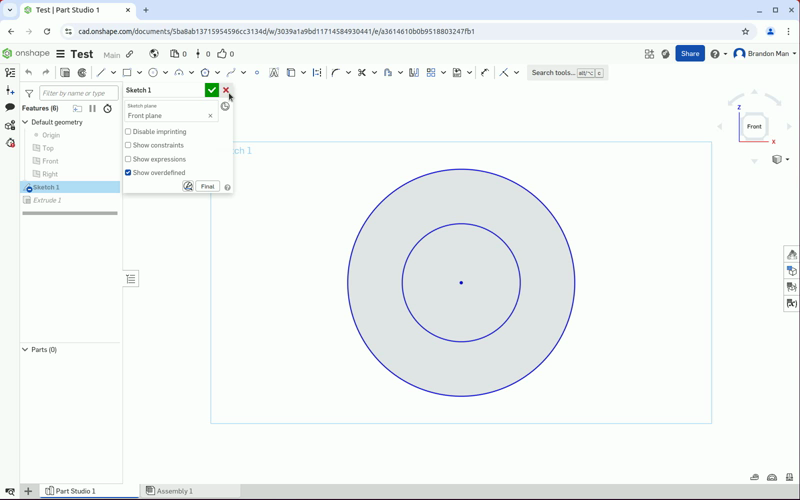
click(229, 92)
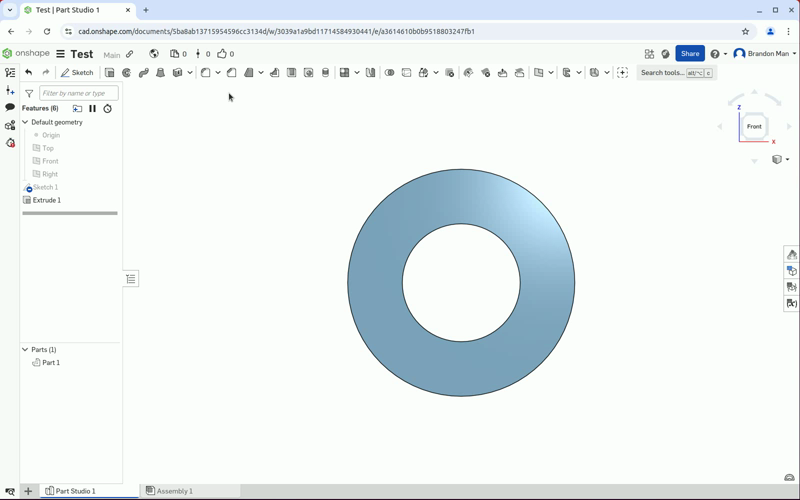
mouse_move(541, 75)
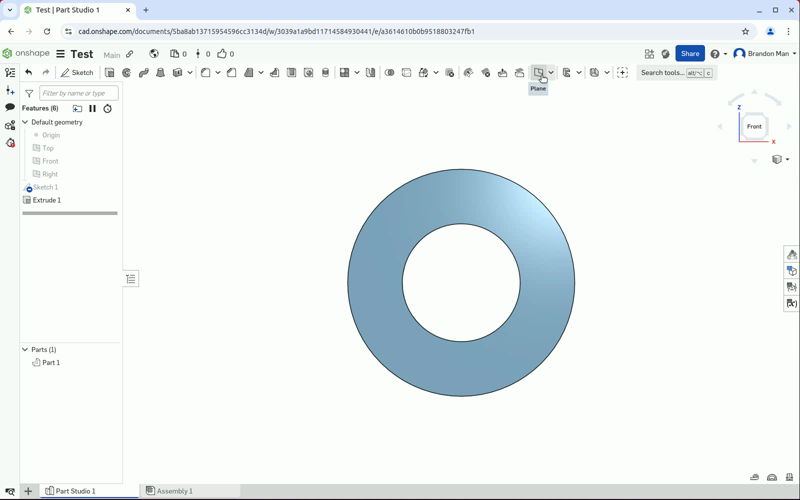
click(541, 75)
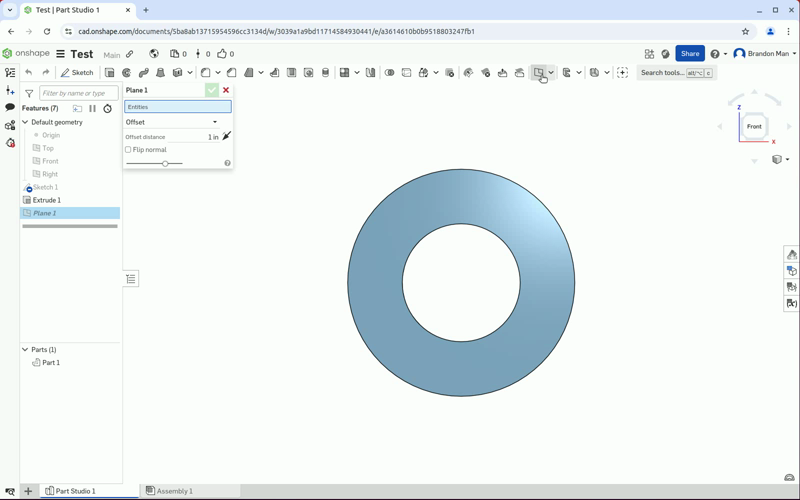
mouse_move(73, 163)
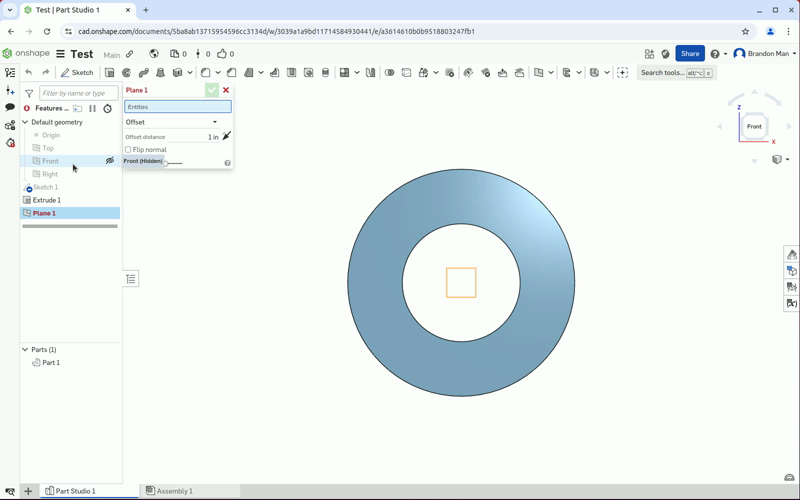
click(73, 163)
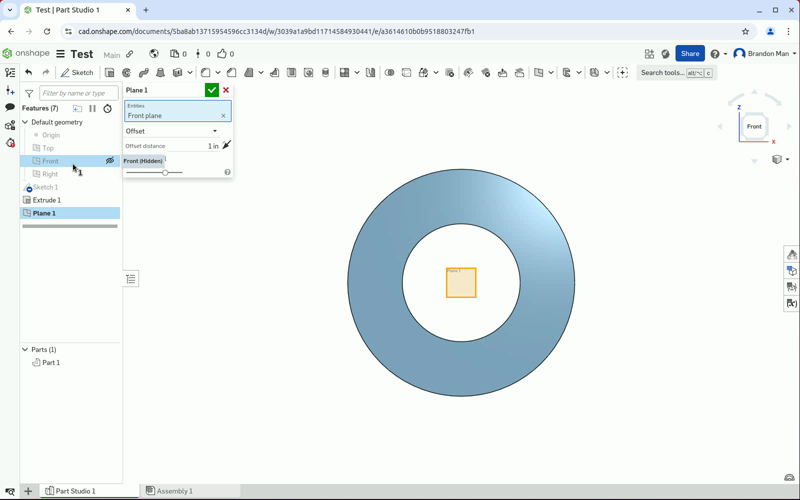
key(tab, 2)
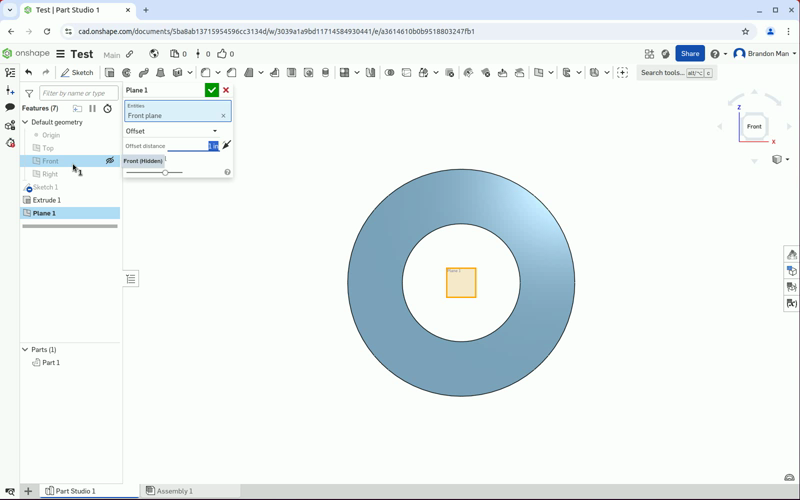
text(0.709)
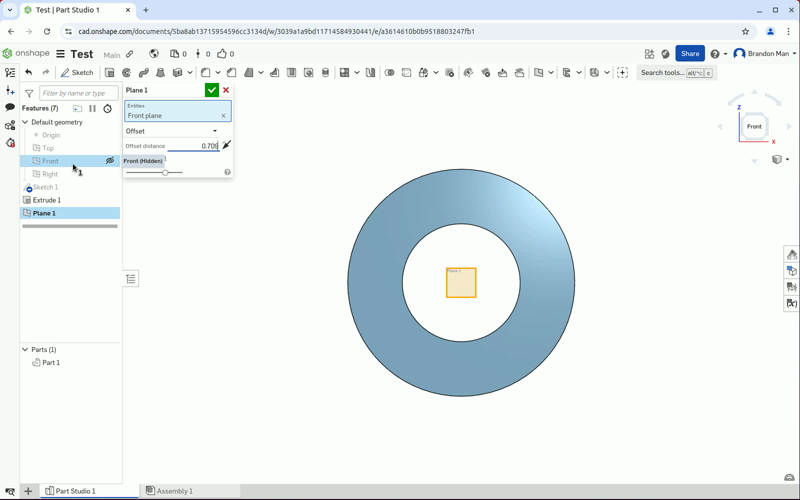
key(enter, 2)
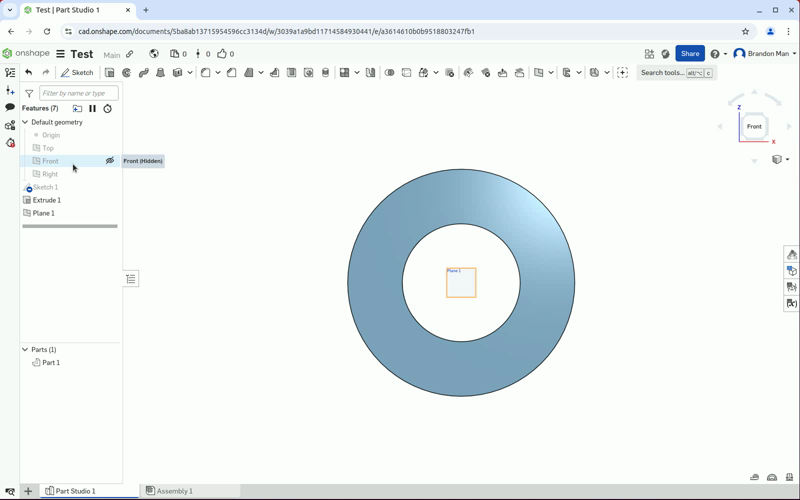
key(shift+s)
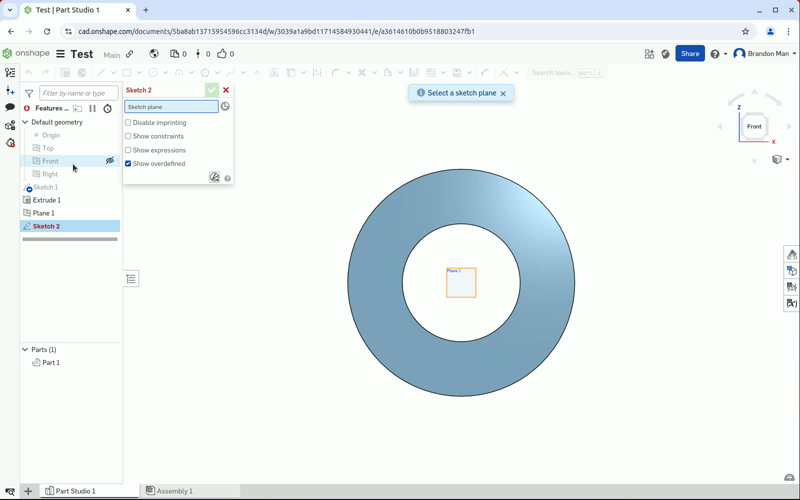
mouse_move(73, 215)
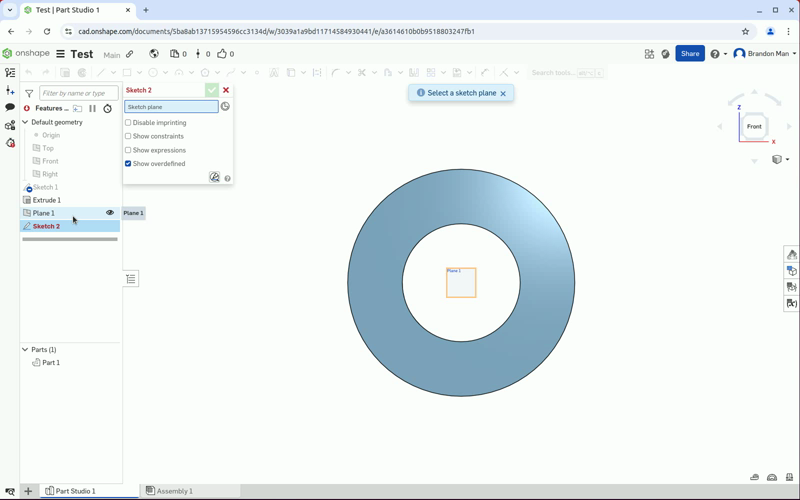
click(73, 215)
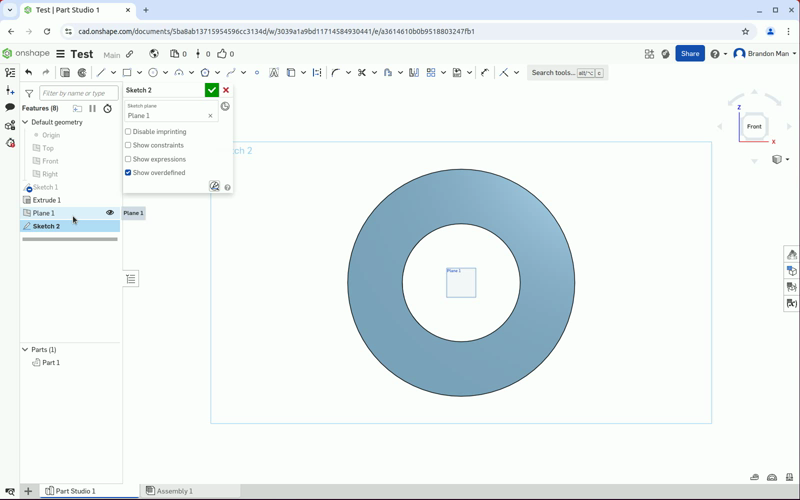
mouse_move(73, 352)
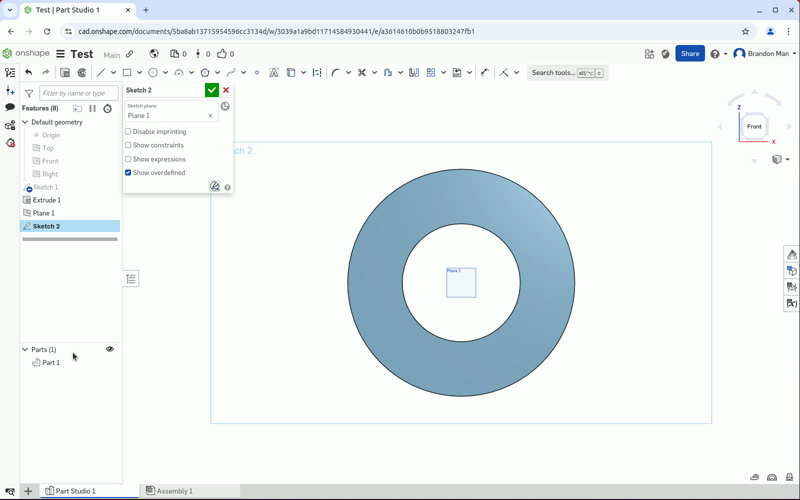
key(y)
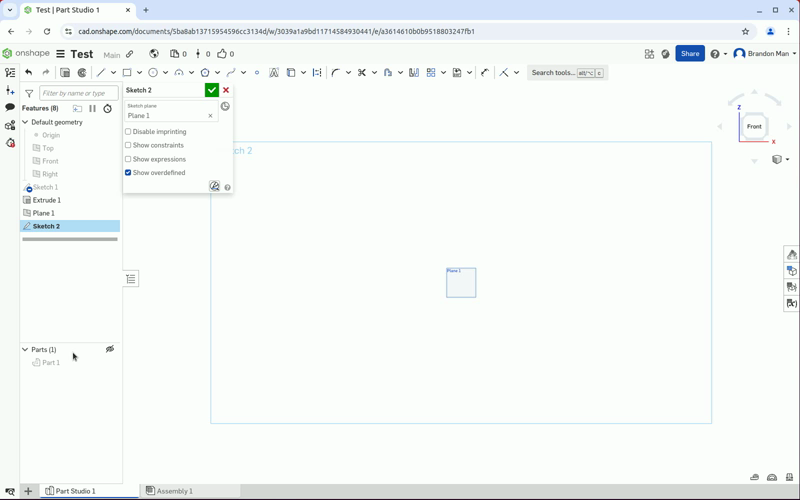
key(c)
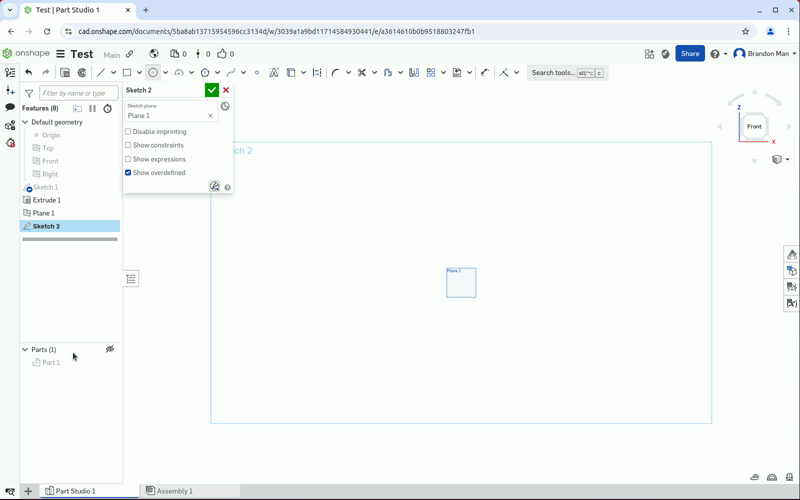
key_down(shift)
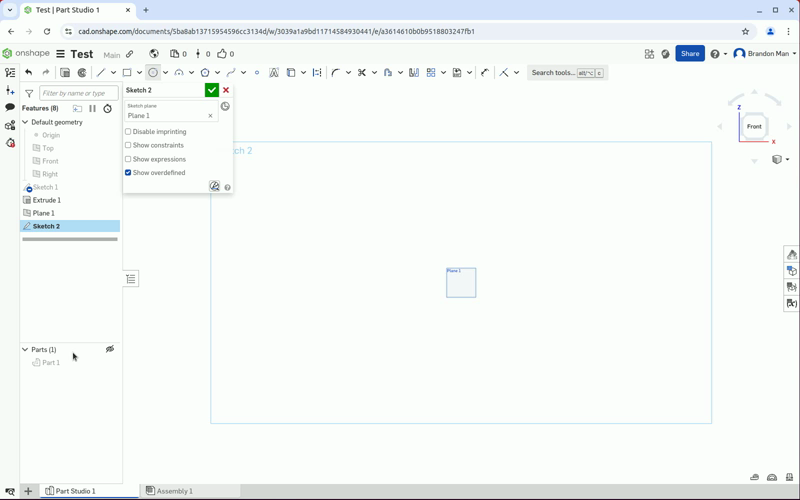
mouse_move(460, 204)
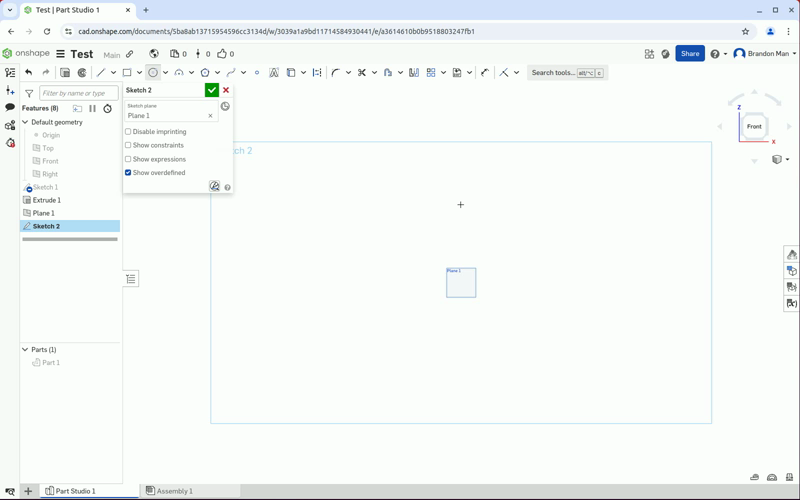
click(460, 204)
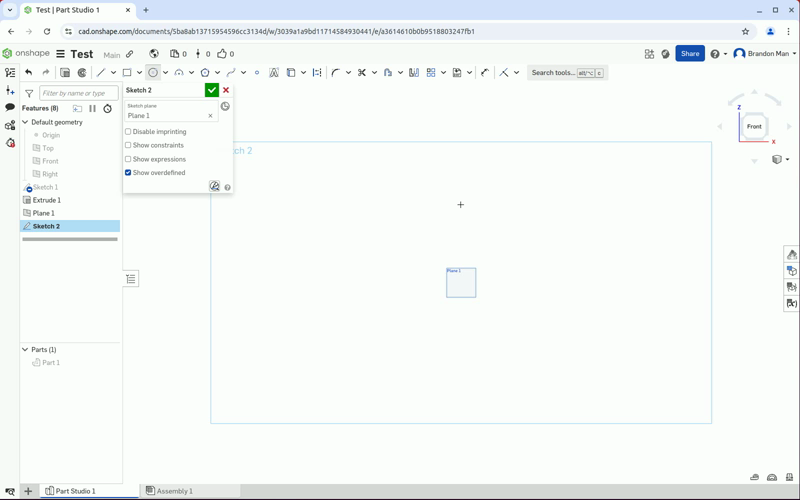
key_up(shift)
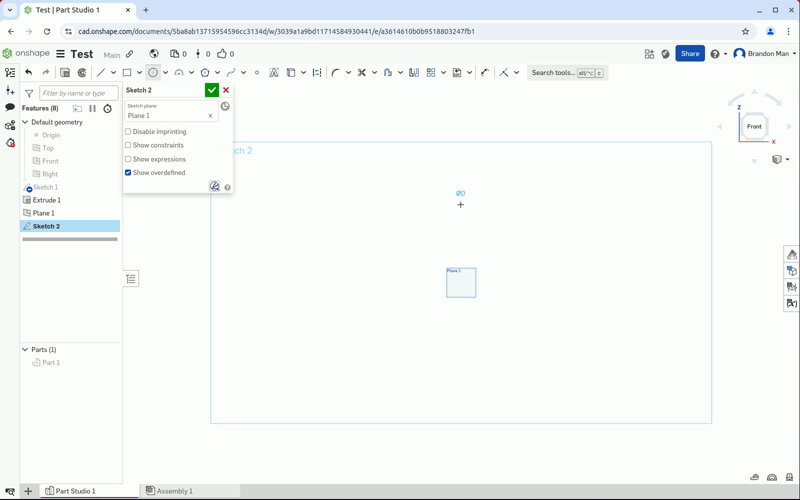
mouse_move(463, 204)
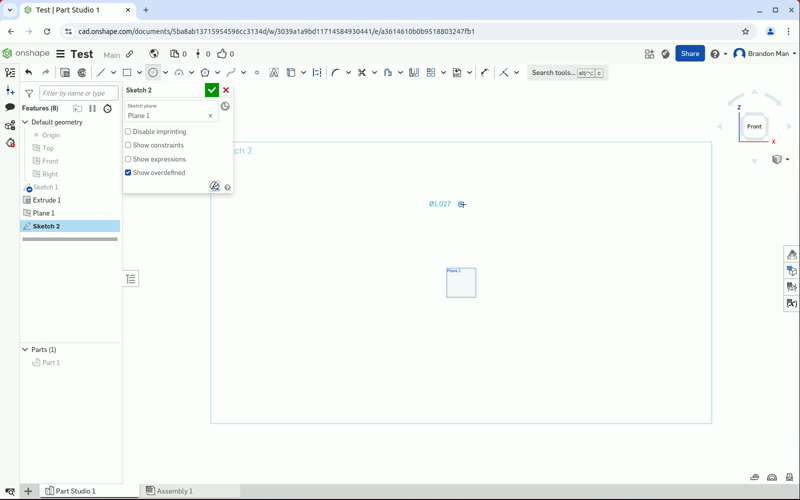
scroll(6)
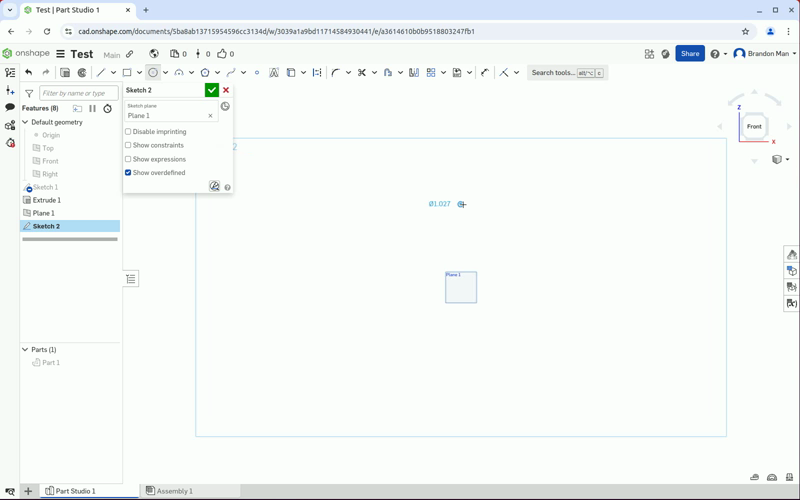
scroll(6)
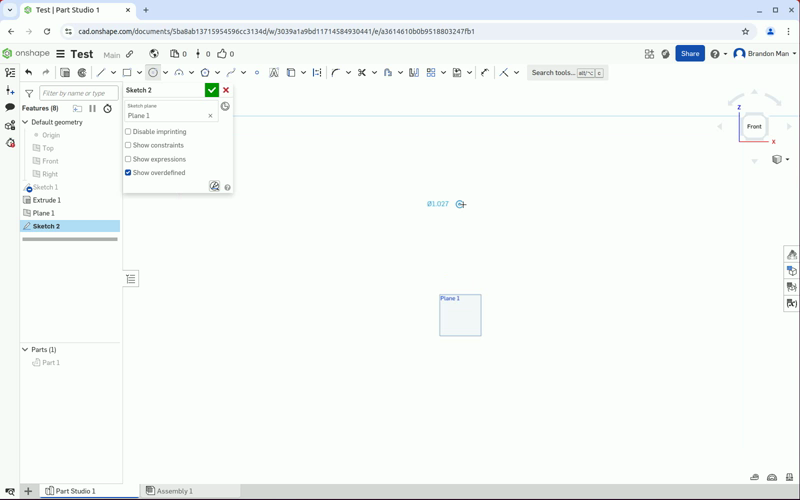
scroll(6)
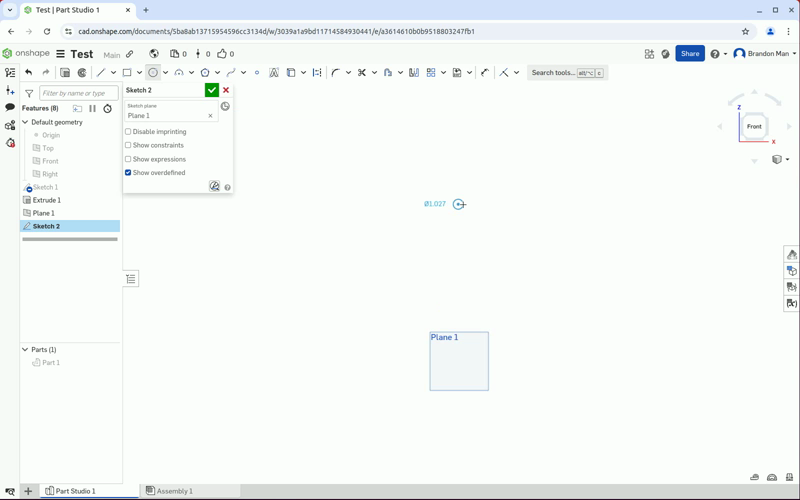
scroll(6)
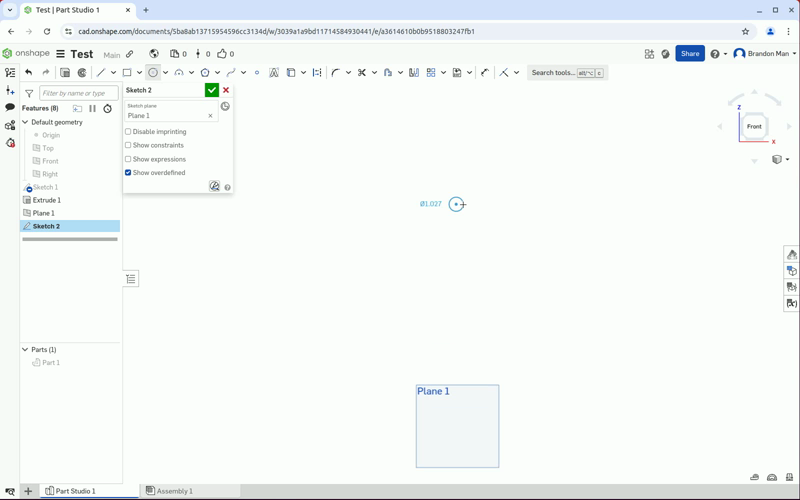
scroll(6)
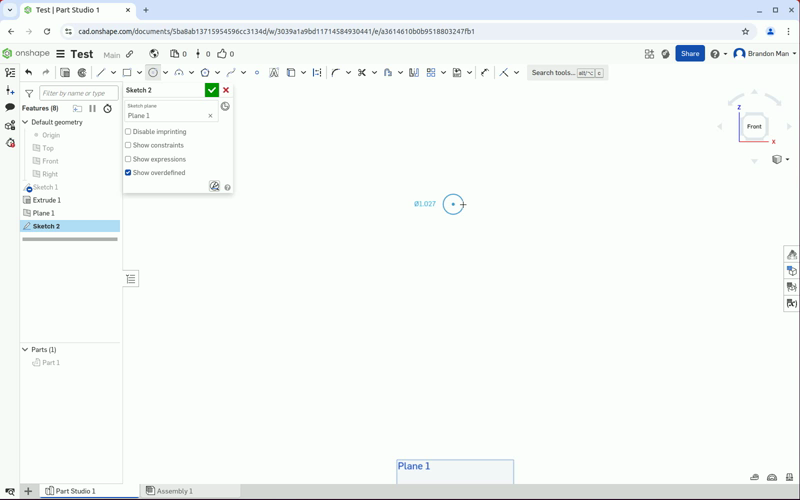
scroll(6)
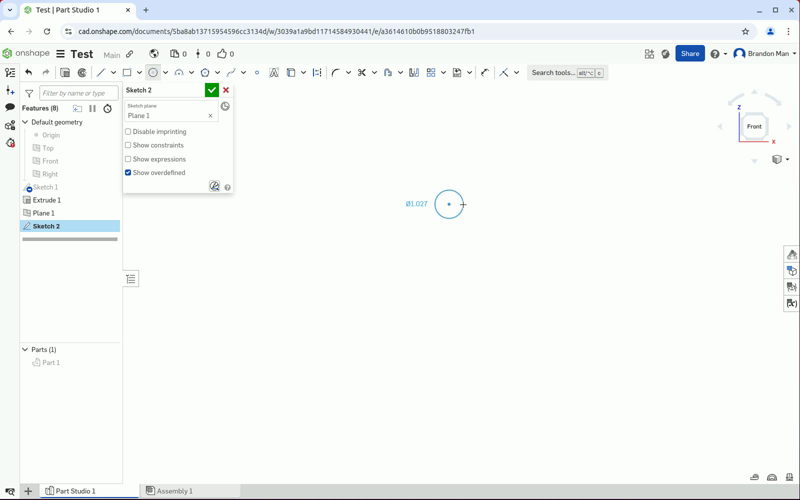
scroll(6)
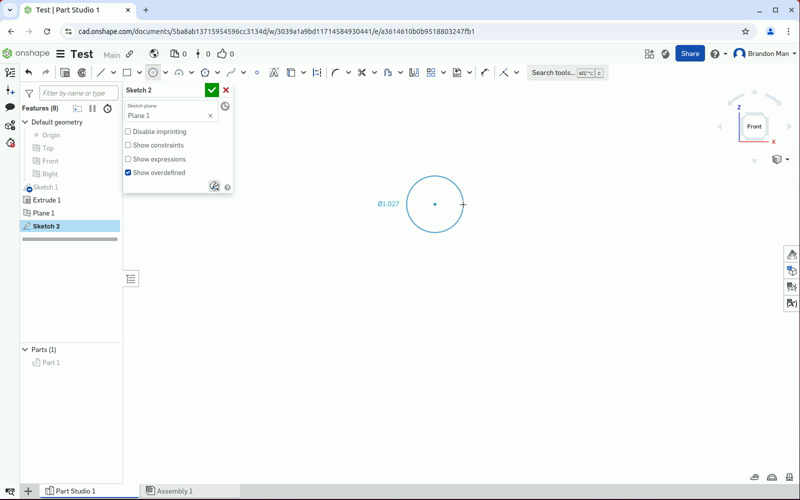
click(463, 204)
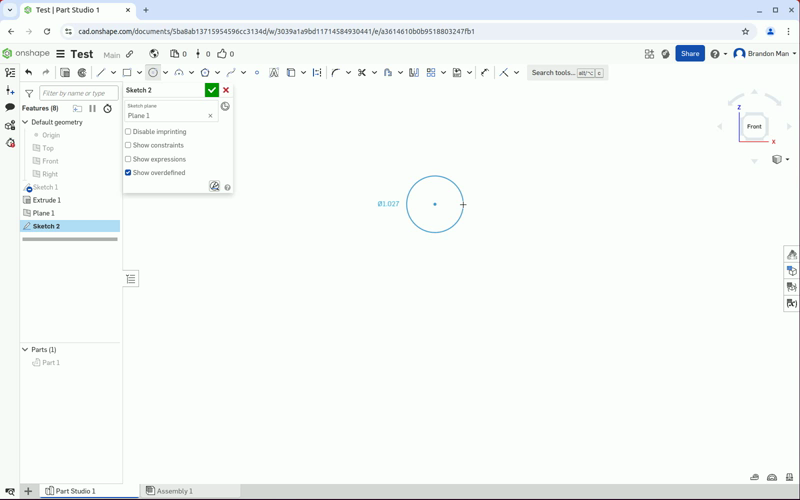
scroll(-6)
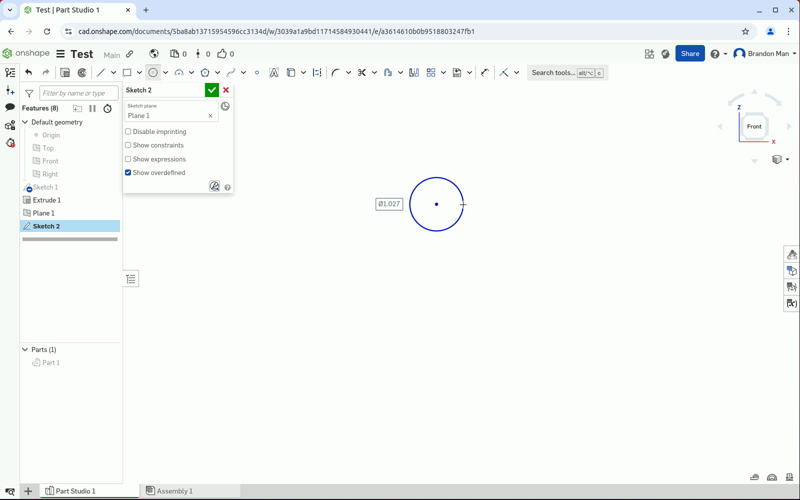
scroll(-6)
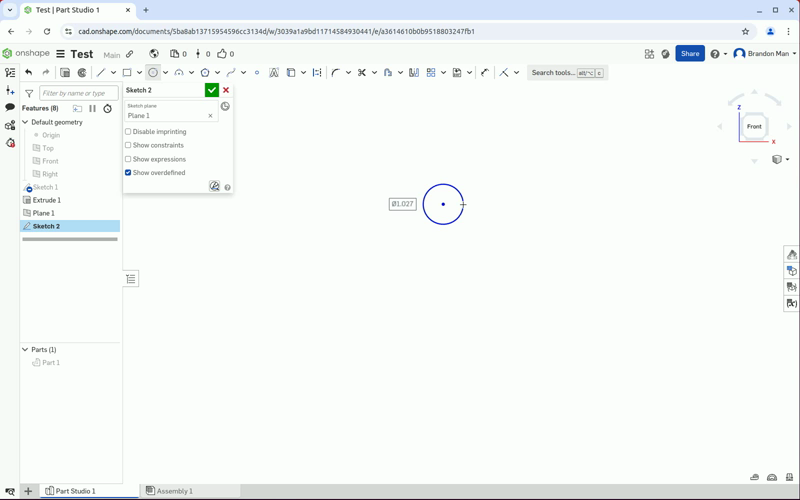
scroll(-6)
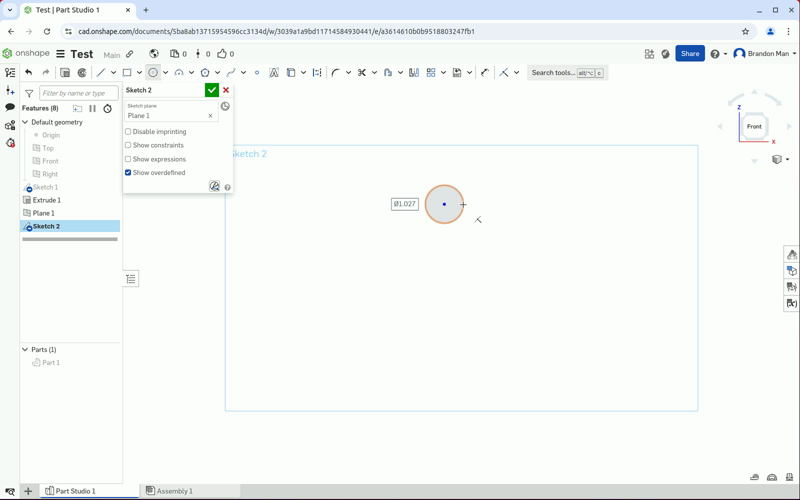
scroll(-6)
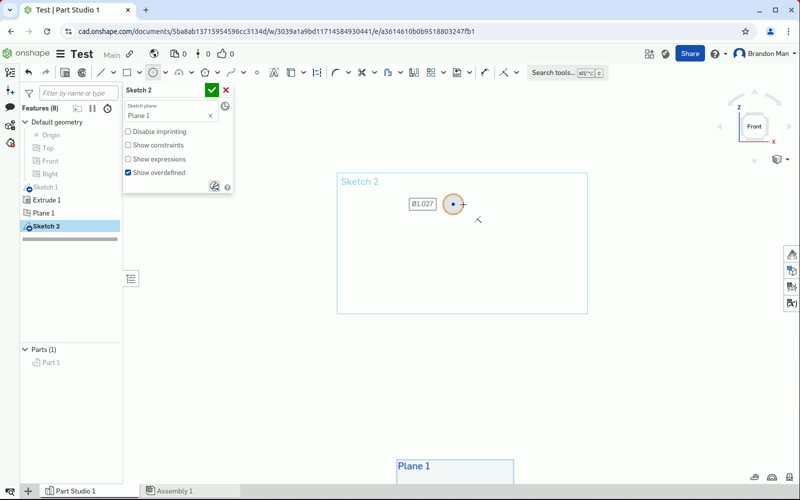
scroll(-6)
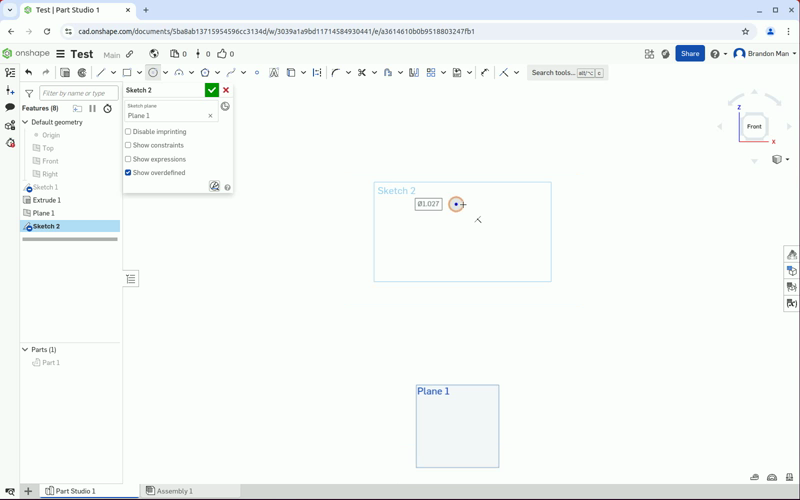
scroll(-6)
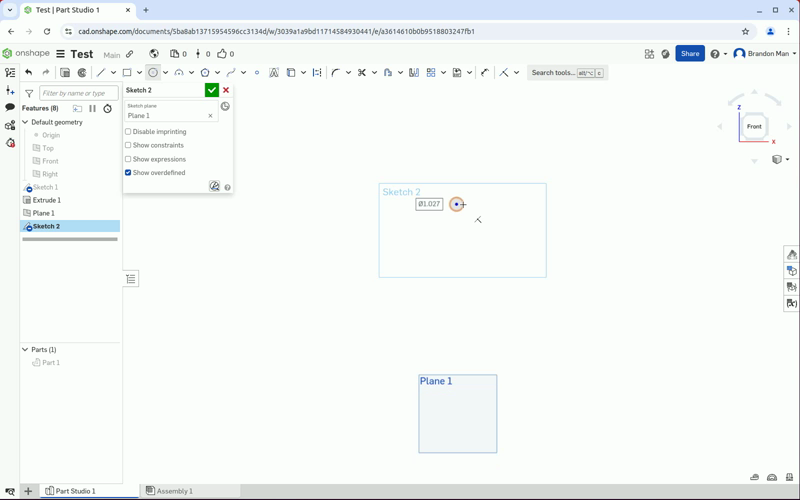
scroll(-6)
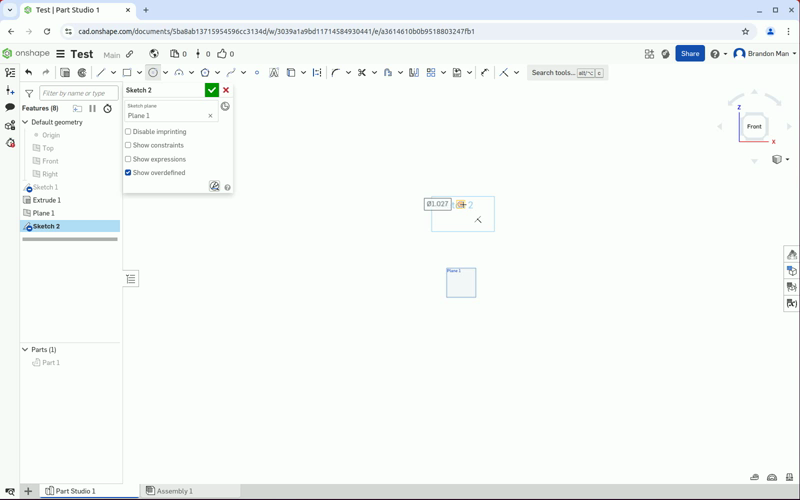
key(esc)
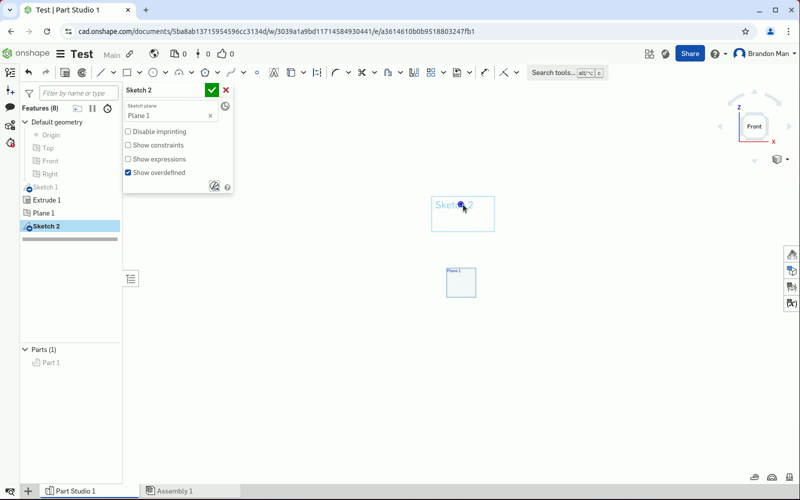
mouse_move(460, 204)
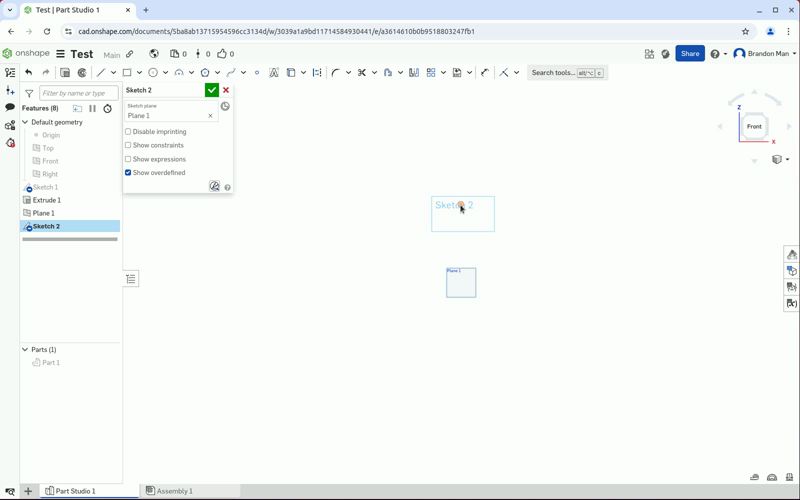
scroll(6)
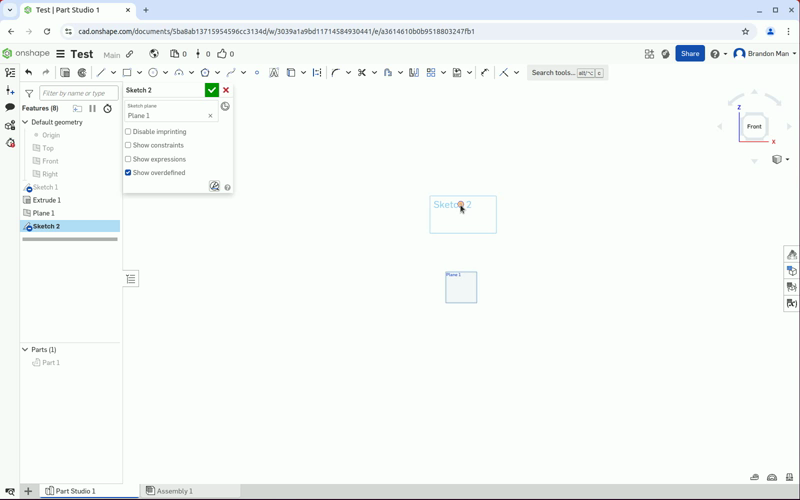
scroll(6)
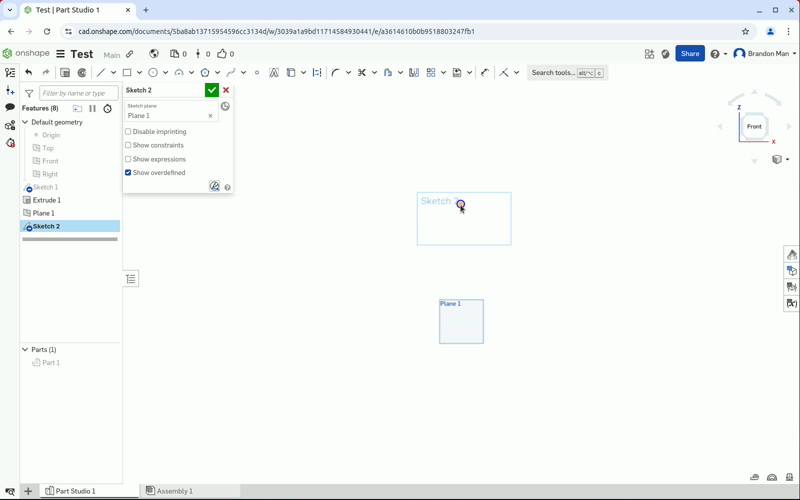
scroll(6)
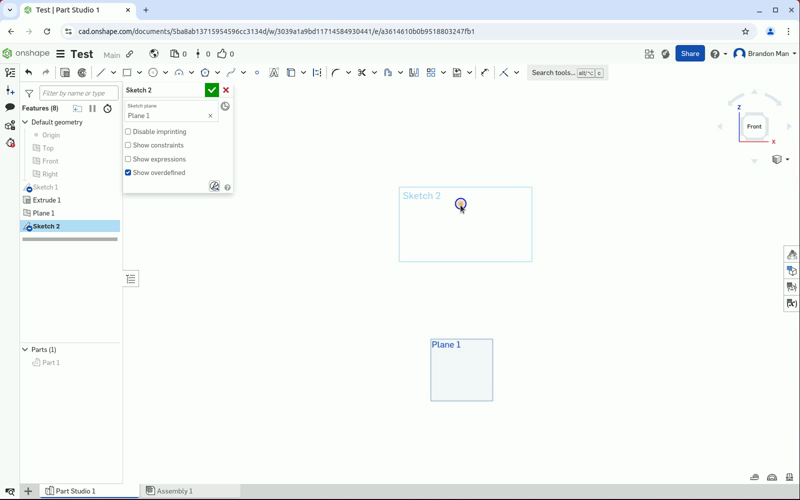
scroll(6)
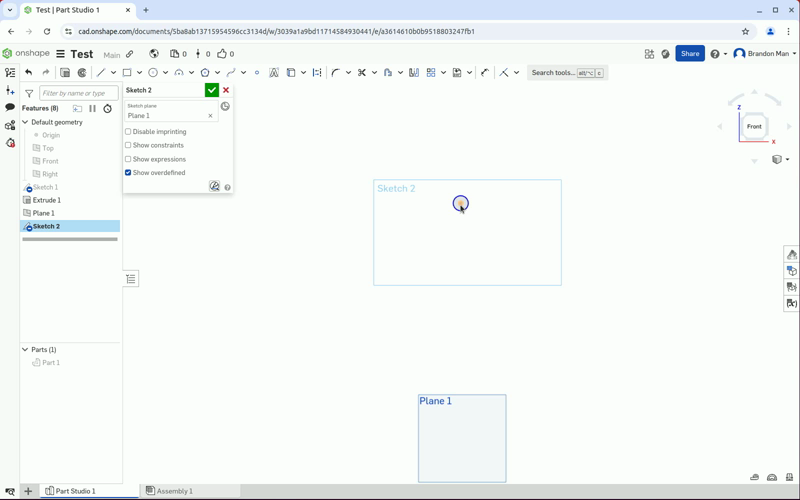
scroll(6)
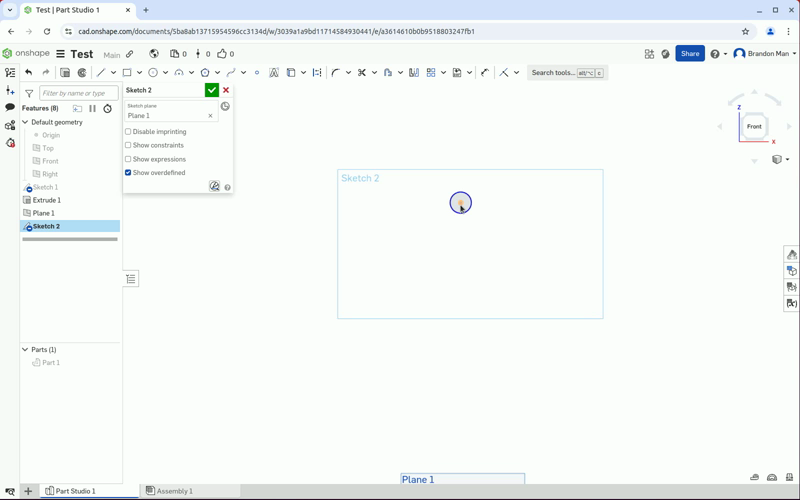
scroll(6)
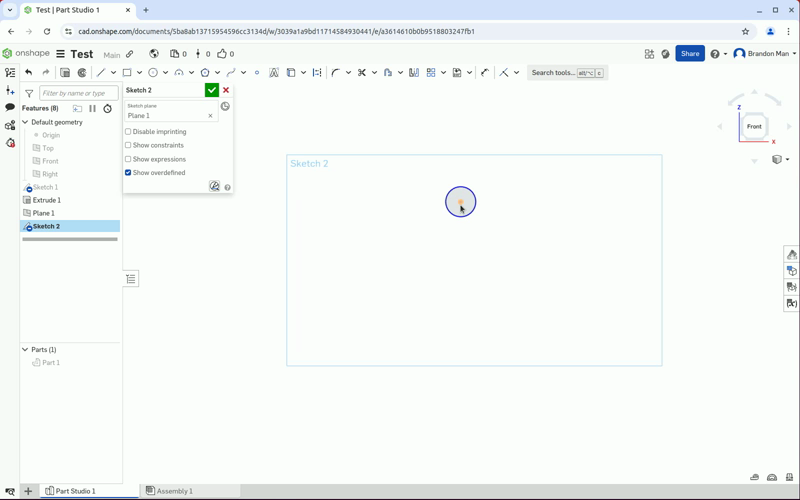
scroll(6)
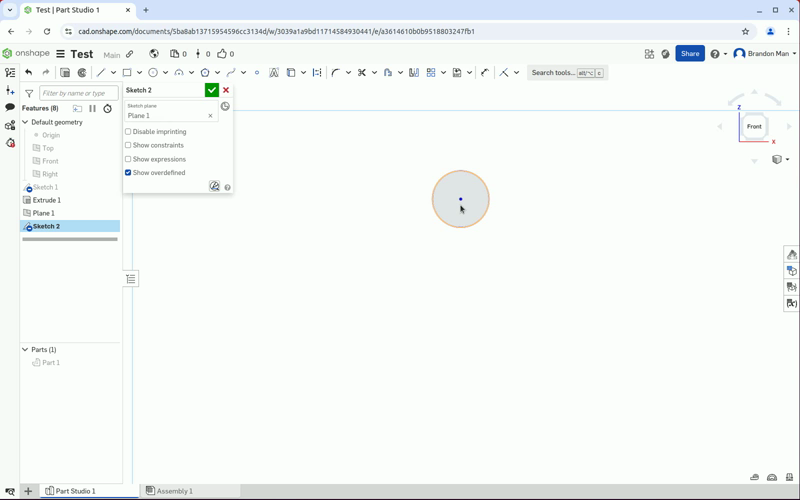
click(460, 204)
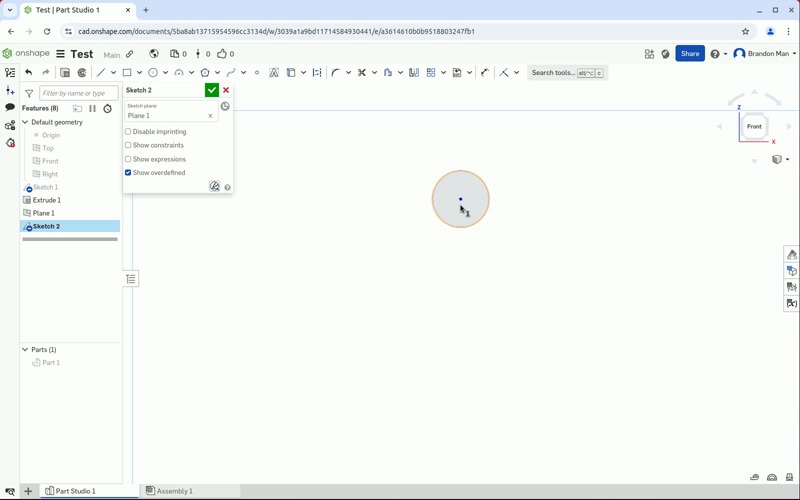
scroll(-6)
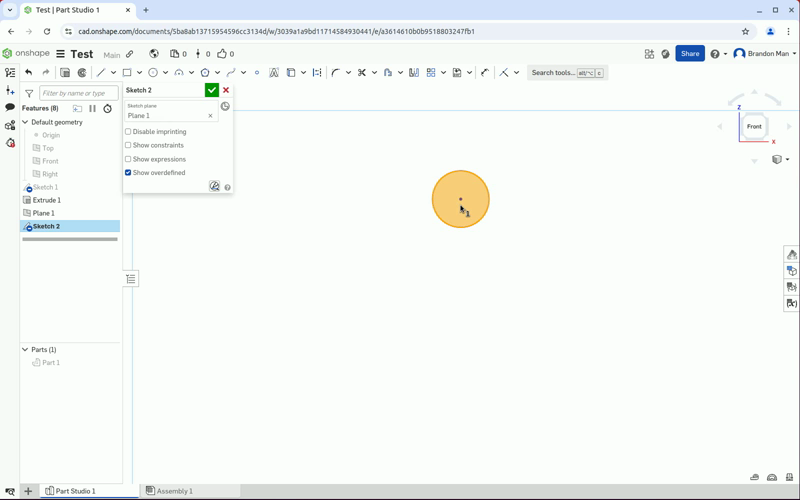
scroll(-6)
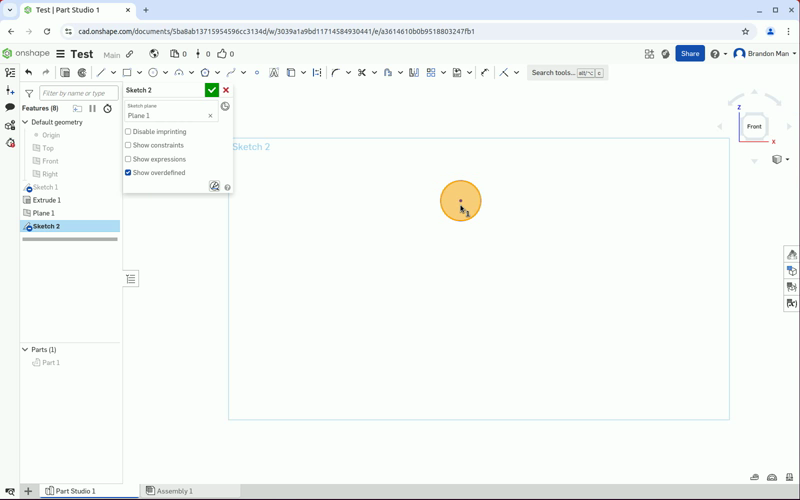
scroll(-6)
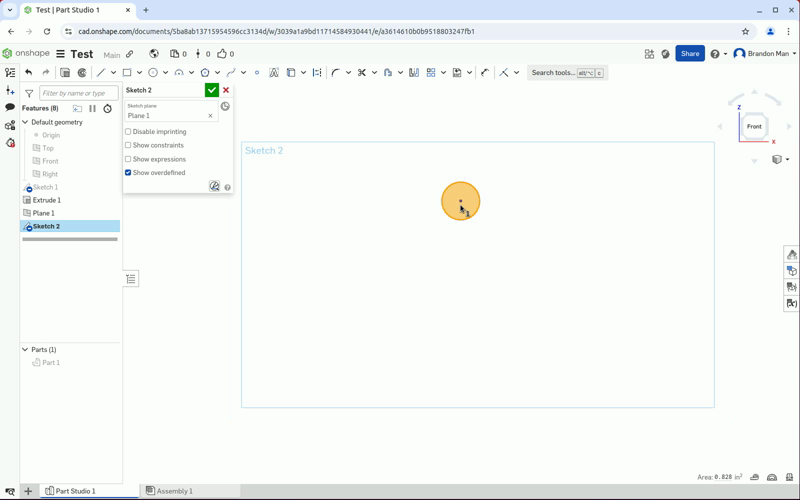
scroll(-6)
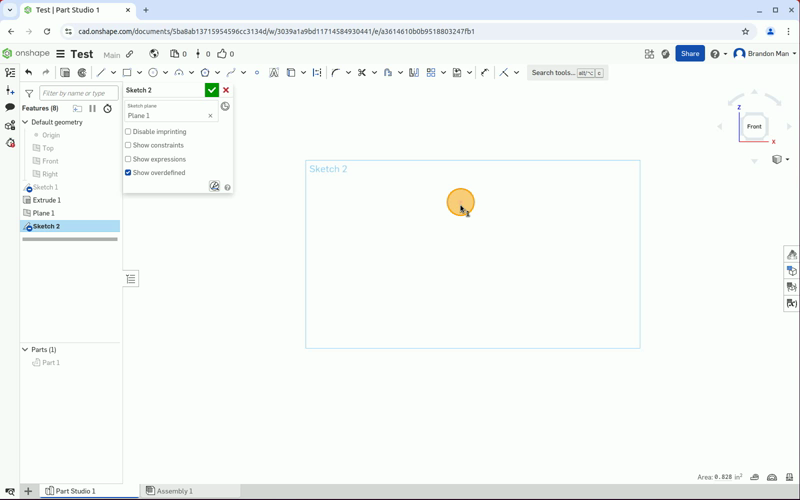
scroll(-6)
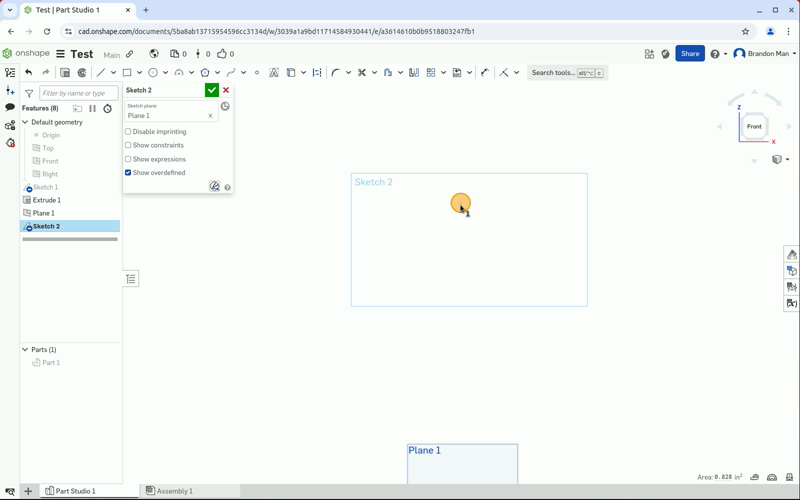
scroll(-6)
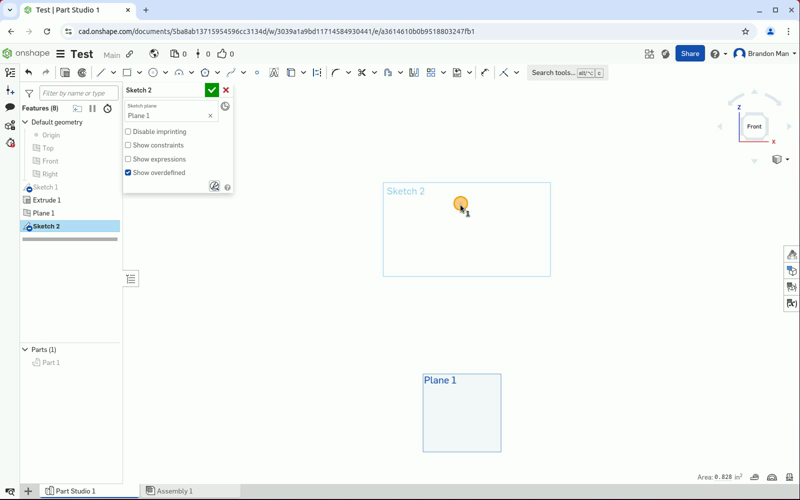
scroll(-6)
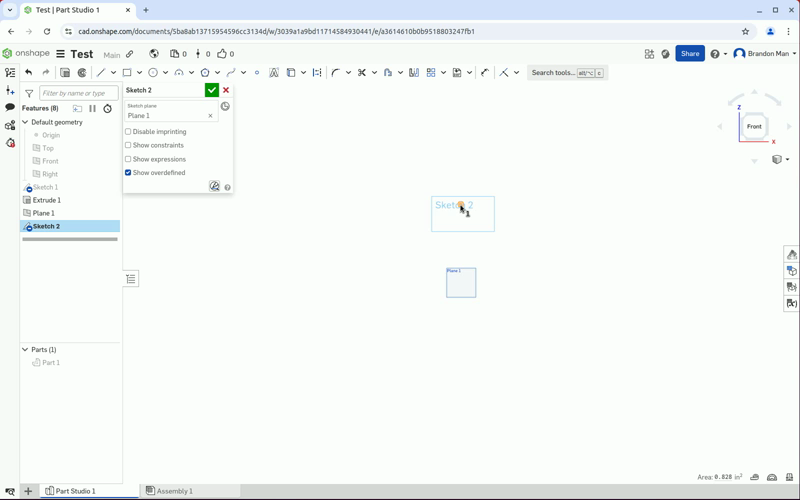
mouse_move(73, 352)
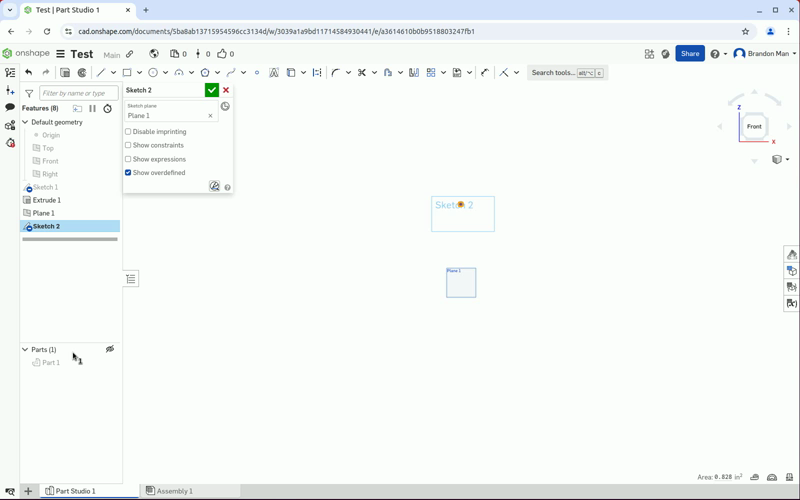
key(shift+y)
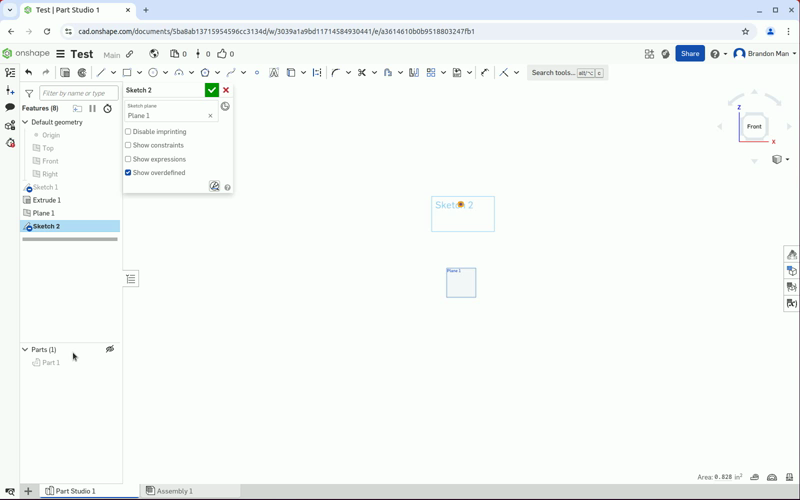
key(shift+e)
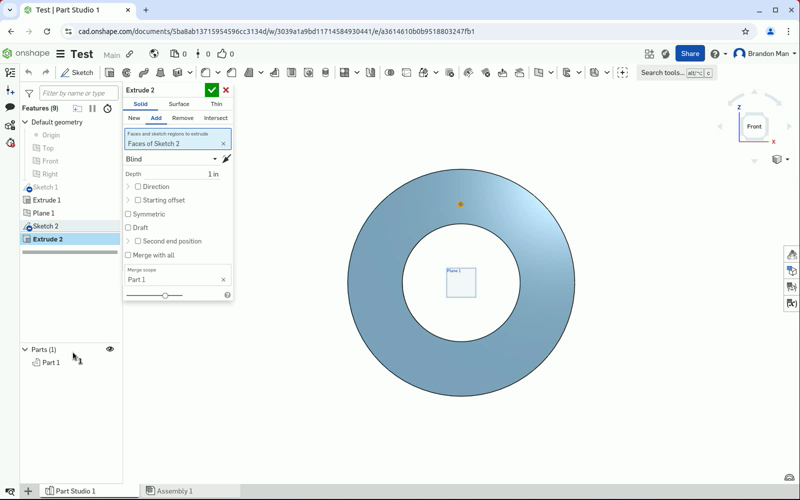
mouse_move(143, 106)
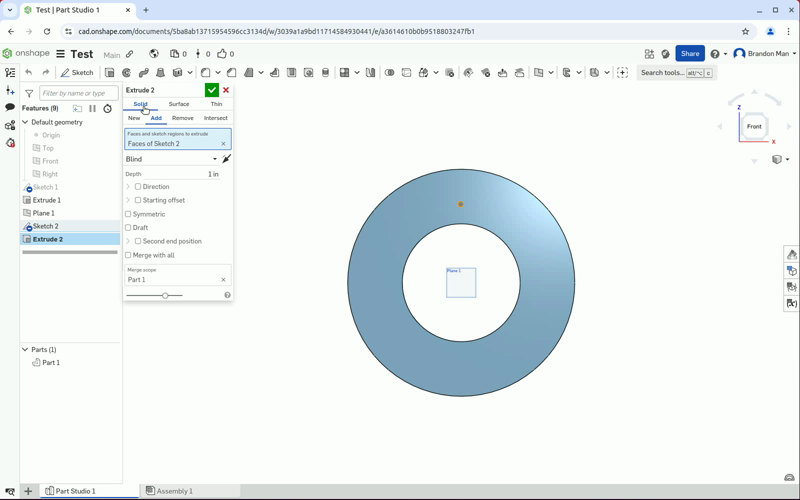
click(143, 106)
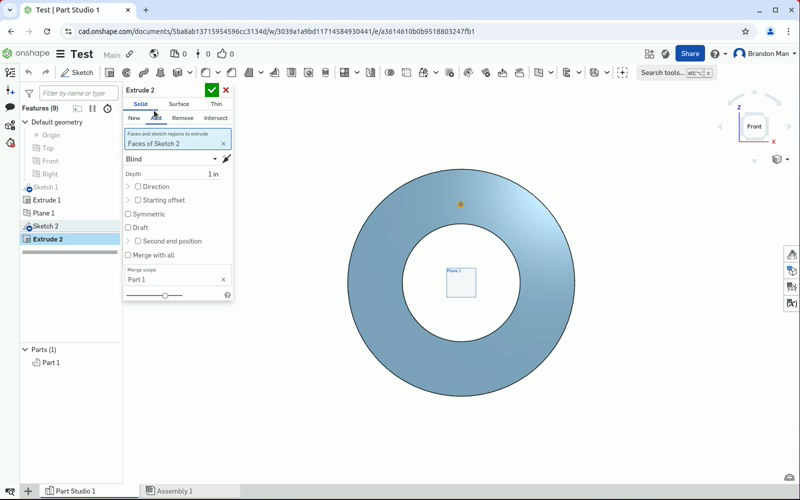
mouse_move(186, 120)
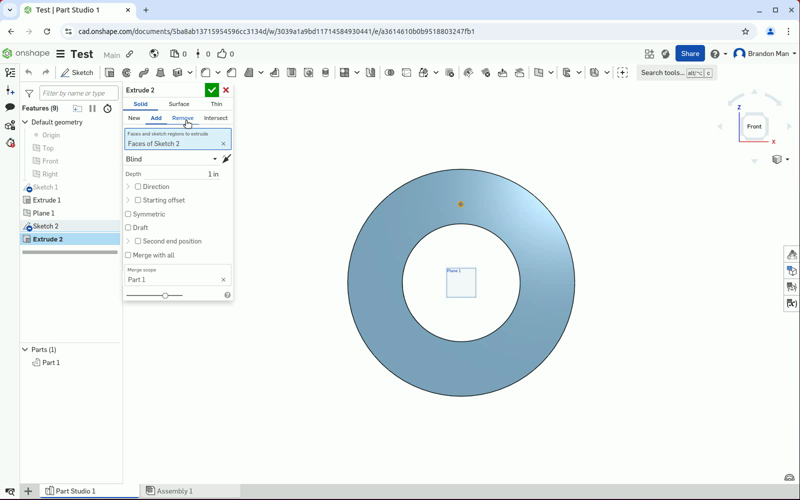
click(186, 120)
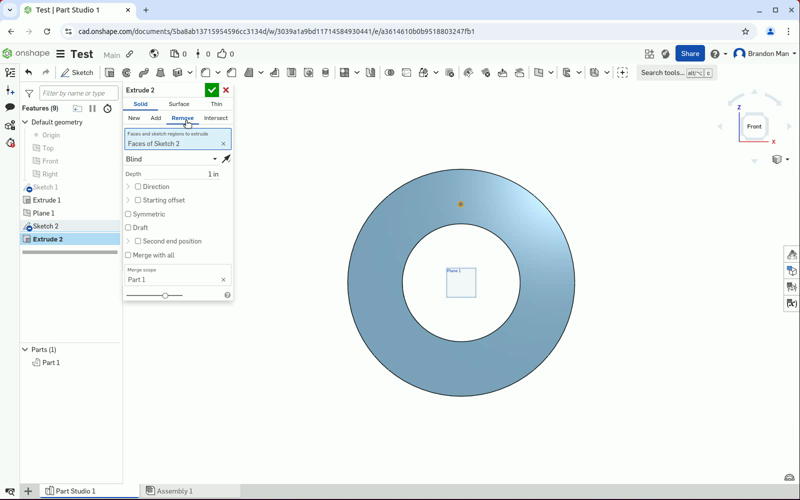
key(tab, 4)
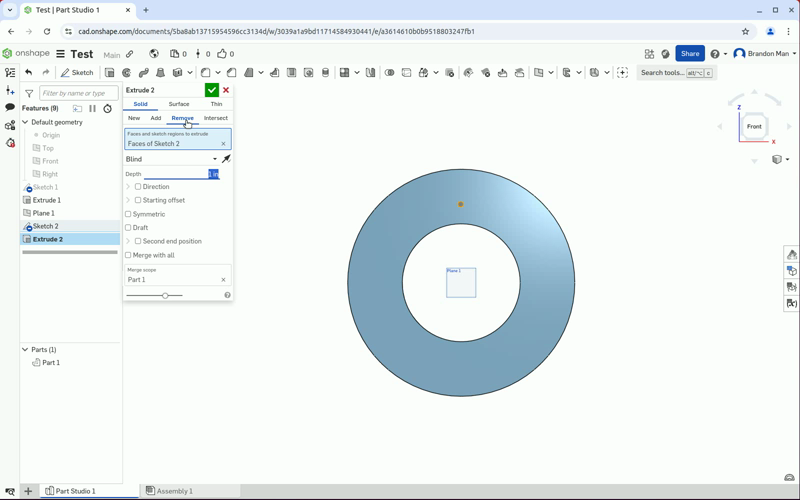
text(0.722)
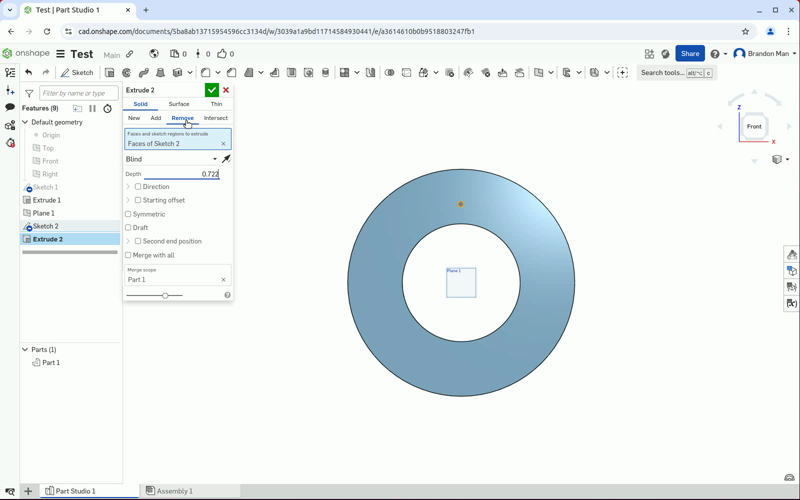
key(tab, 6)
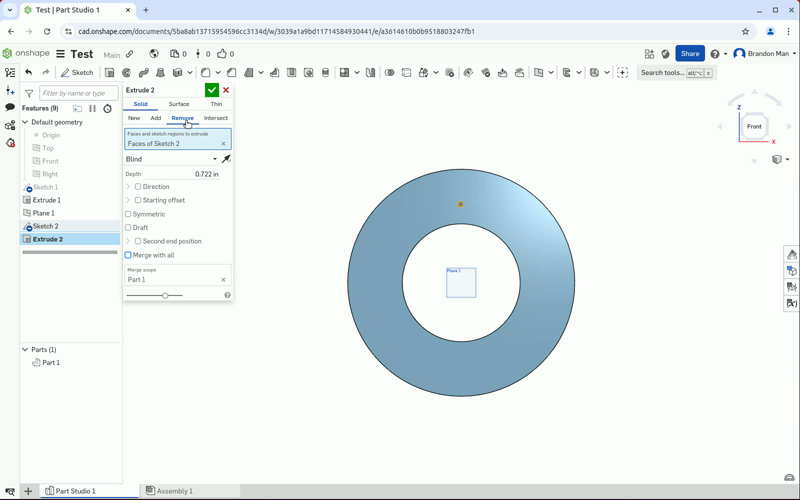
key(space)
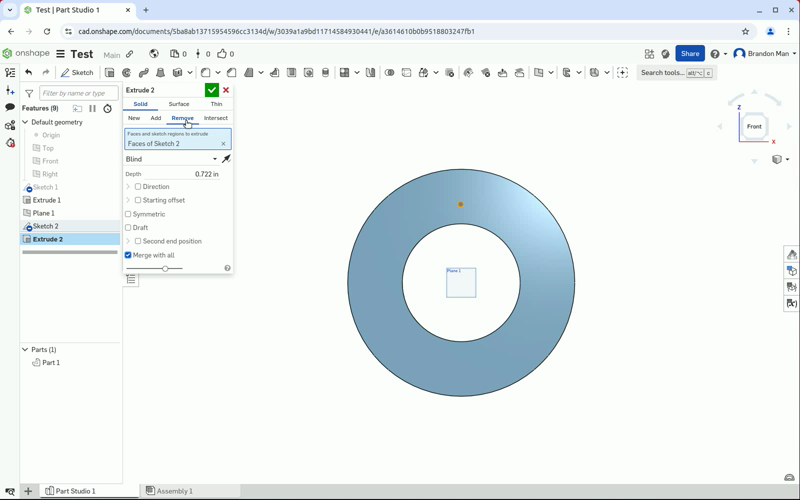
key(enter)
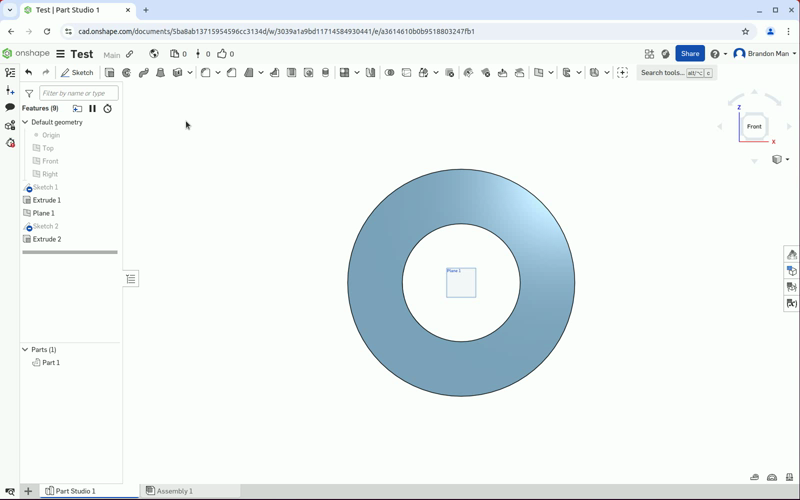
key(shift+h)
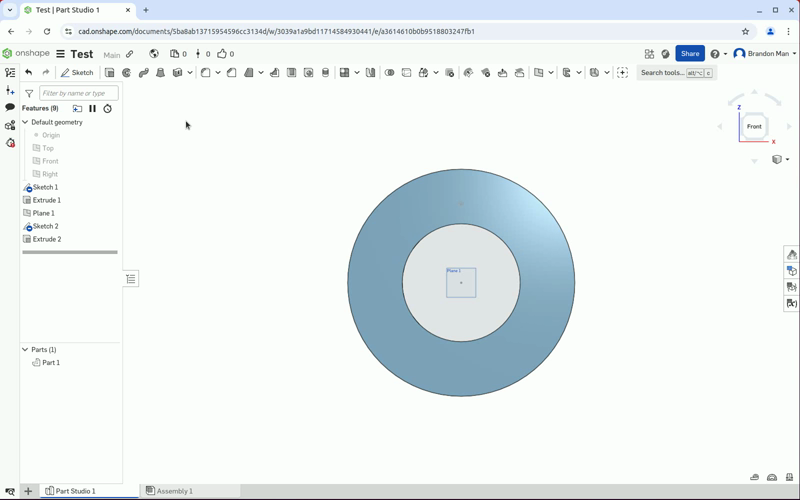
key(shift+h)
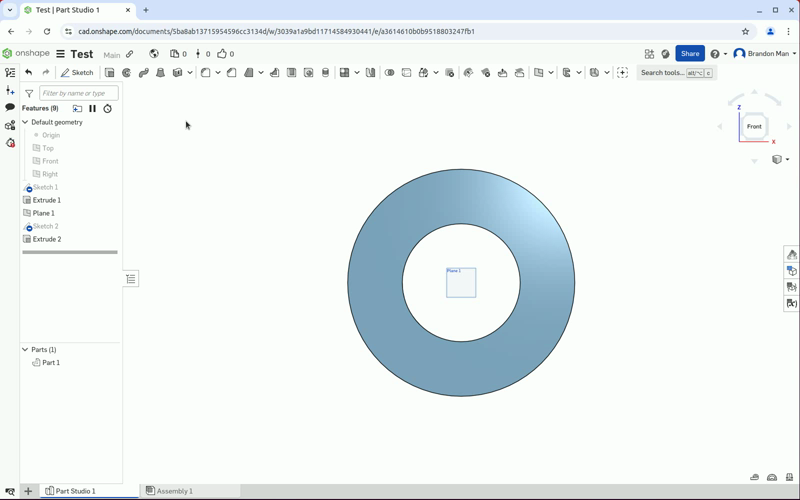
mouse_move(73, 189)
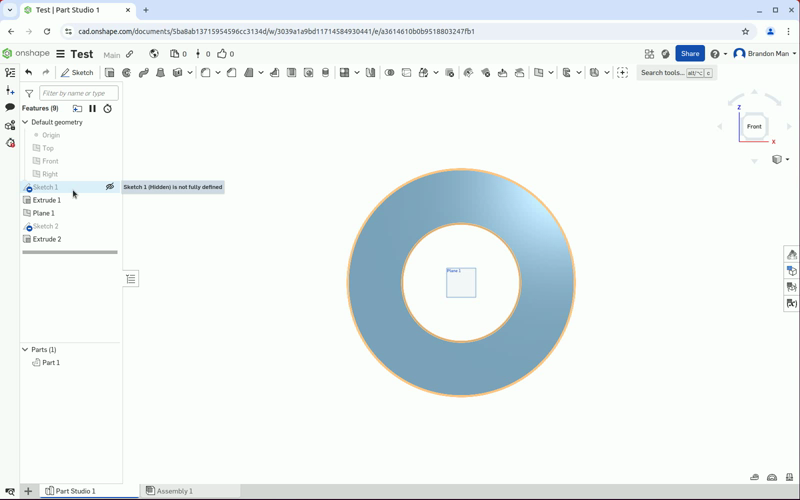
click(73, 189)
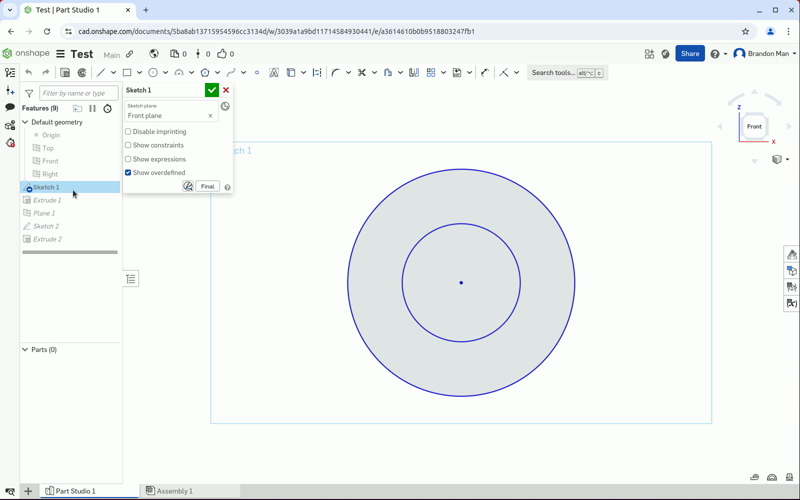
mouse_move(229, 92)
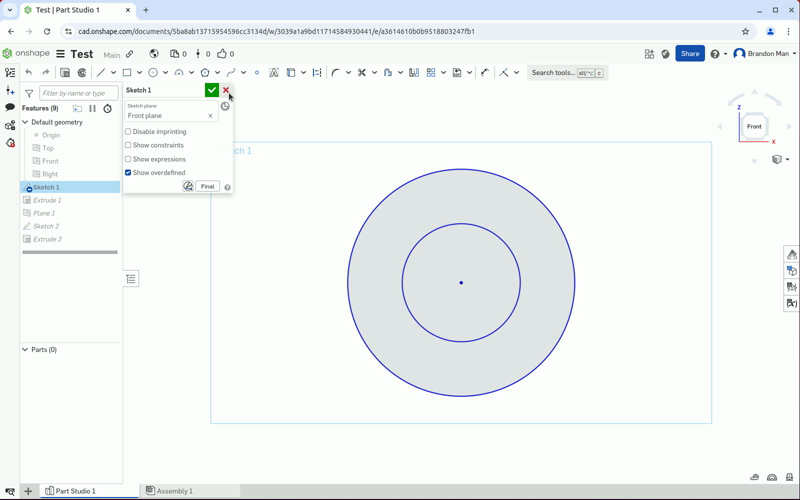
click(229, 92)
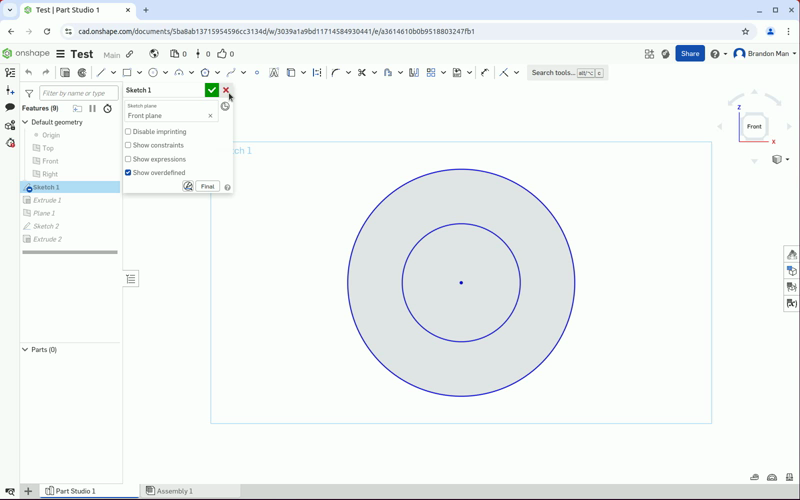
key(shift+s)
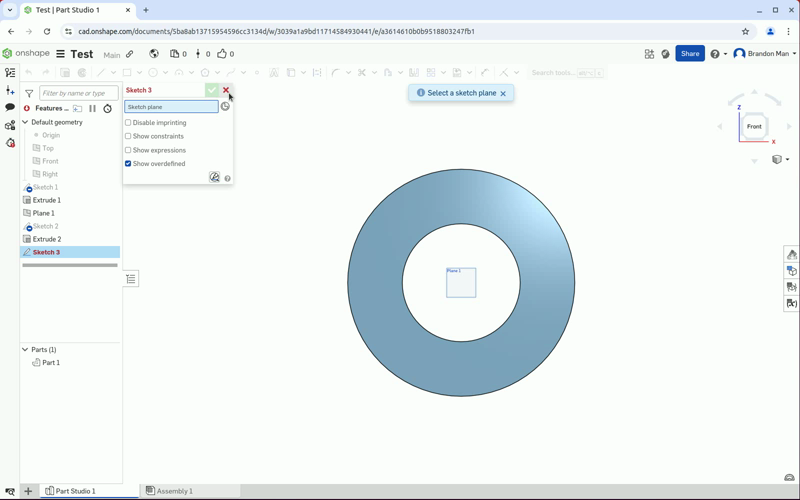
mouse_move(73, 215)
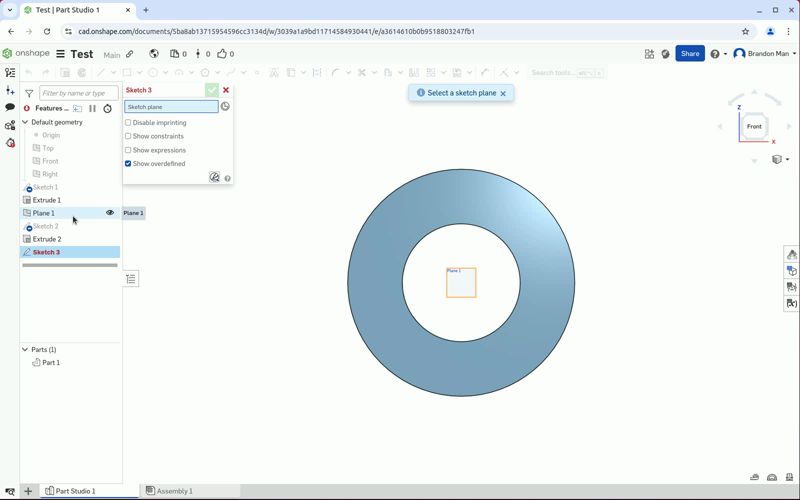
click(73, 215)
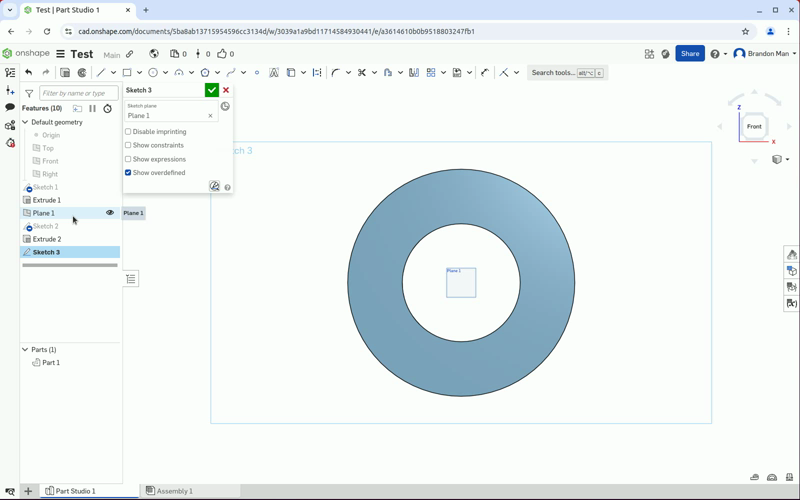
mouse_move(73, 352)
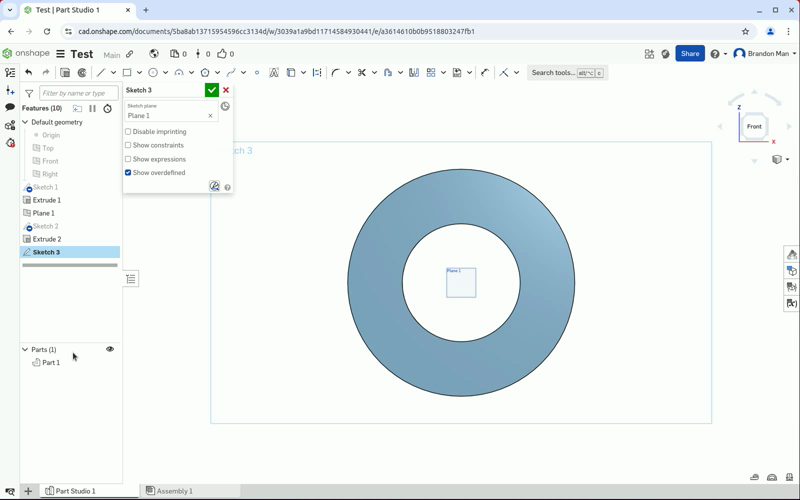
key(y)
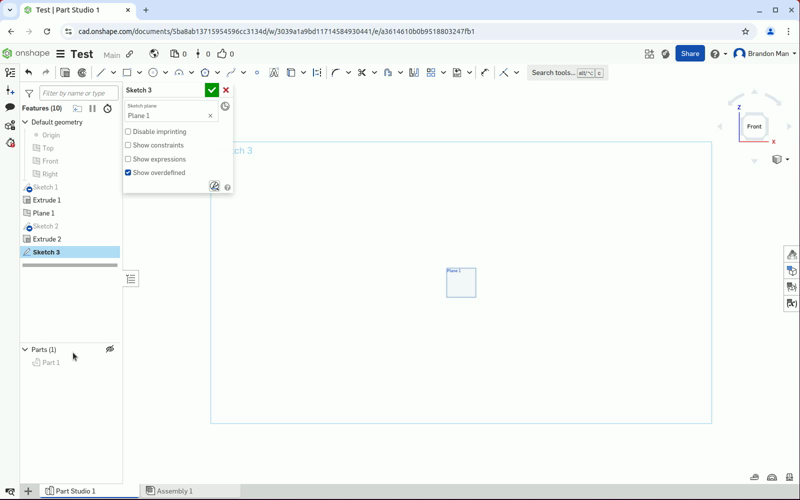
key(c)
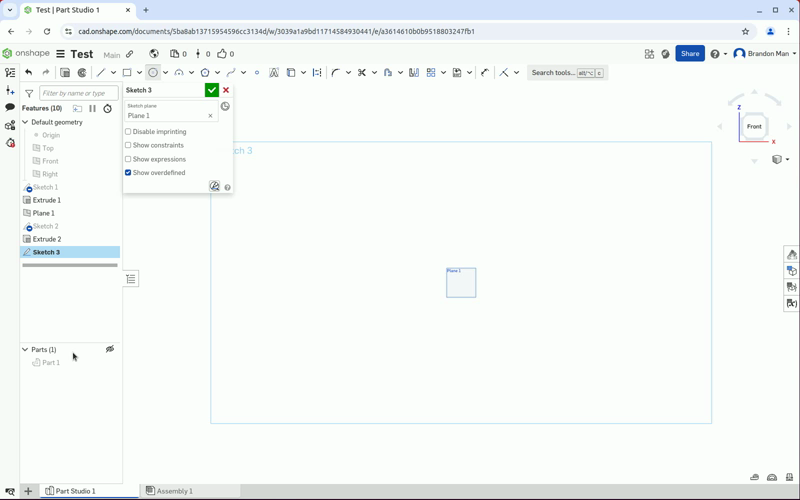
key_down(shift)
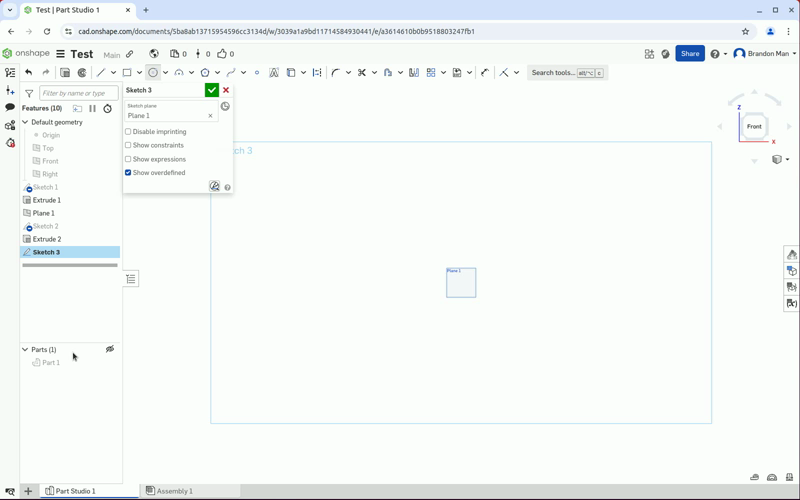
mouse_move(382, 282)
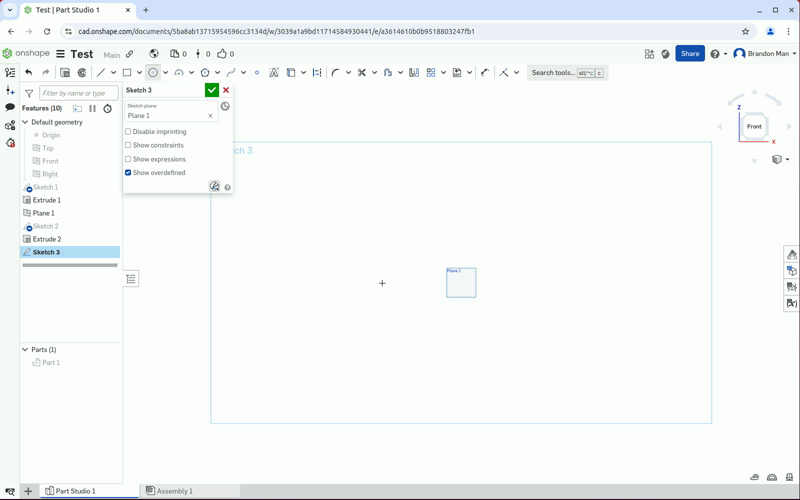
click(382, 282)
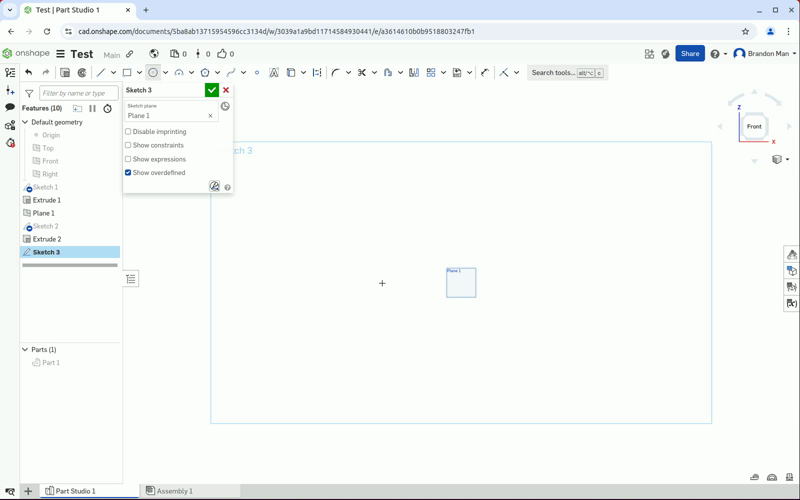
key_up(shift)
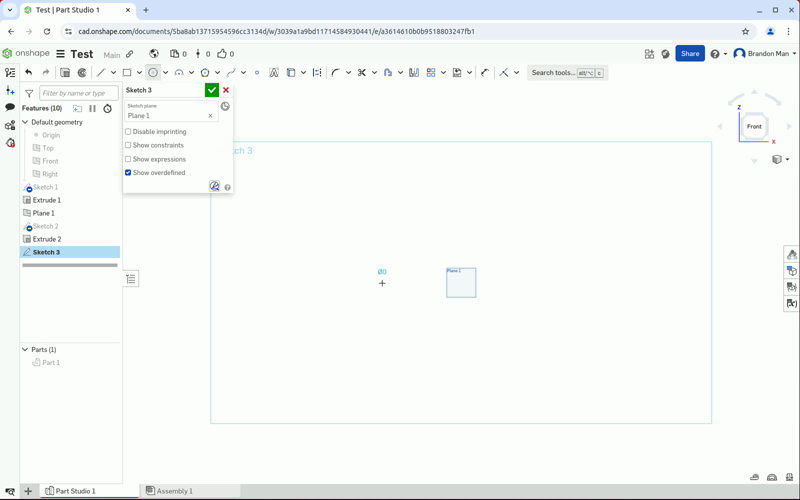
mouse_move(384, 282)
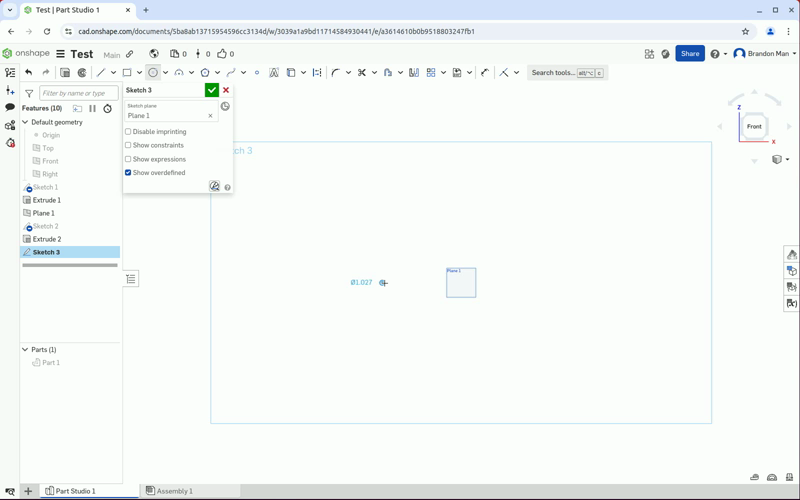
scroll(6)
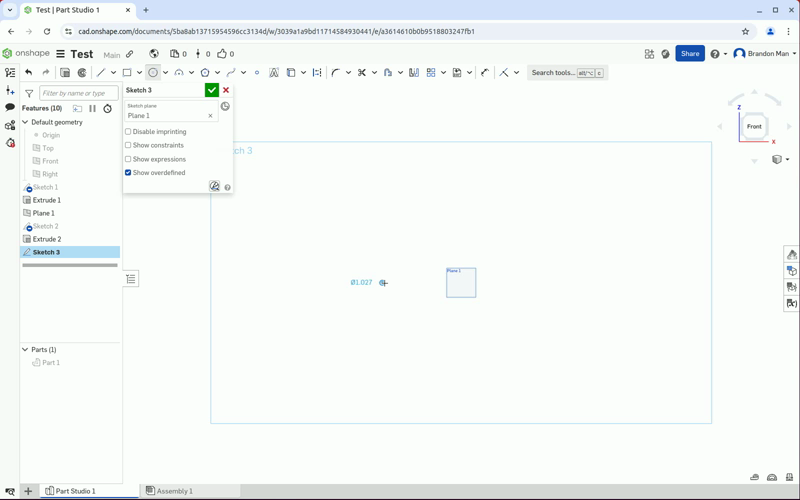
scroll(6)
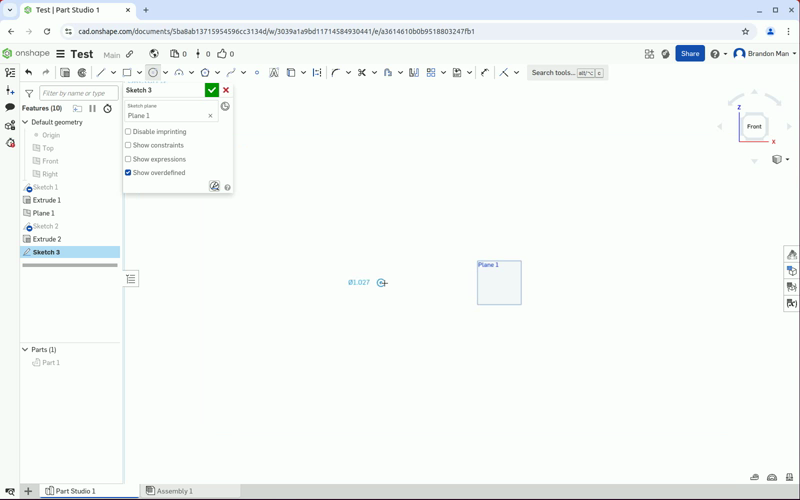
scroll(6)
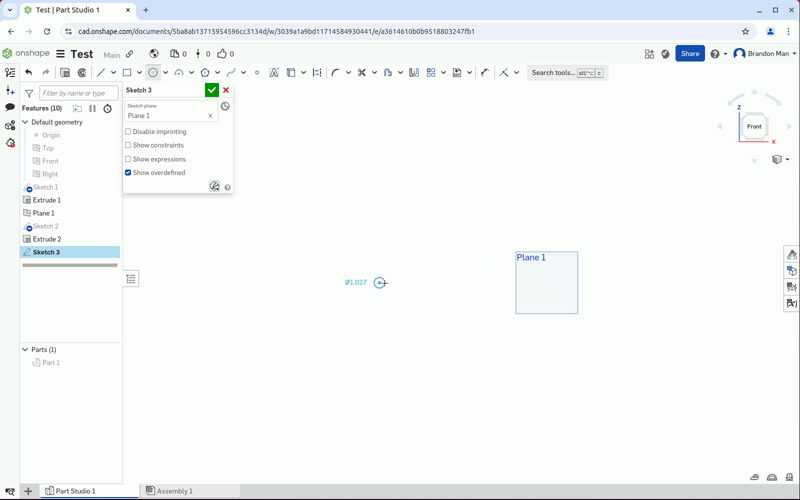
scroll(6)
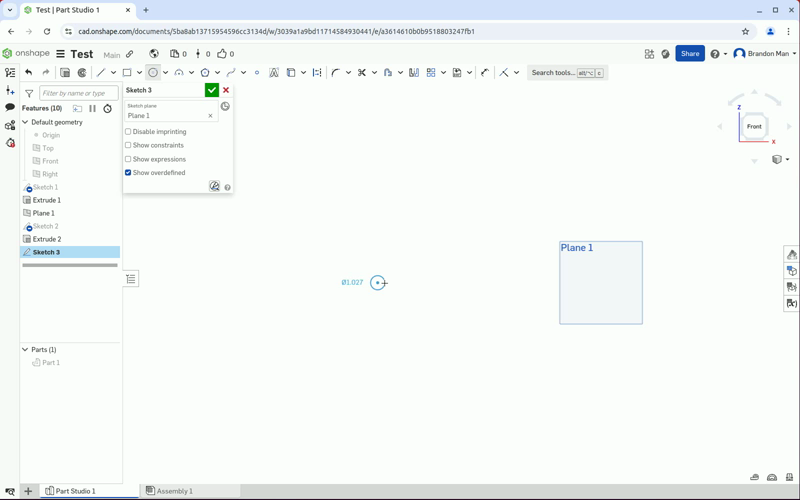
scroll(6)
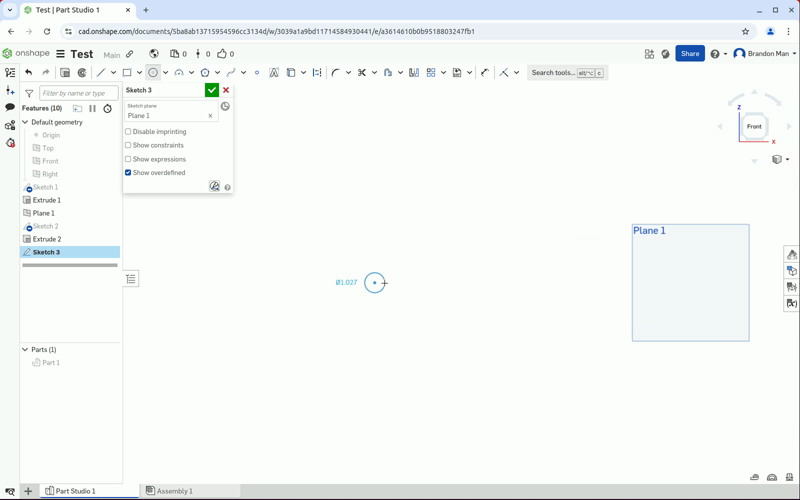
scroll(6)
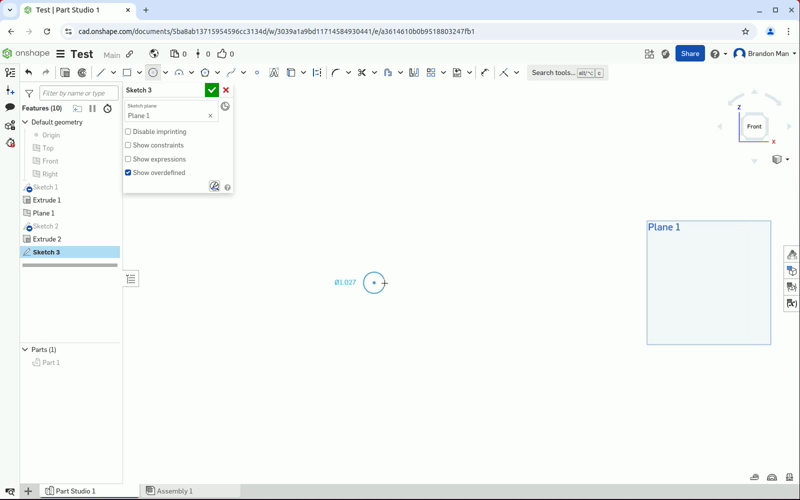
scroll(6)
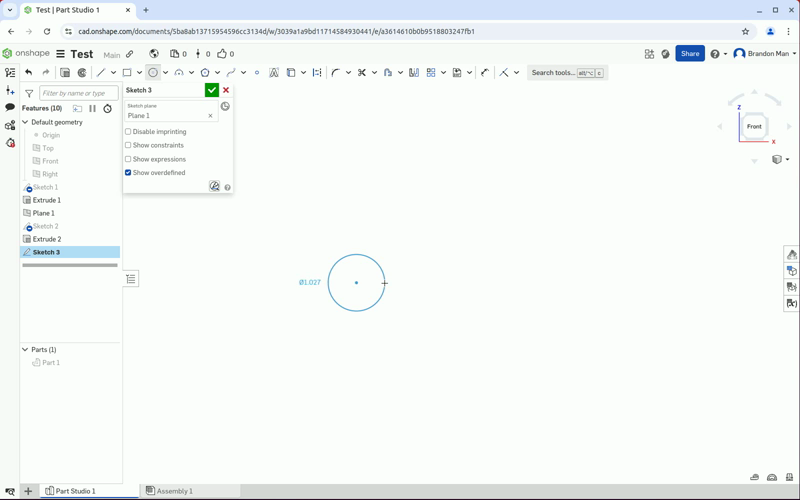
click(384, 282)
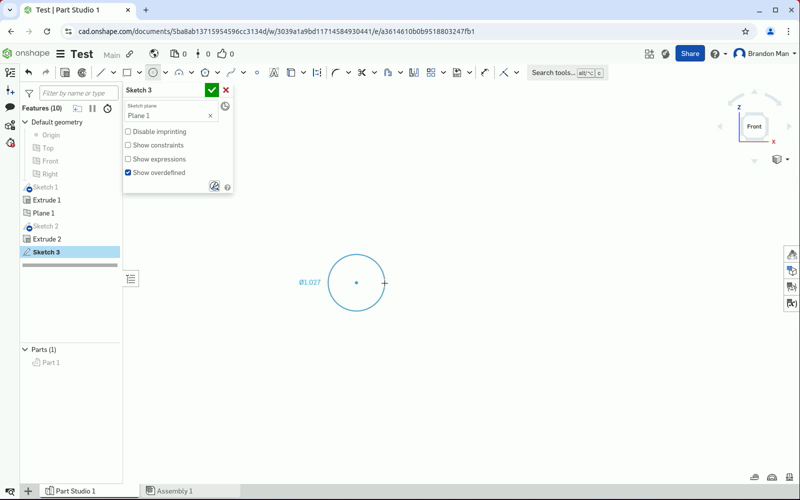
scroll(-6)
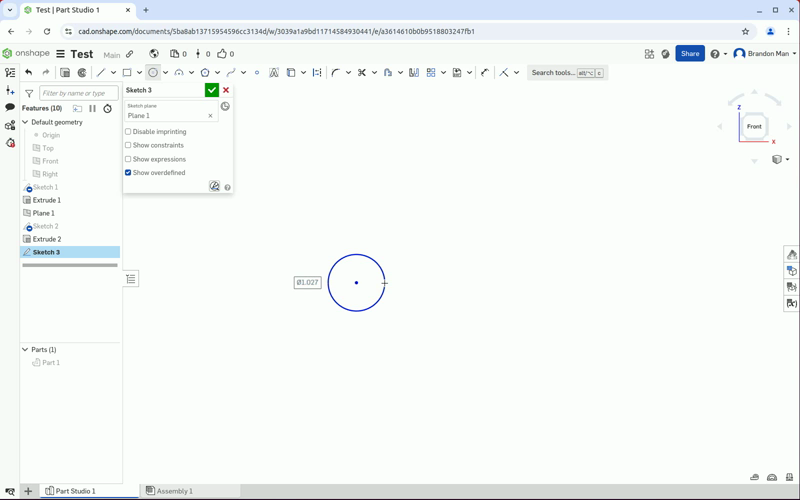
scroll(-6)
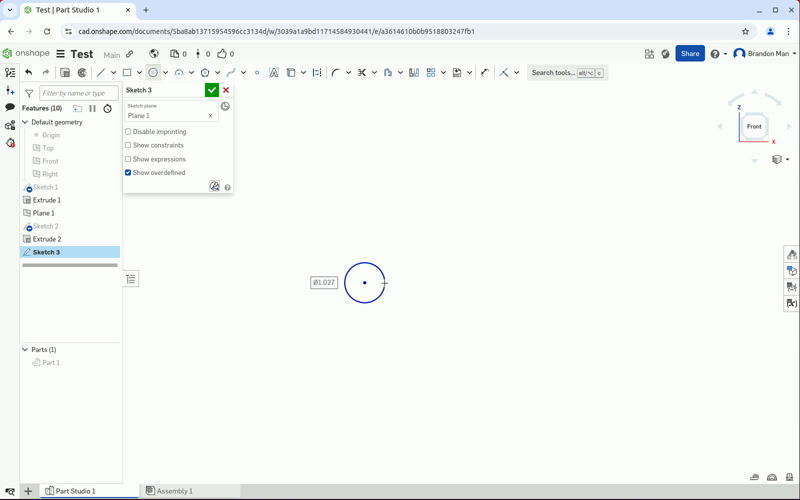
scroll(-6)
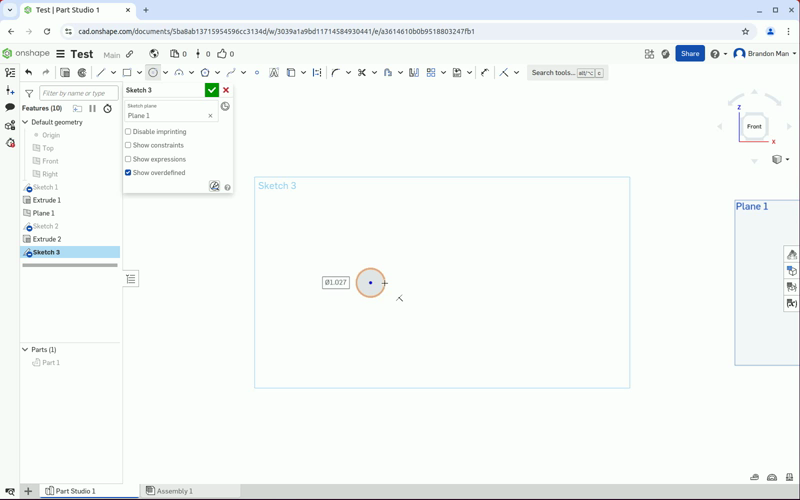
scroll(-6)
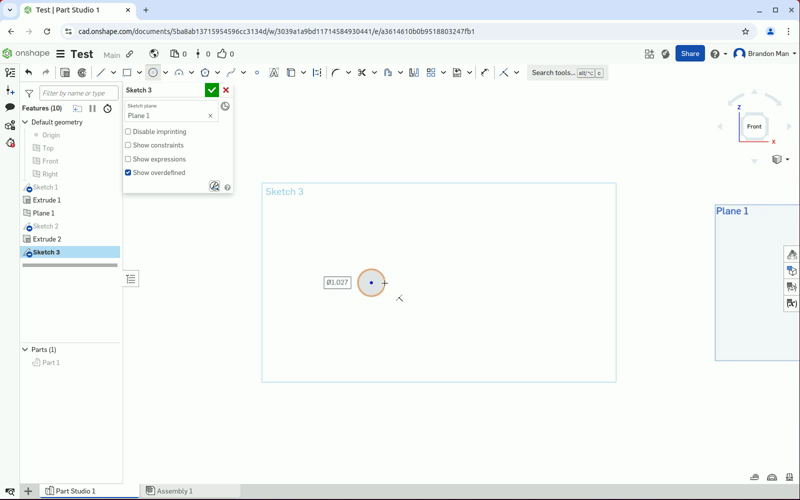
scroll(-6)
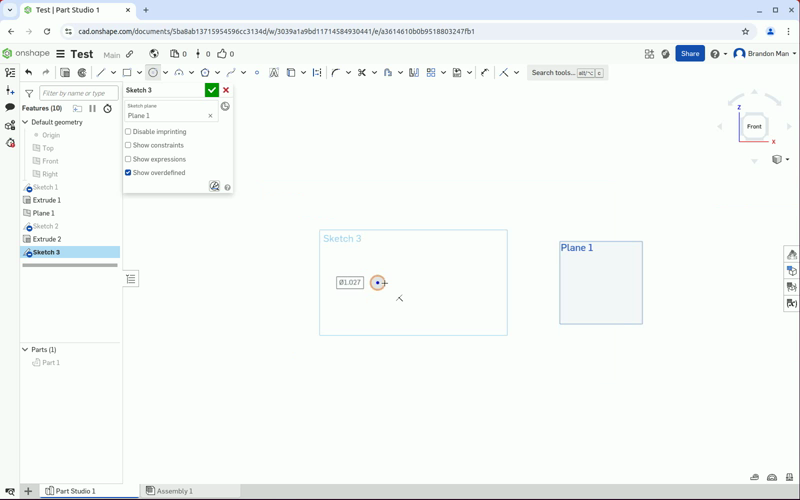
scroll(-6)
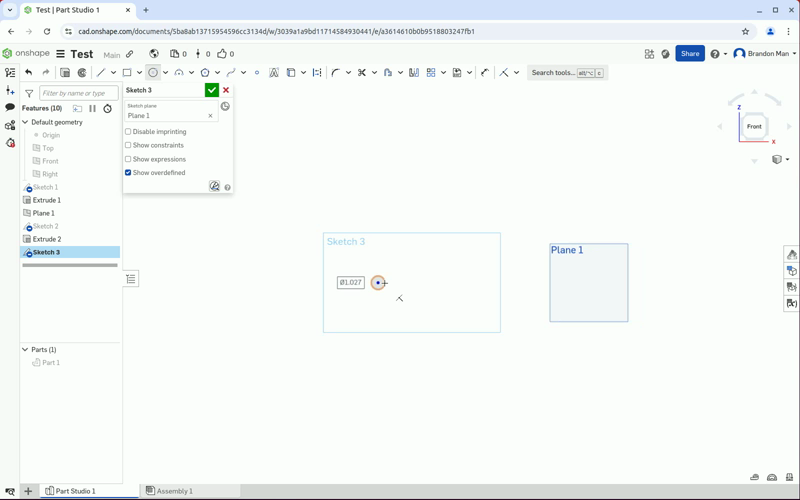
scroll(-6)
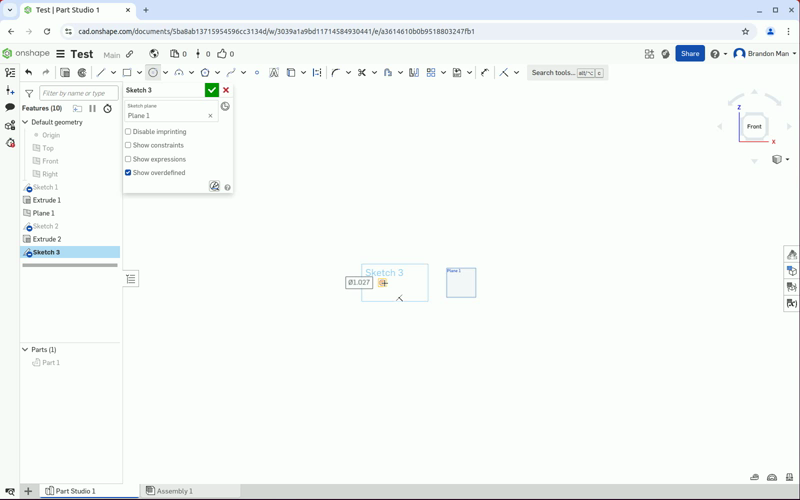
key(esc)
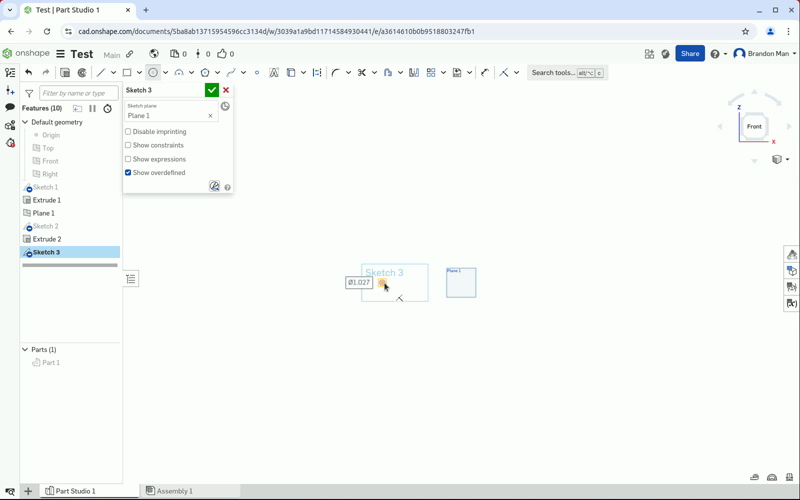
mouse_move(383, 283)
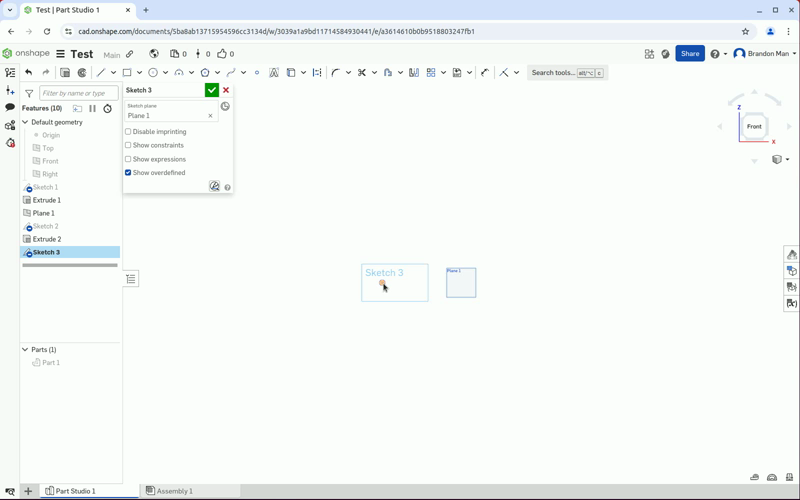
scroll(6)
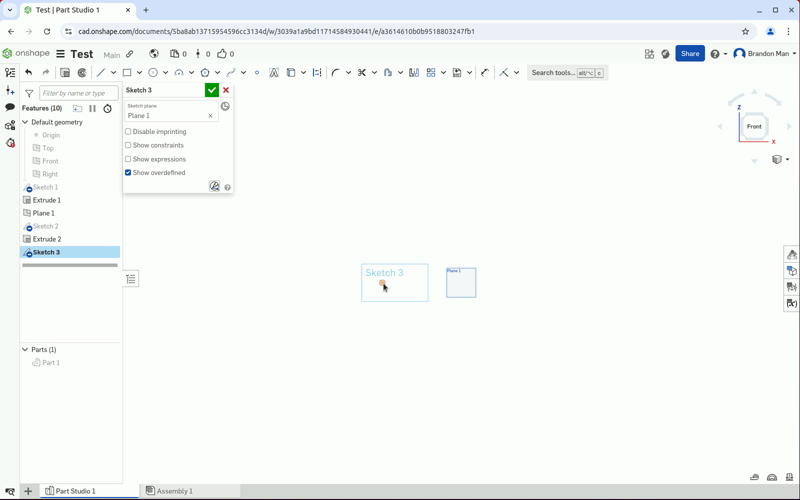
scroll(6)
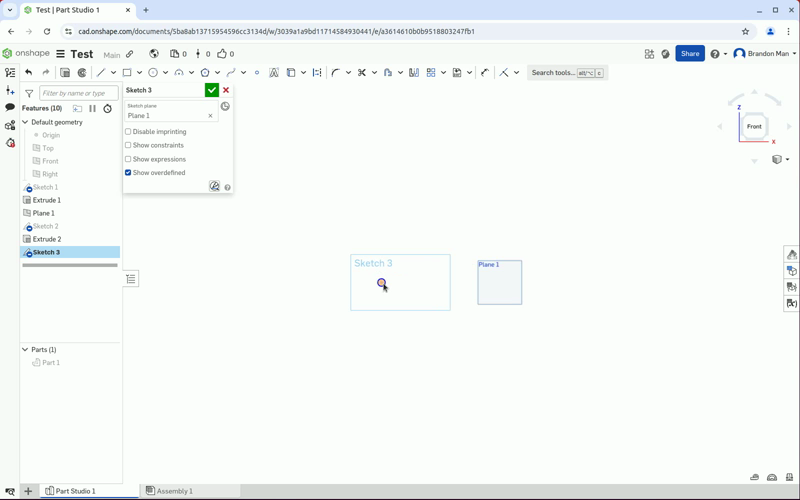
scroll(6)
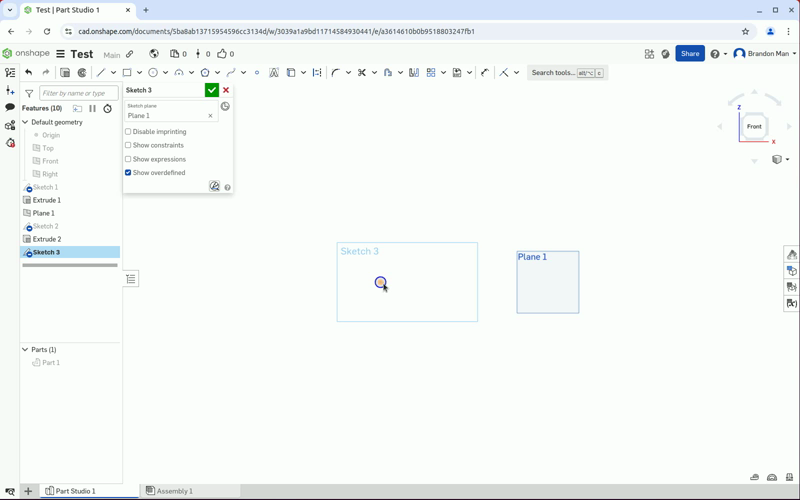
scroll(6)
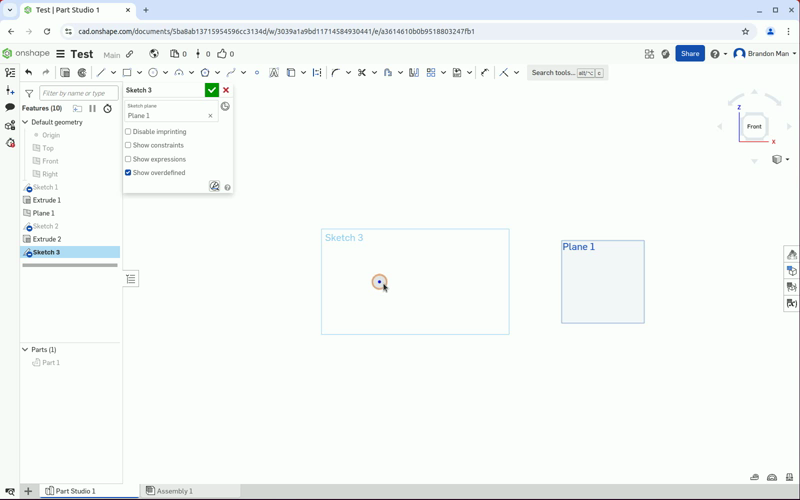
scroll(6)
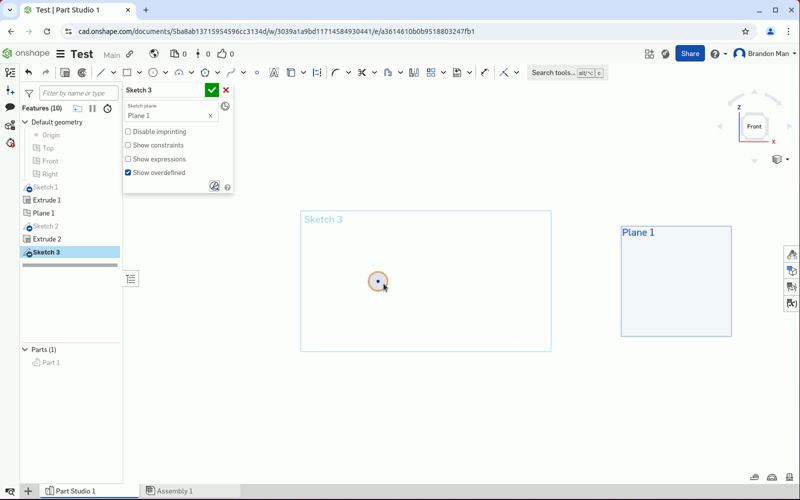
scroll(6)
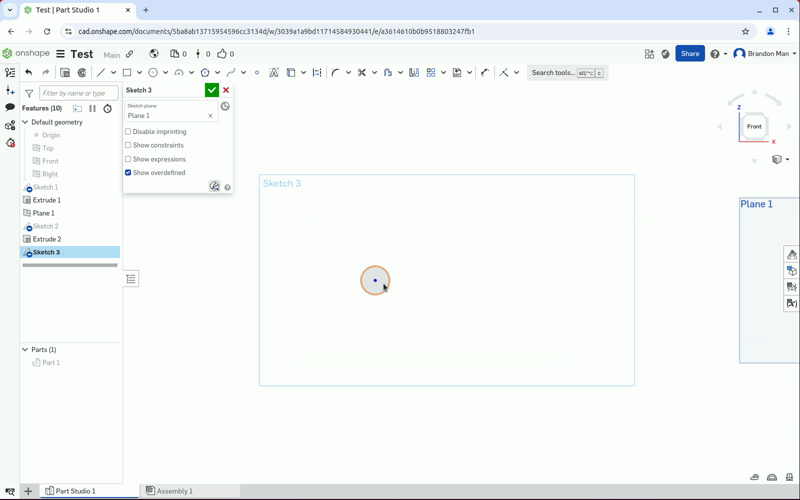
scroll(6)
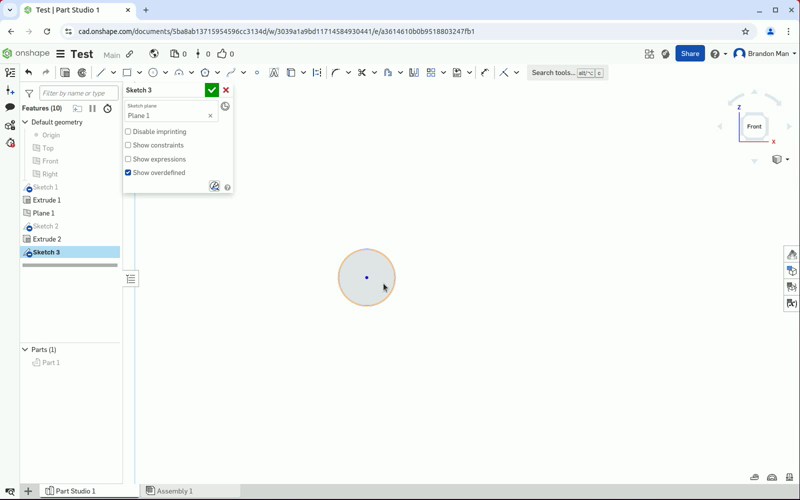
click(383, 283)
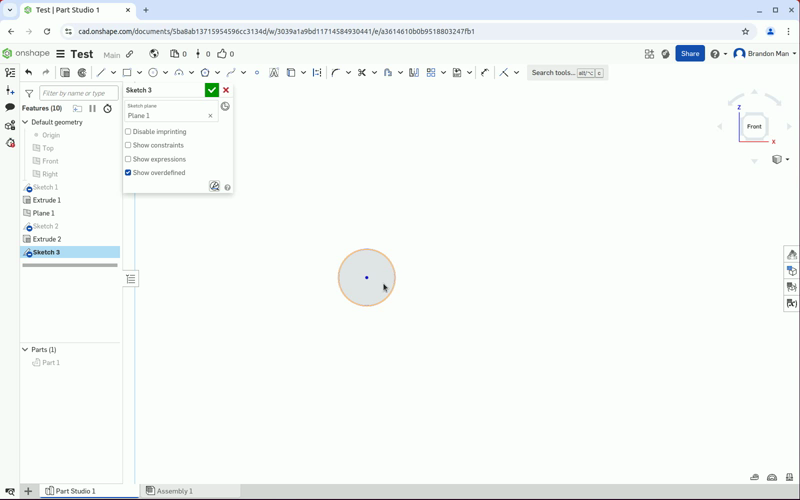
scroll(-6)
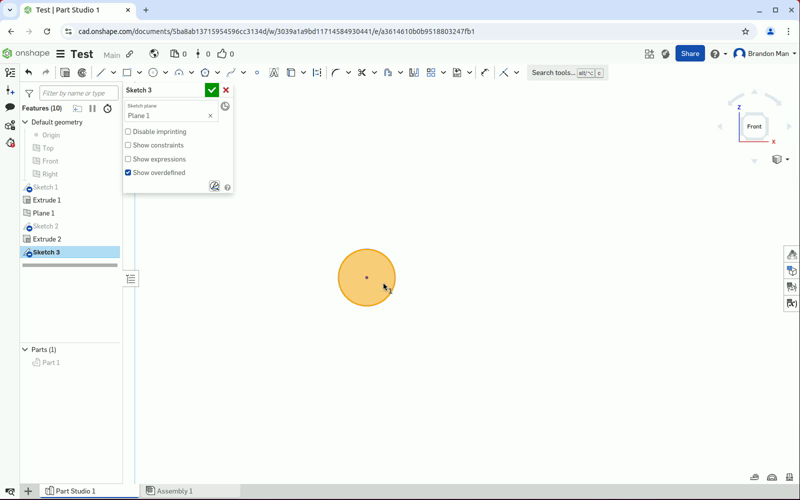
scroll(-6)
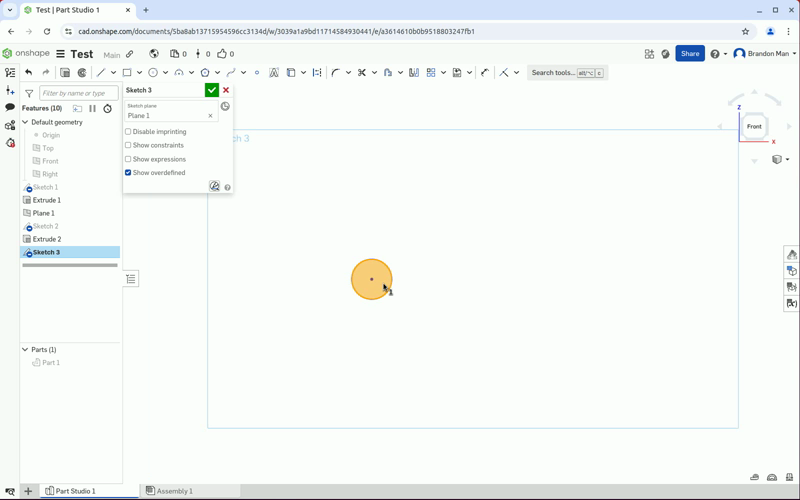
scroll(-6)
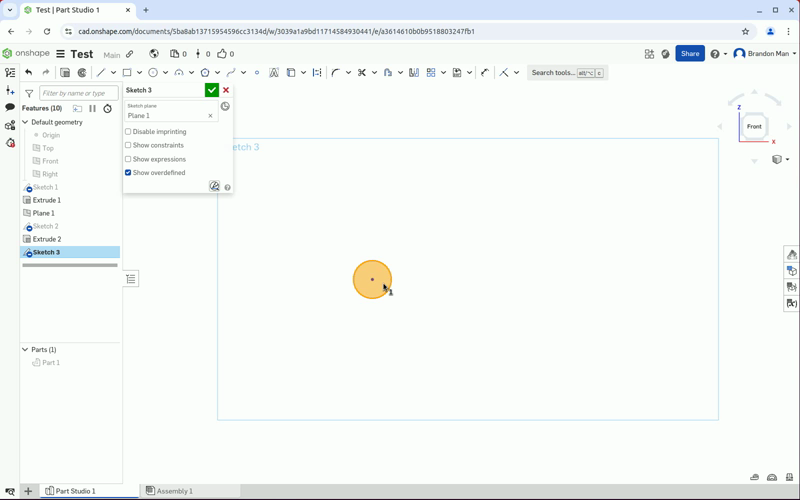
scroll(-6)
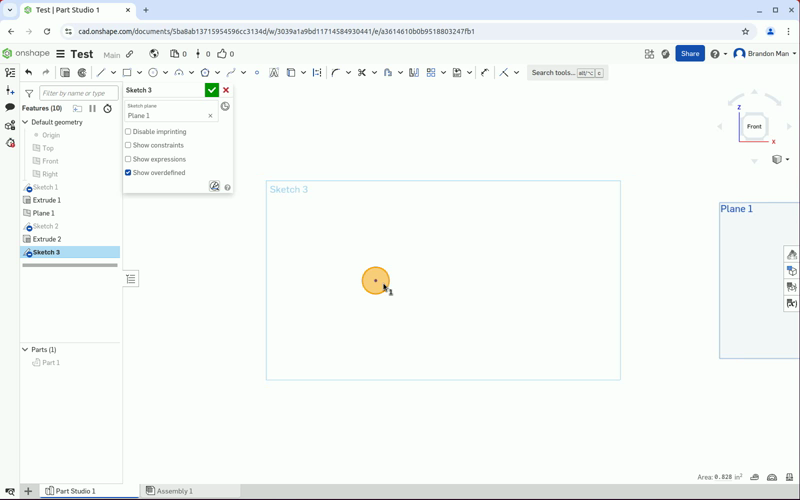
scroll(-6)
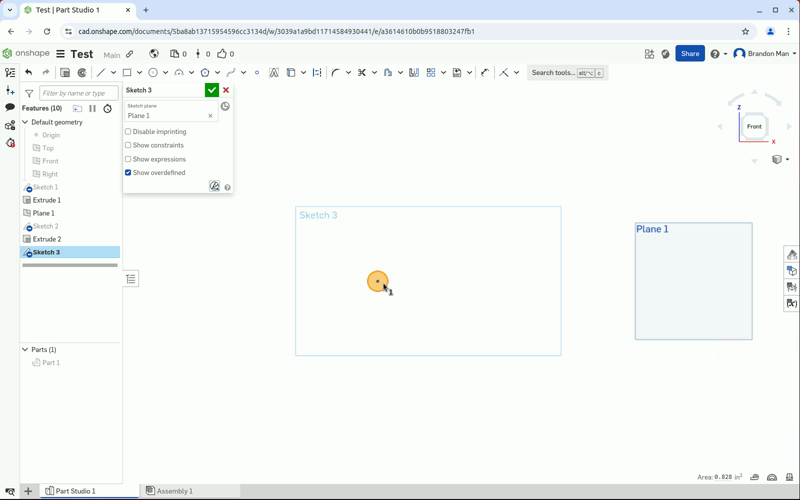
scroll(-6)
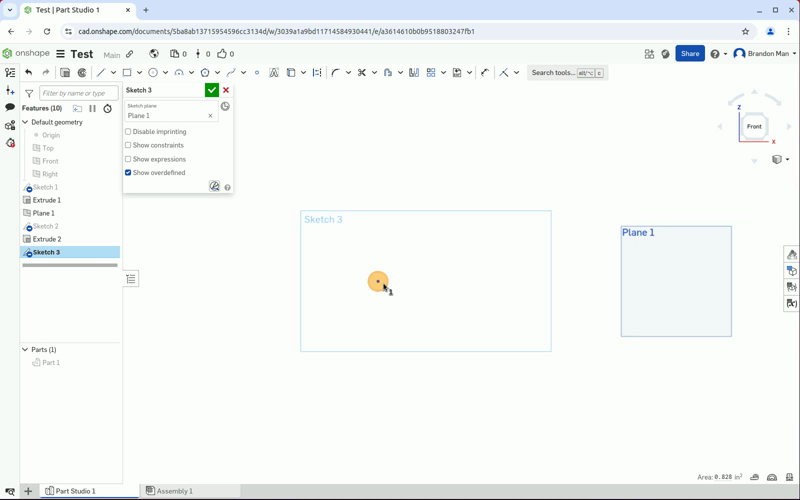
scroll(-6)
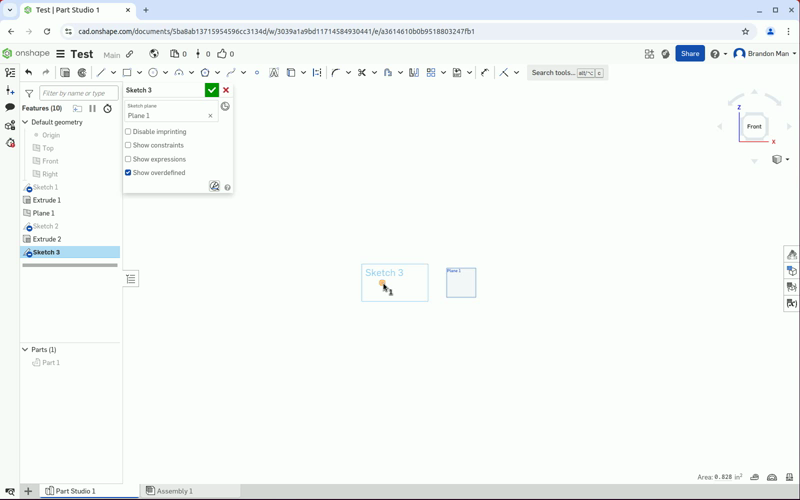
mouse_move(73, 352)
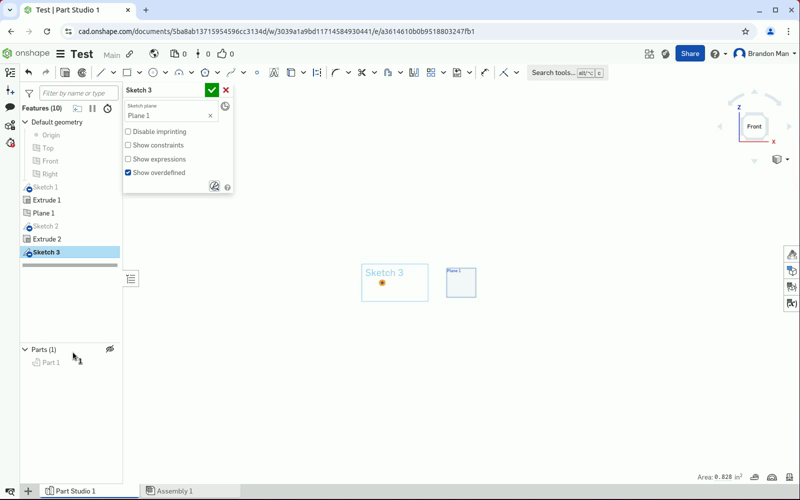
key(shift+y)
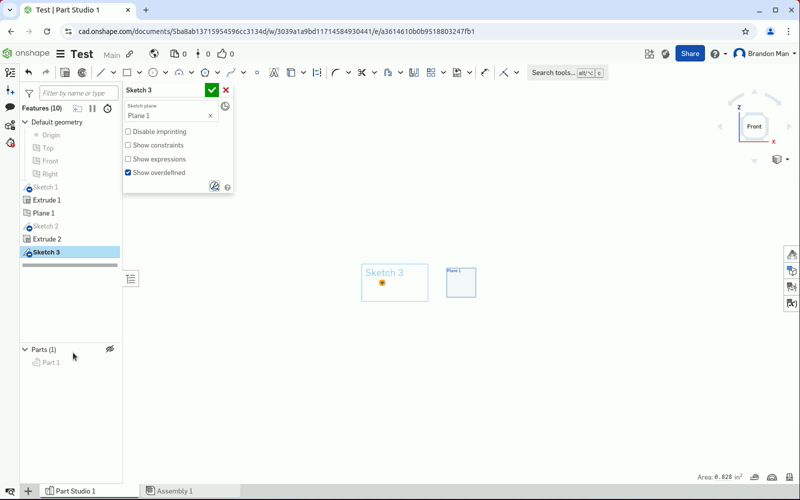
key(shift+e)
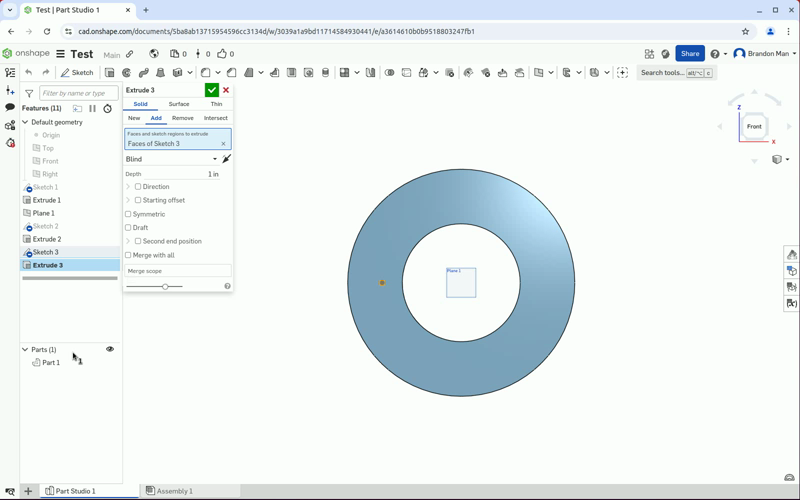
mouse_move(143, 106)
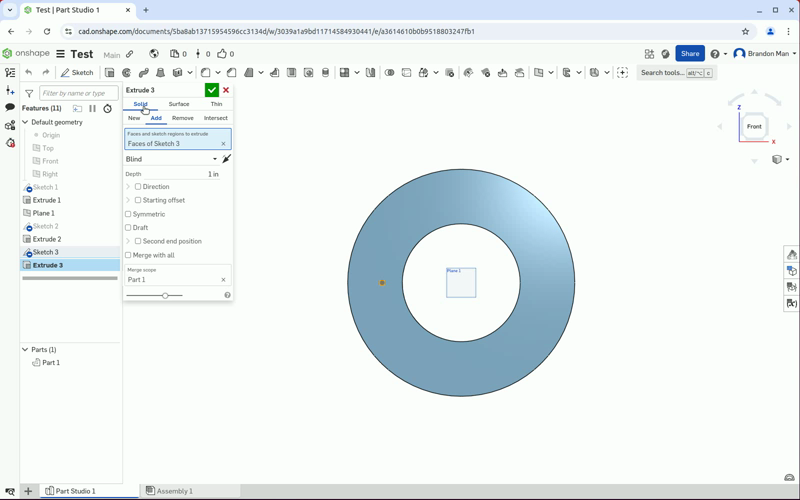
click(143, 106)
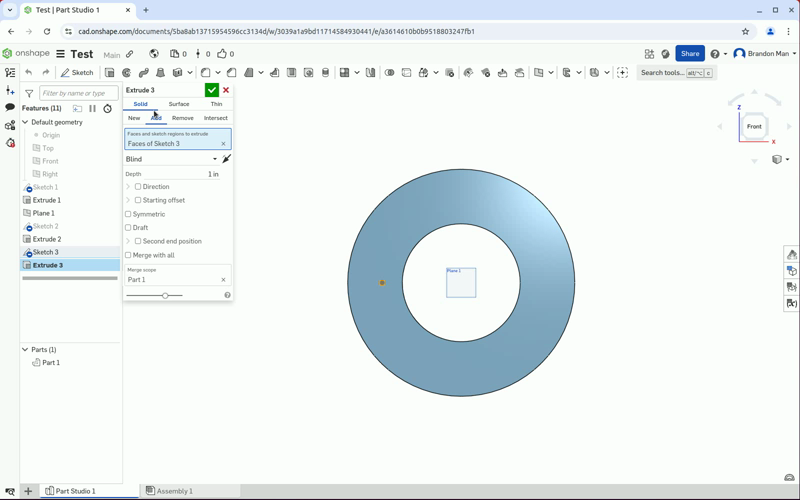
mouse_move(186, 120)
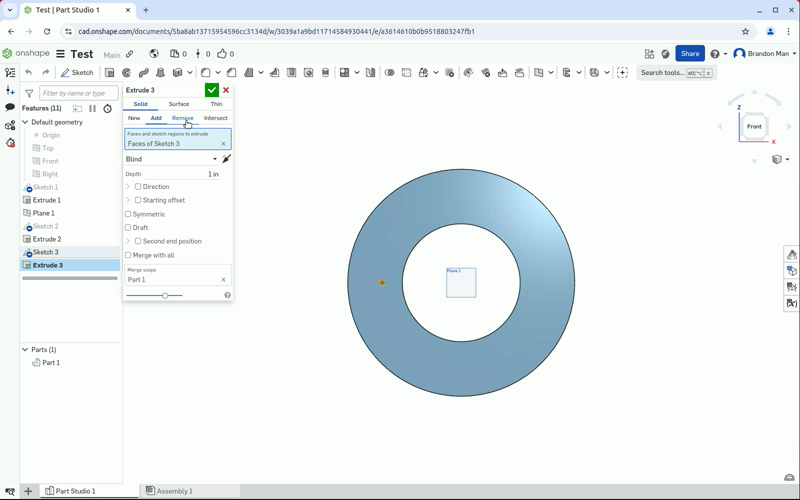
click(186, 120)
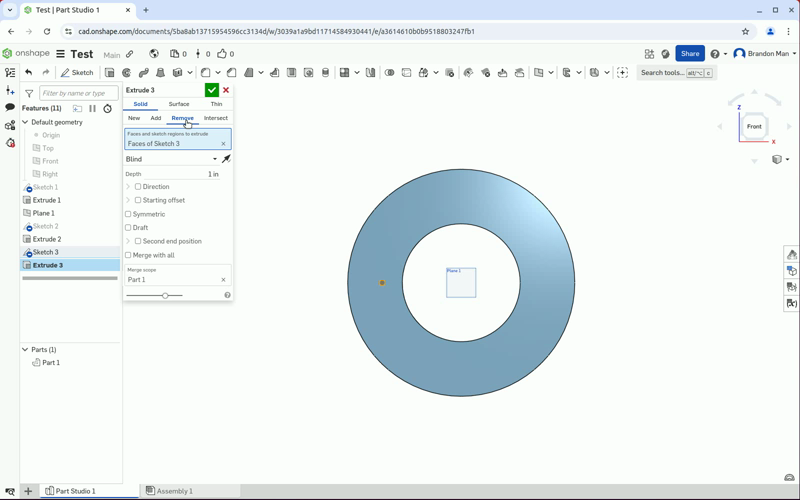
key(tab, 4)
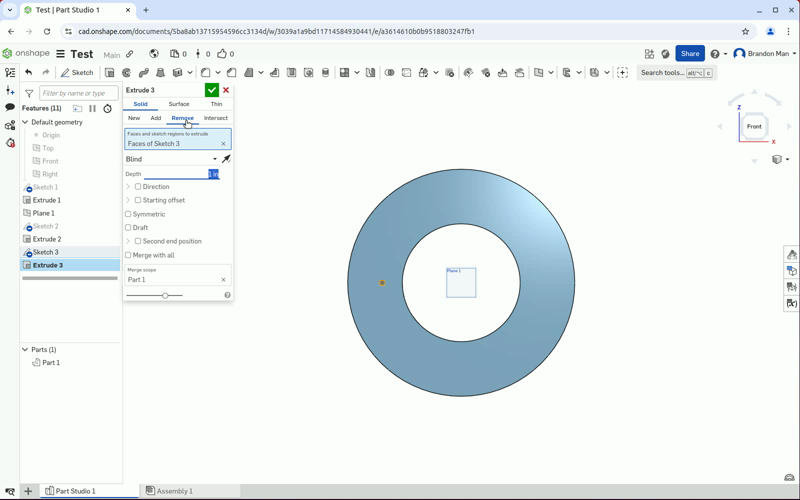
text(0.722)
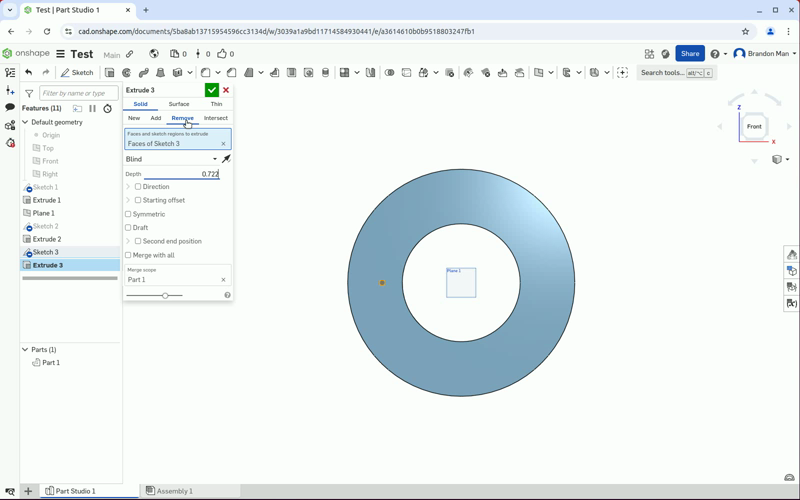
key(tab, 6)
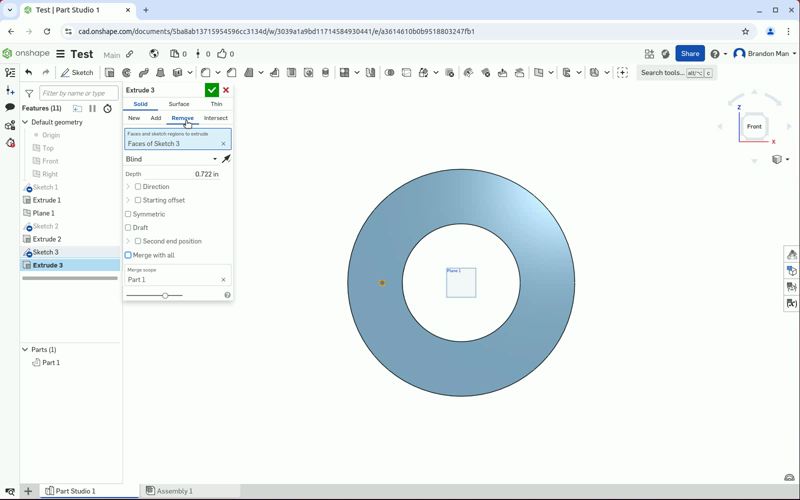
key(space)
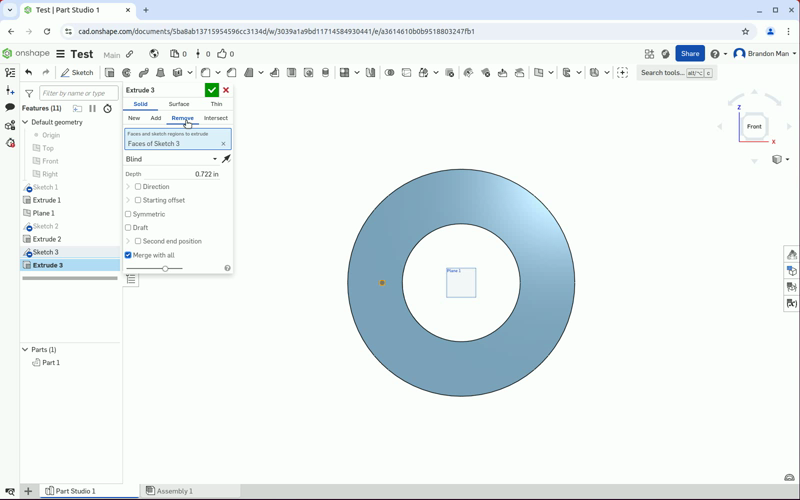
key(enter)
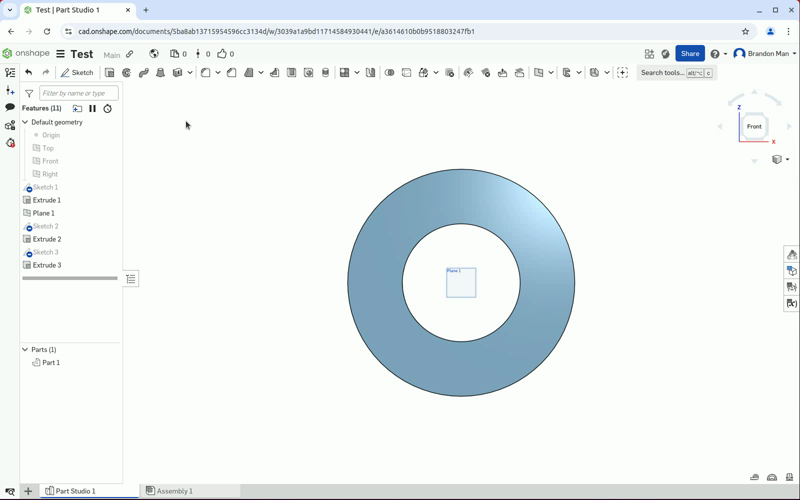
key(shift+h)
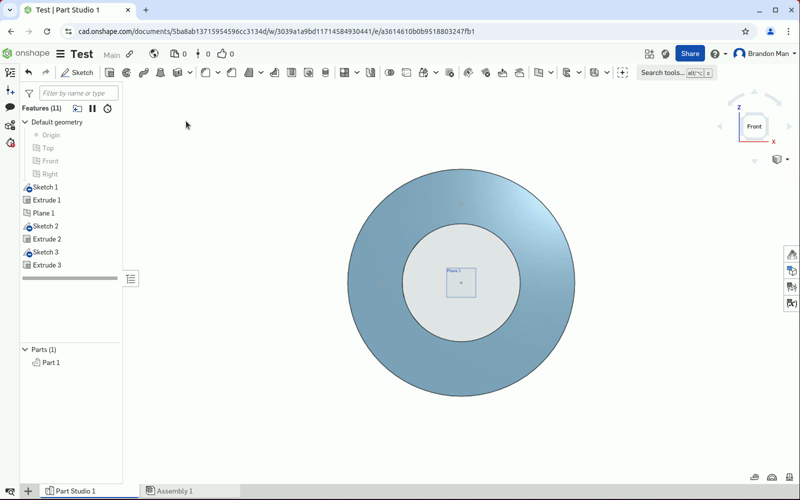
key(shift+h)
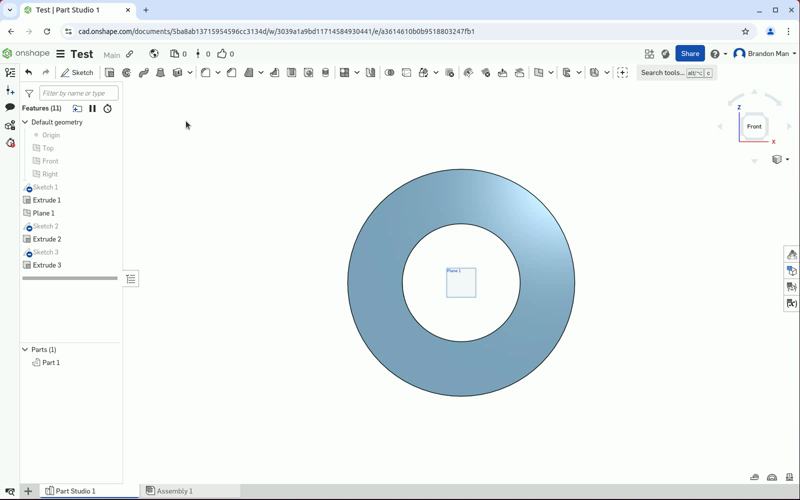
mouse_move(73, 189)
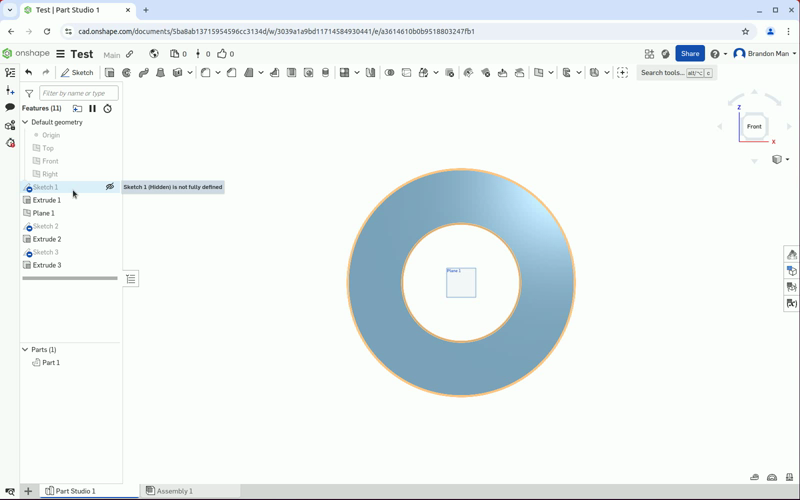
click(73, 189)
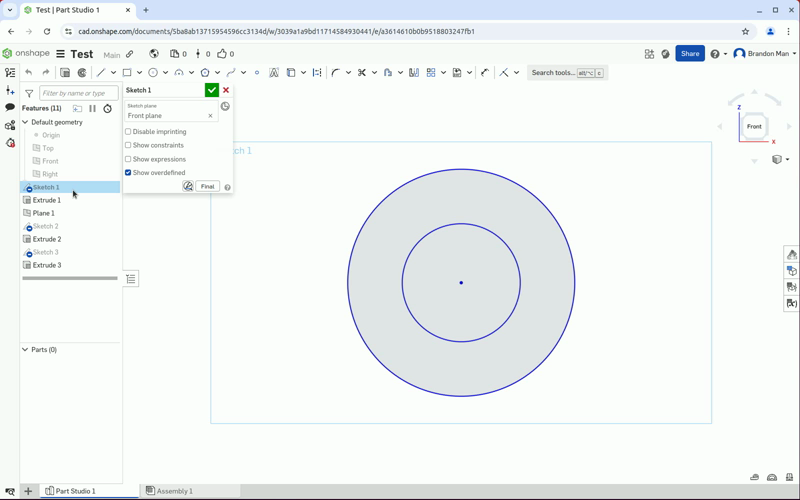
mouse_move(229, 92)
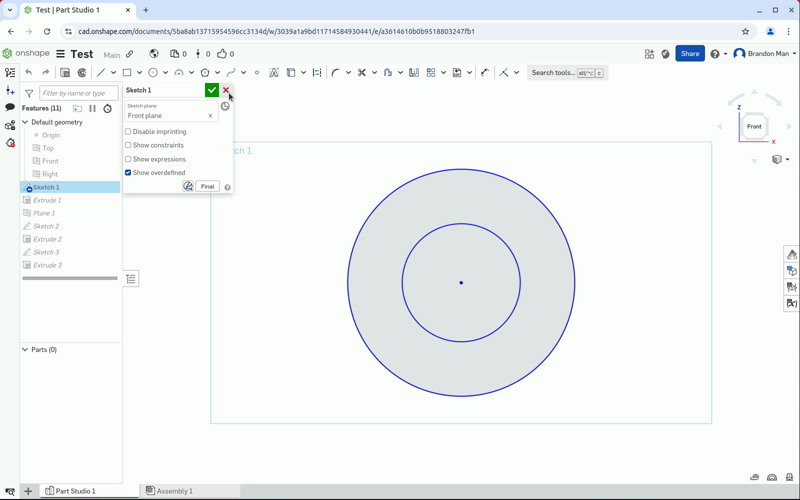
click(229, 92)
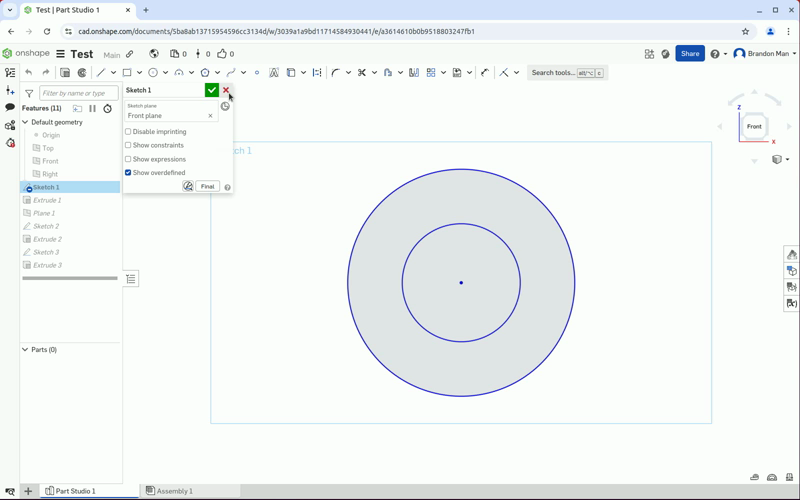
key(shift+s)
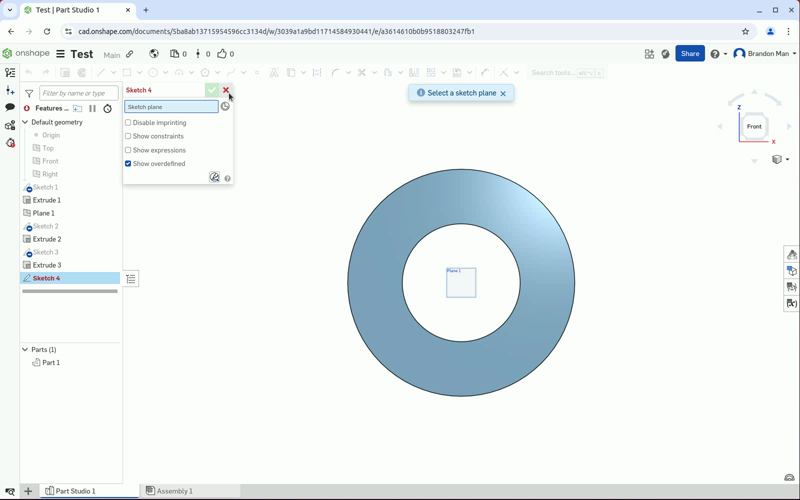
mouse_move(73, 215)
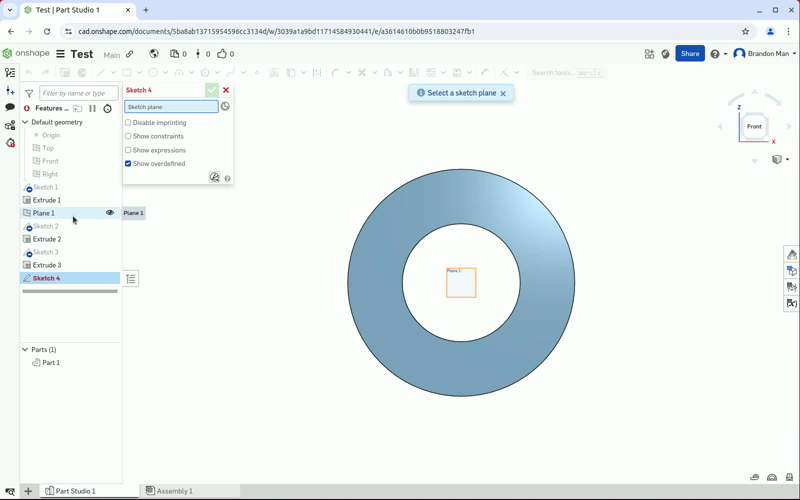
click(73, 215)
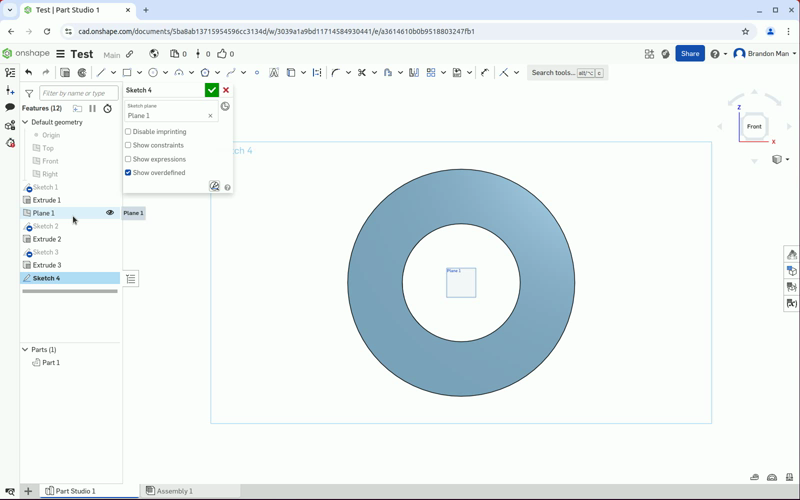
mouse_move(73, 352)
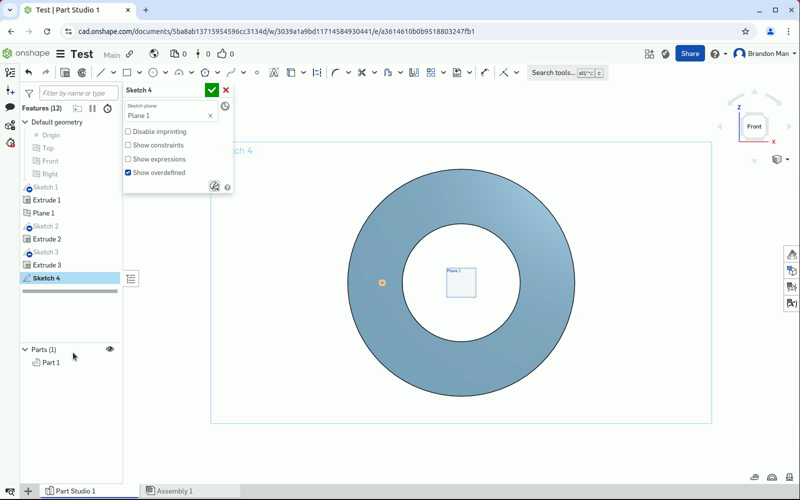
key(y)
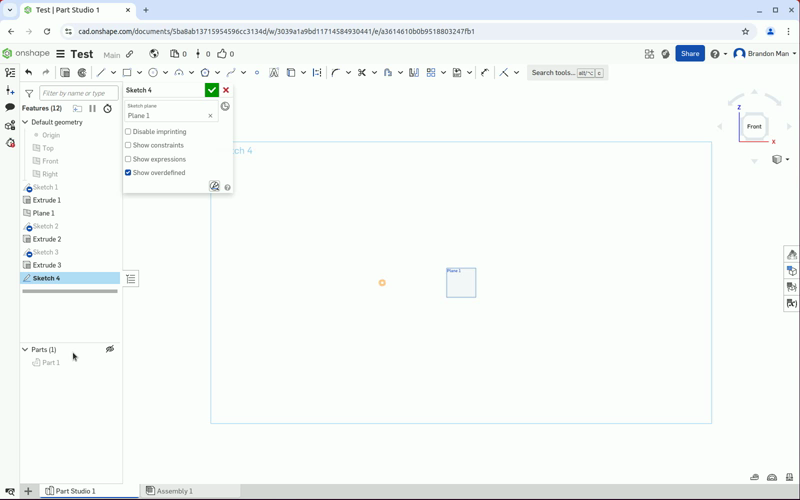
key(c)
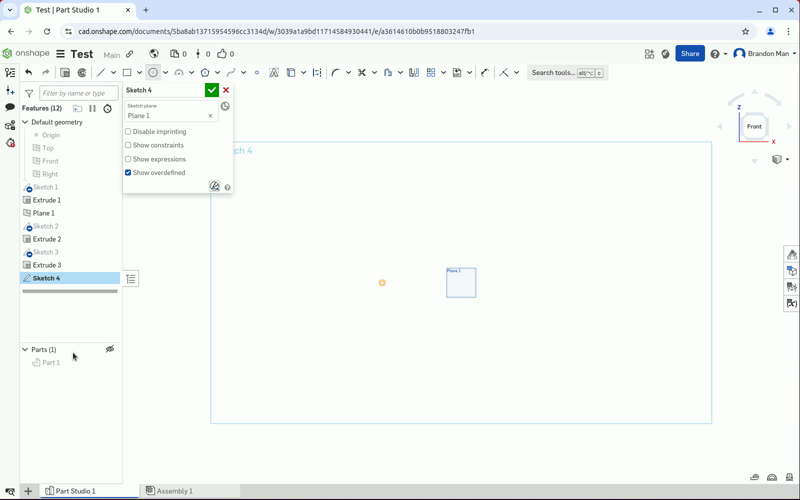
key_down(shift)
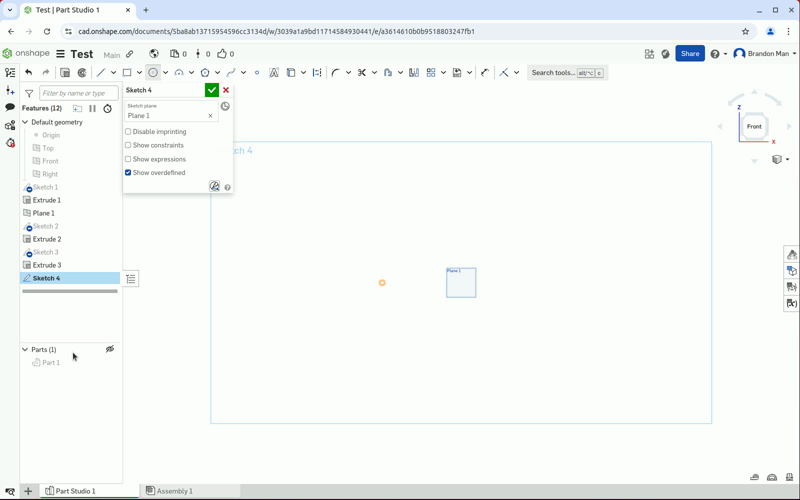
mouse_move(460, 361)
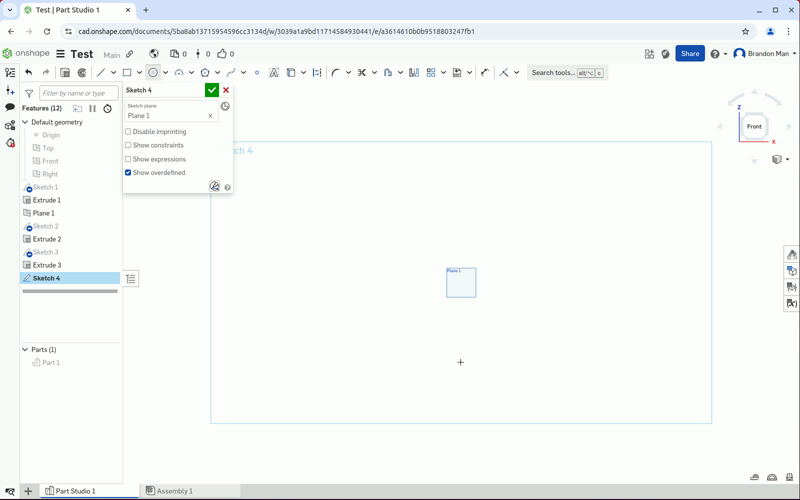
click(460, 361)
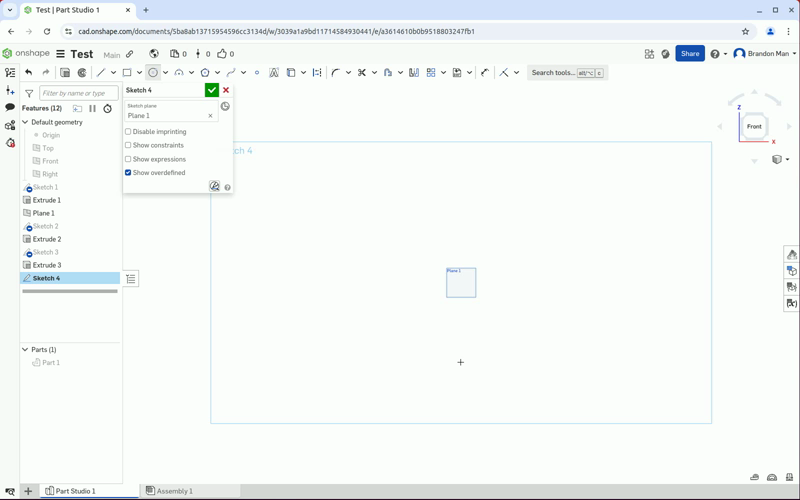
key_up(shift)
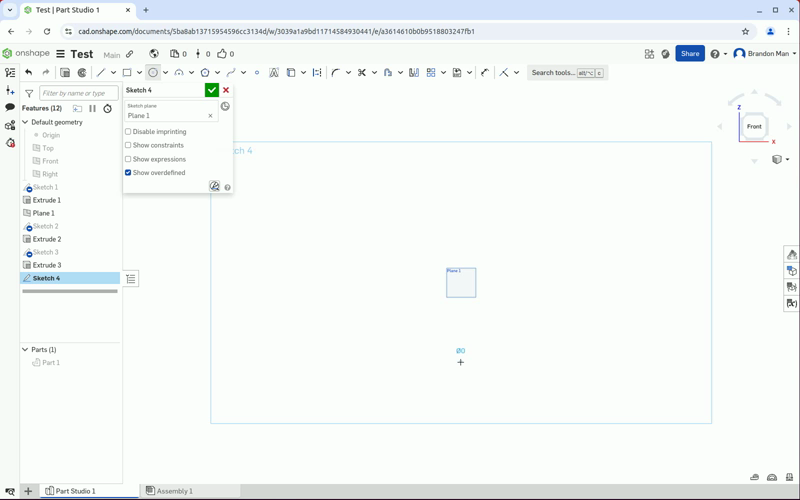
mouse_move(463, 361)
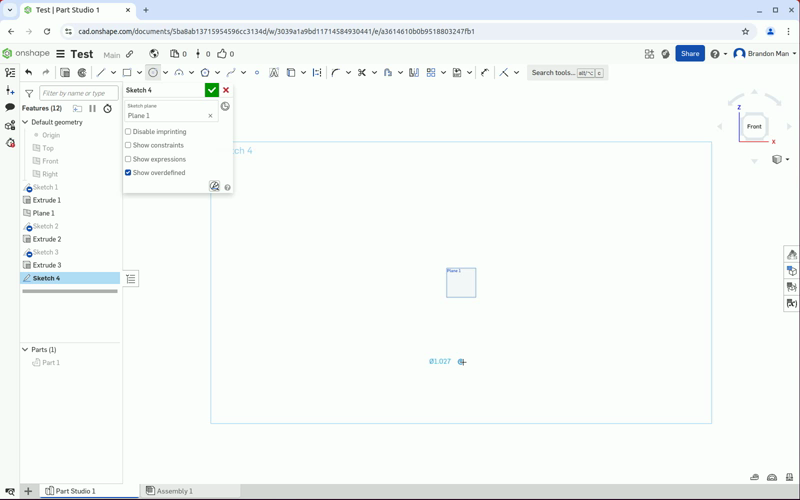
scroll(6)
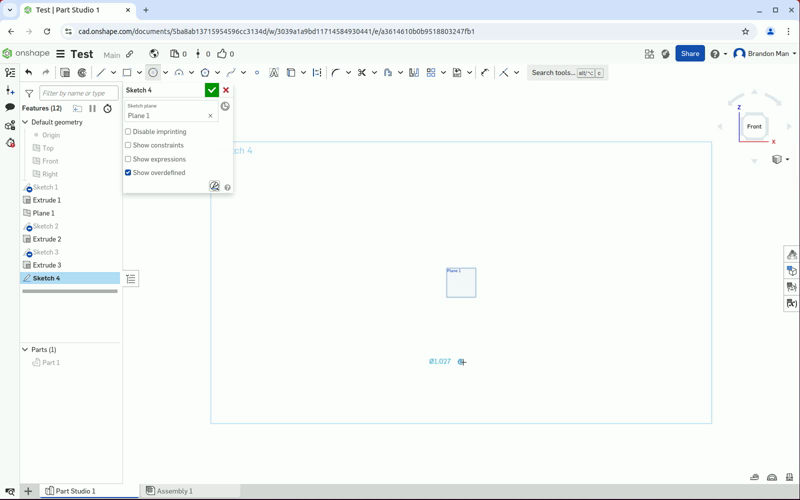
scroll(6)
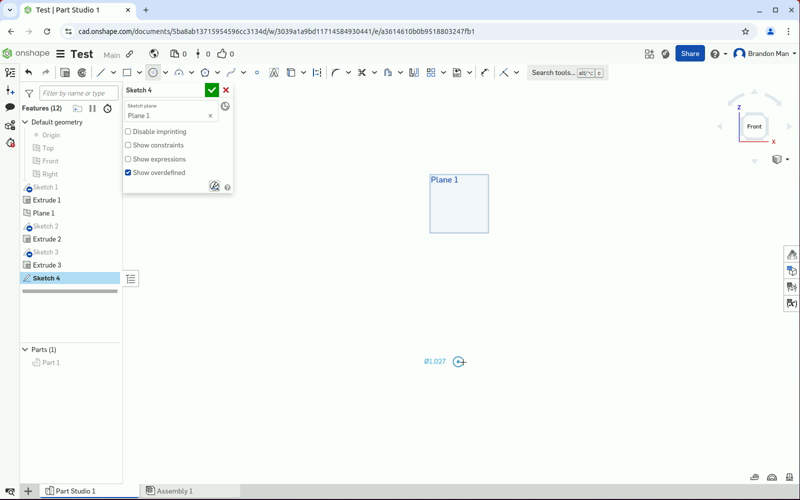
scroll(6)
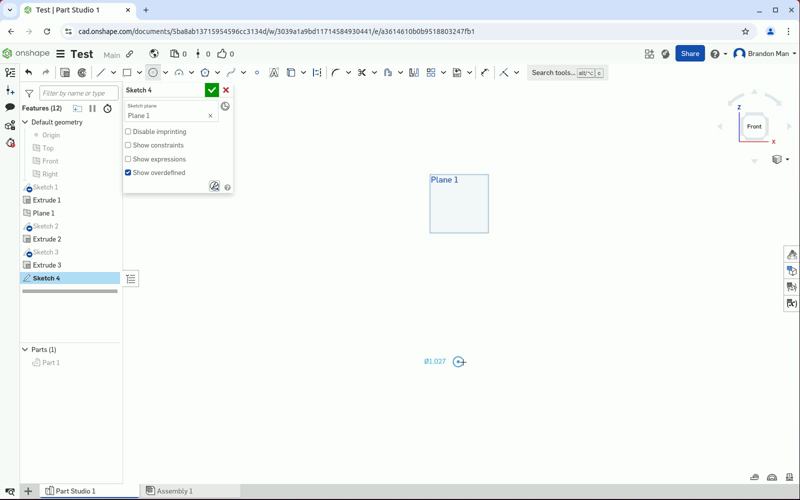
scroll(6)
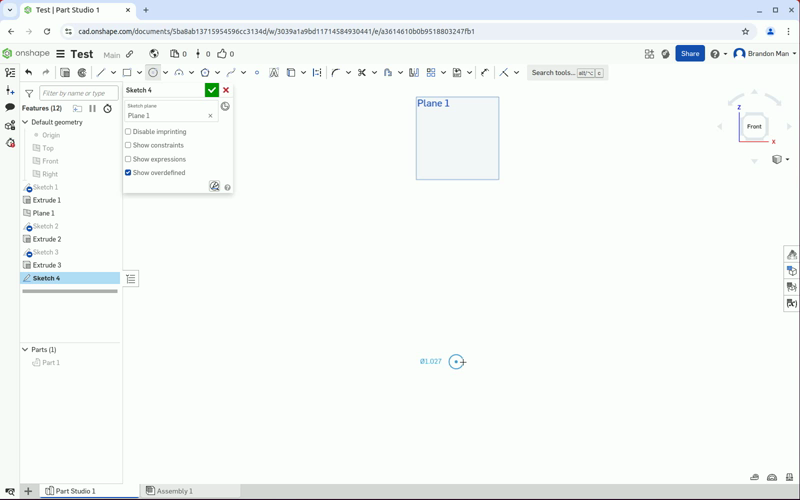
scroll(6)
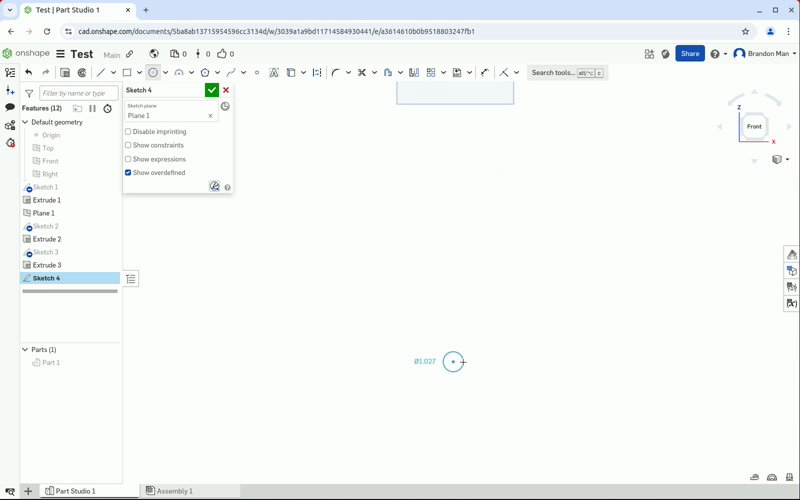
scroll(6)
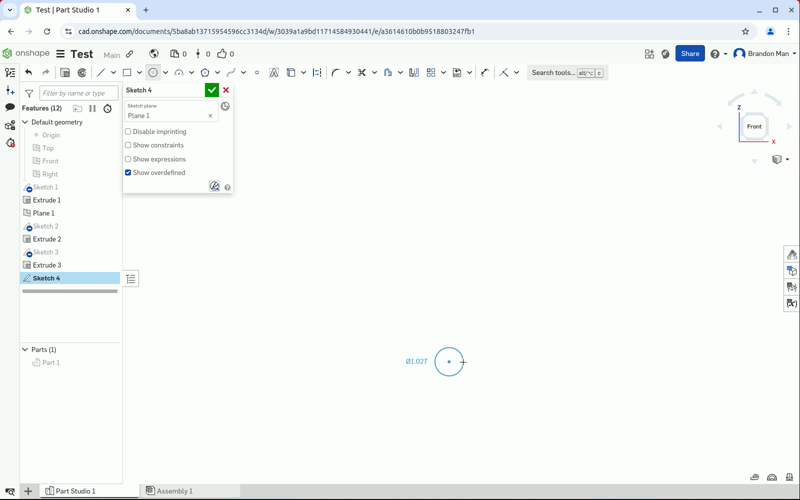
scroll(6)
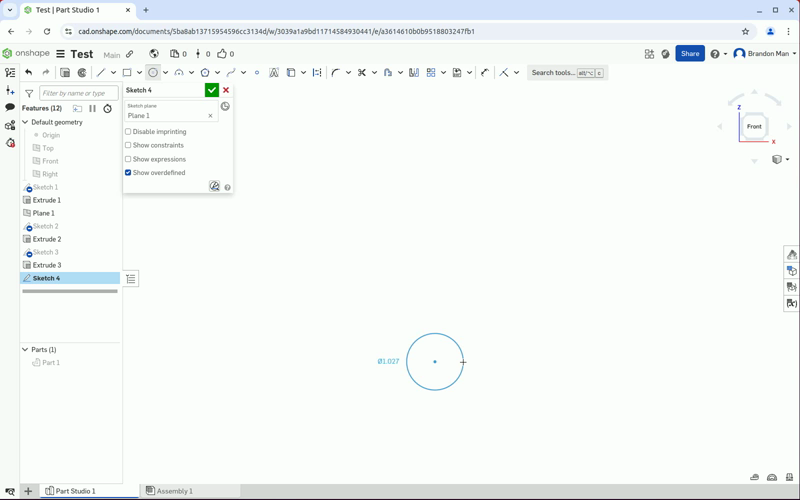
click(463, 361)
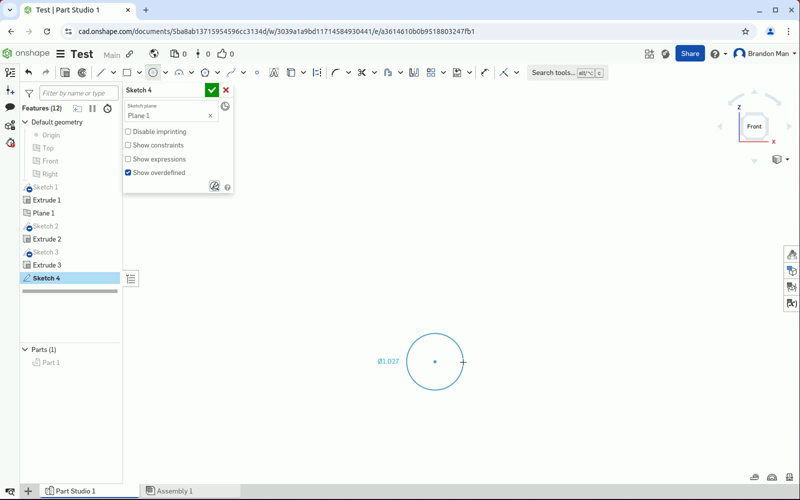
scroll(-6)
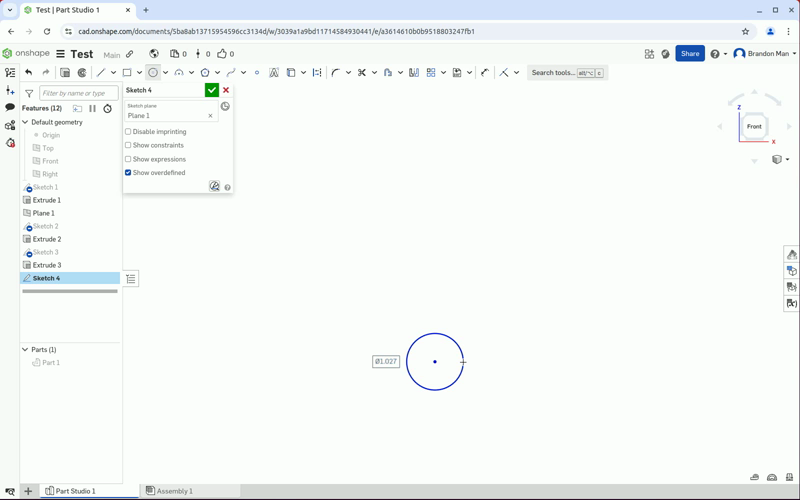
scroll(-6)
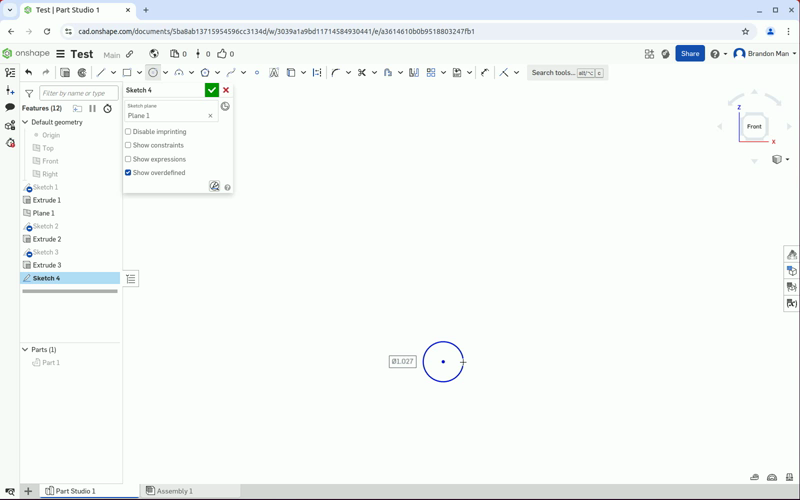
scroll(-6)
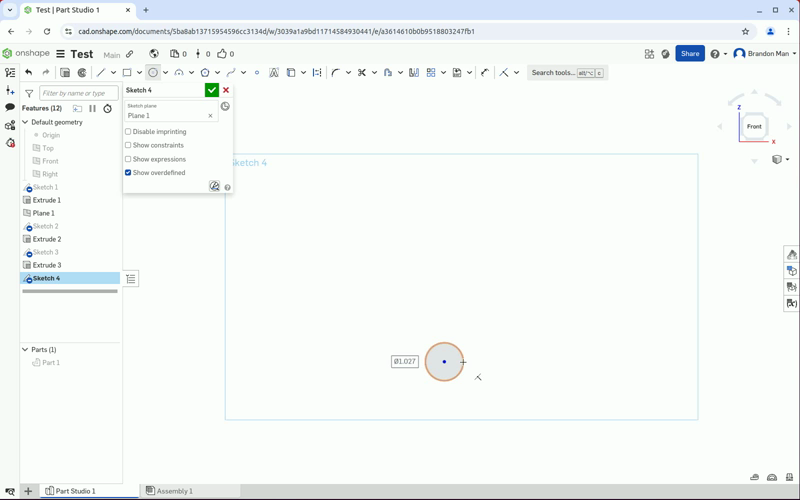
scroll(-6)
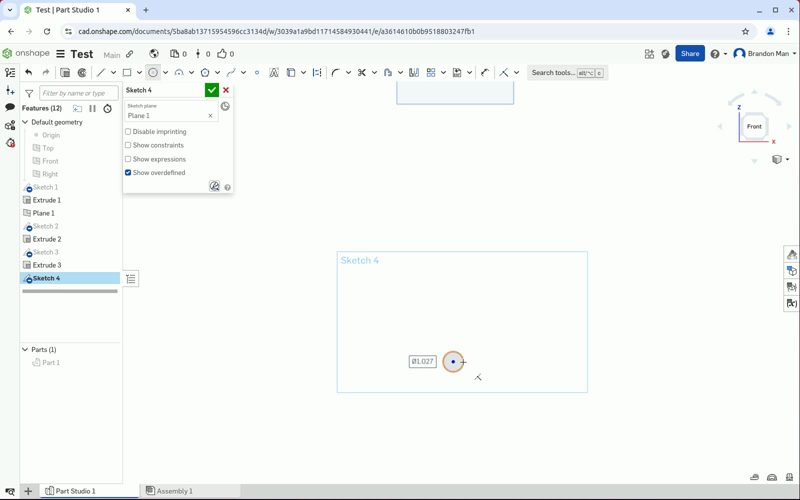
scroll(-6)
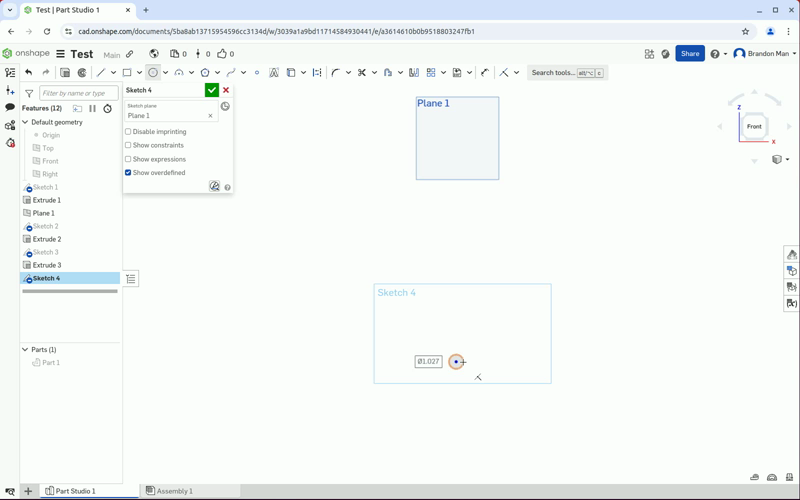
scroll(-6)
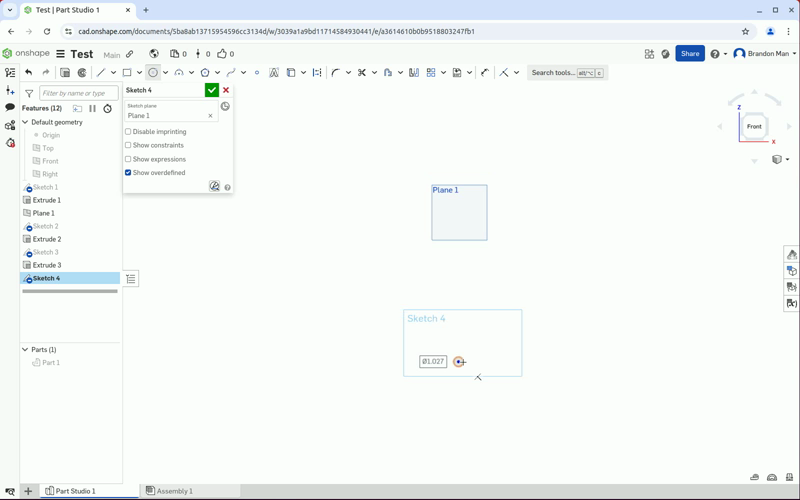
scroll(-6)
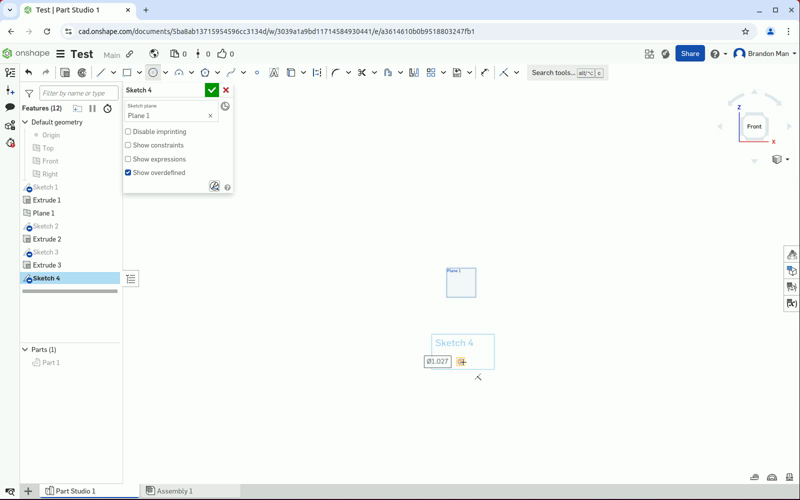
key(esc)
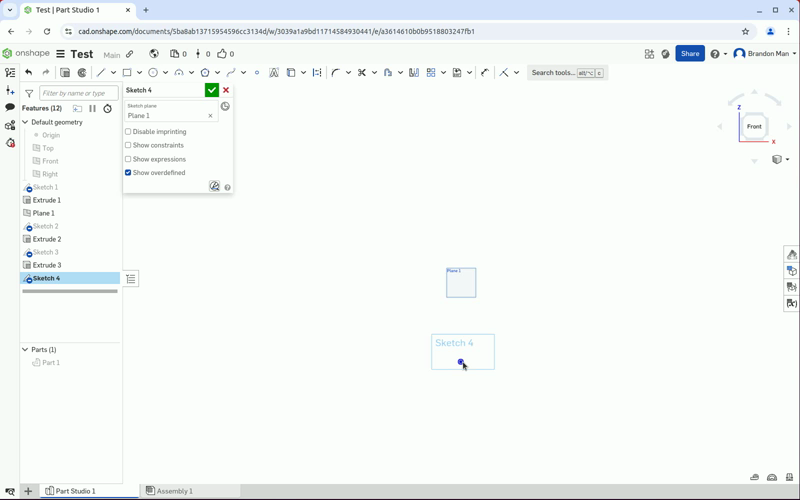
mouse_move(462, 361)
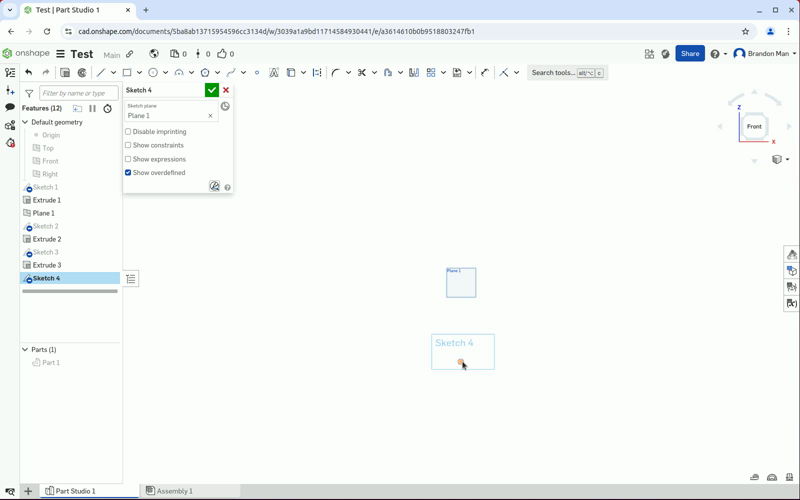
scroll(6)
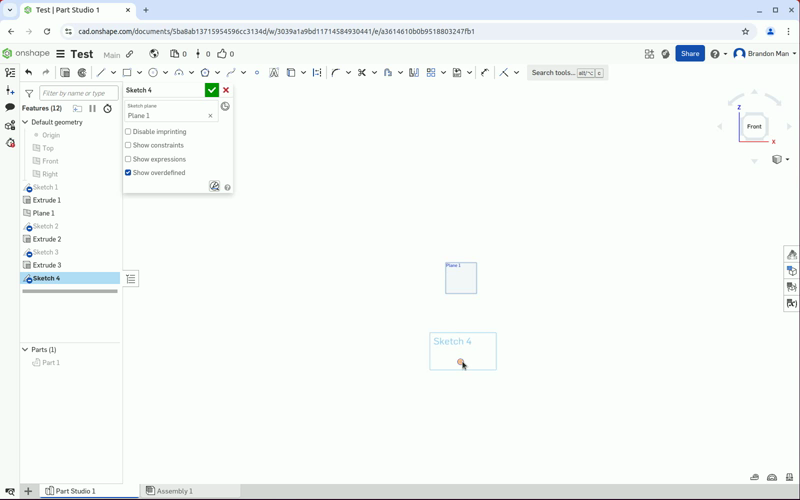
scroll(6)
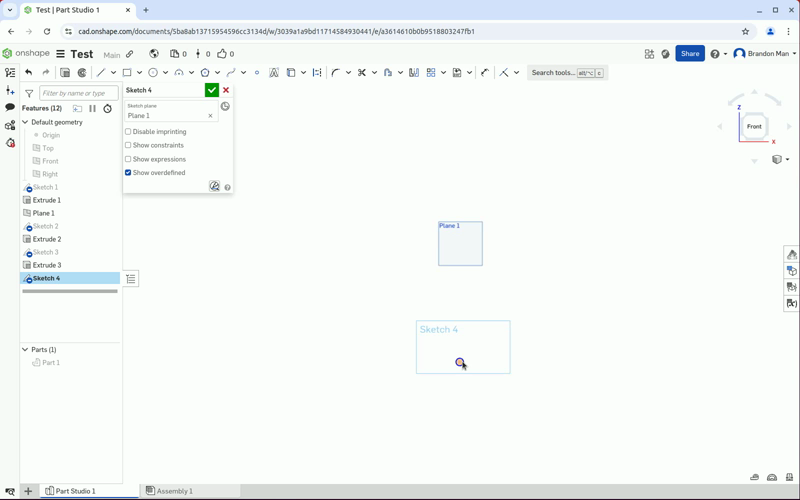
scroll(6)
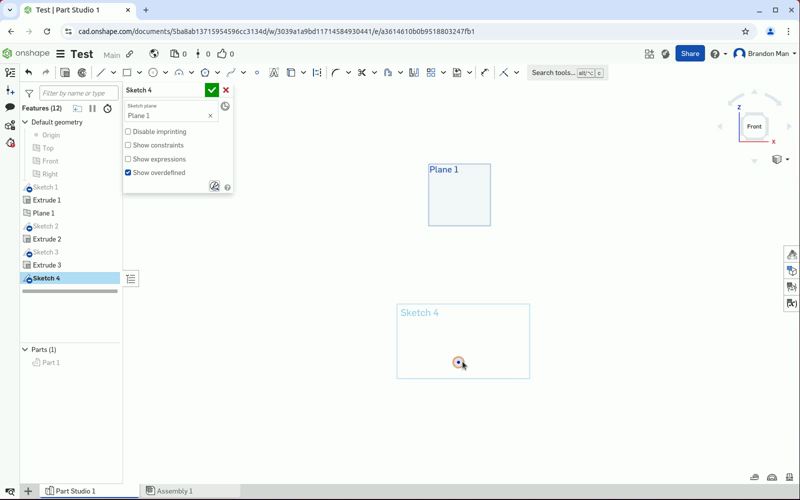
scroll(6)
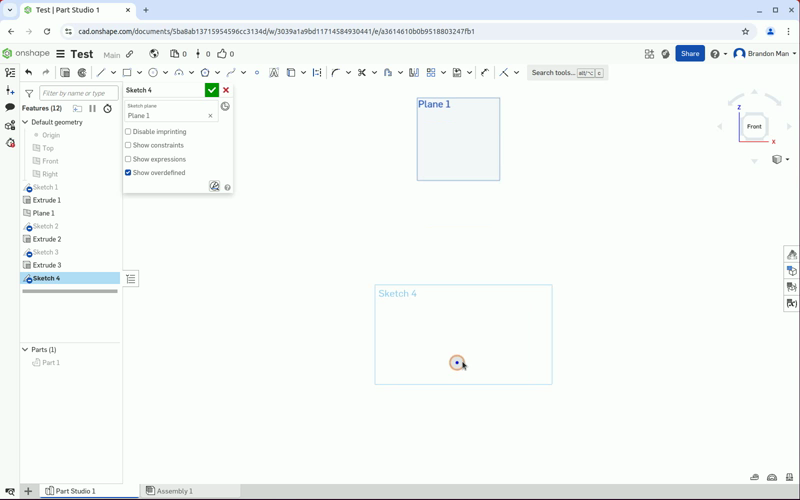
scroll(6)
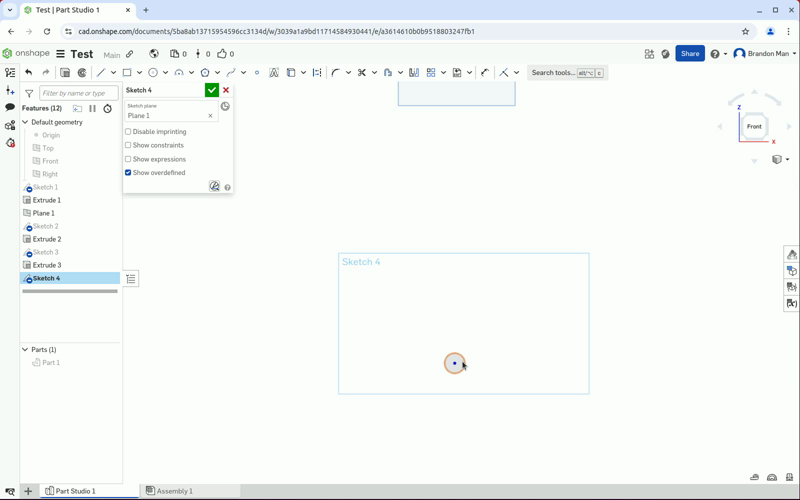
scroll(6)
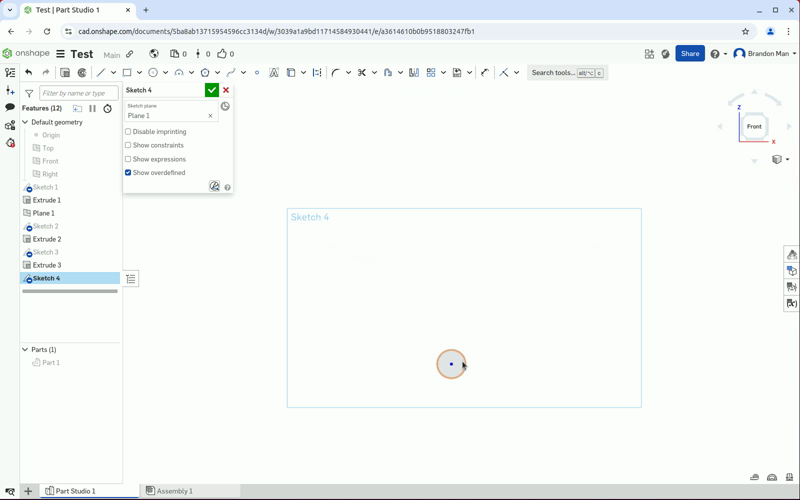
scroll(6)
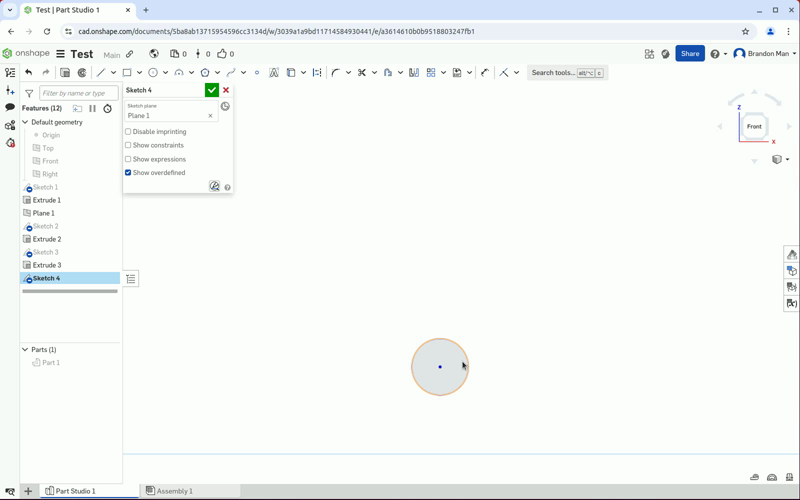
click(462, 361)
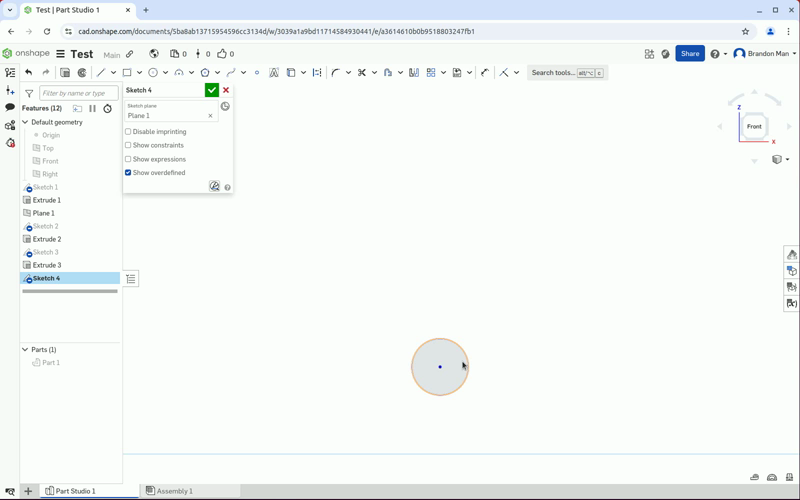
scroll(-6)
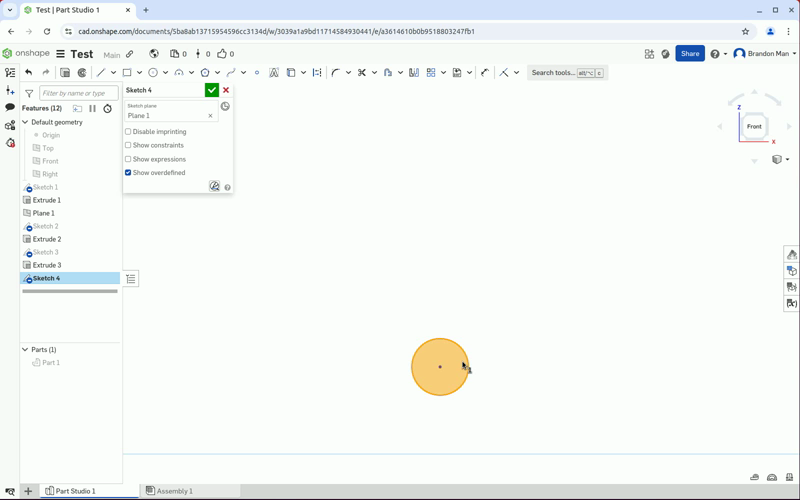
scroll(-6)
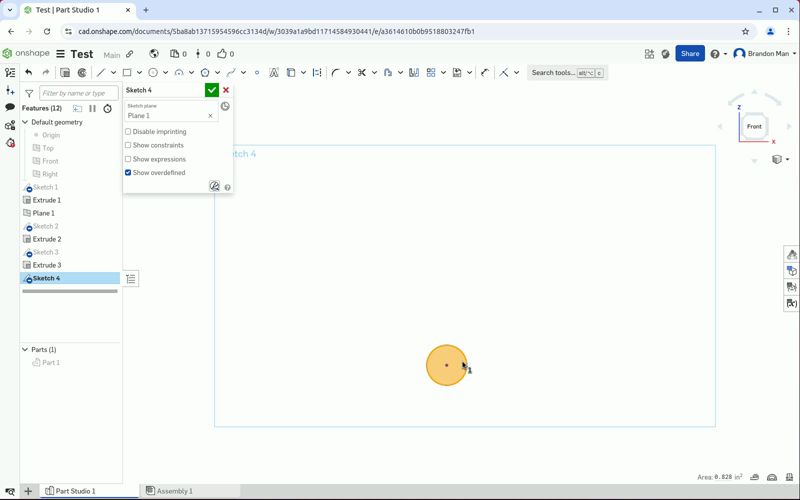
scroll(-6)
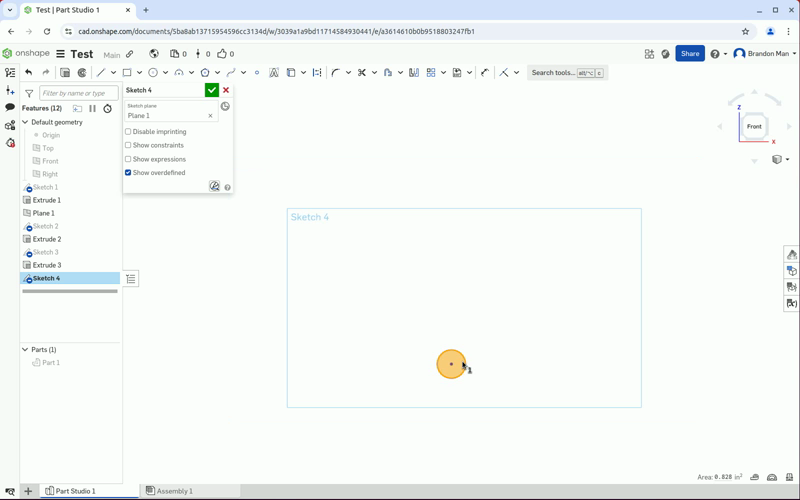
scroll(-6)
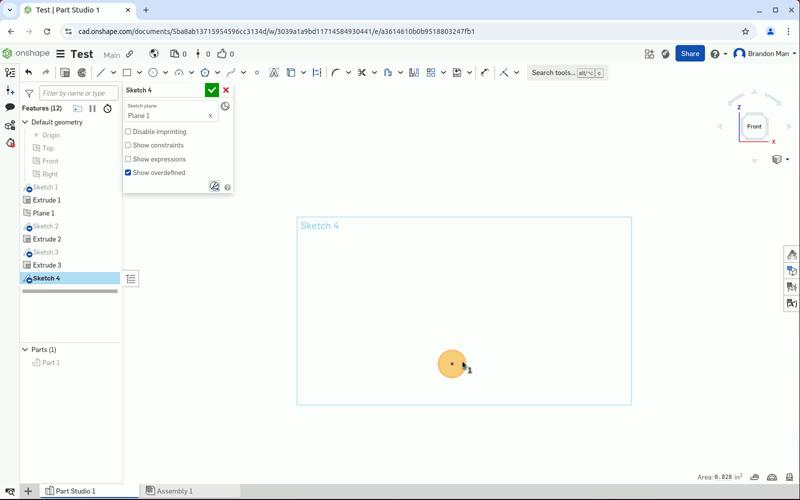
scroll(-6)
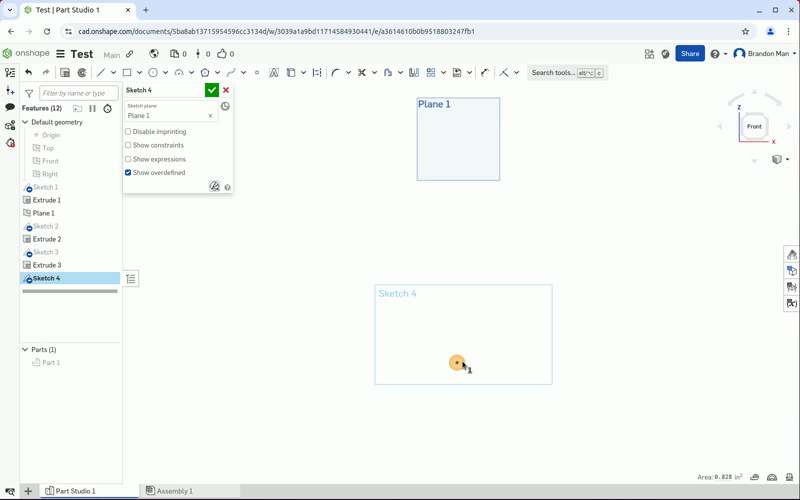
scroll(-6)
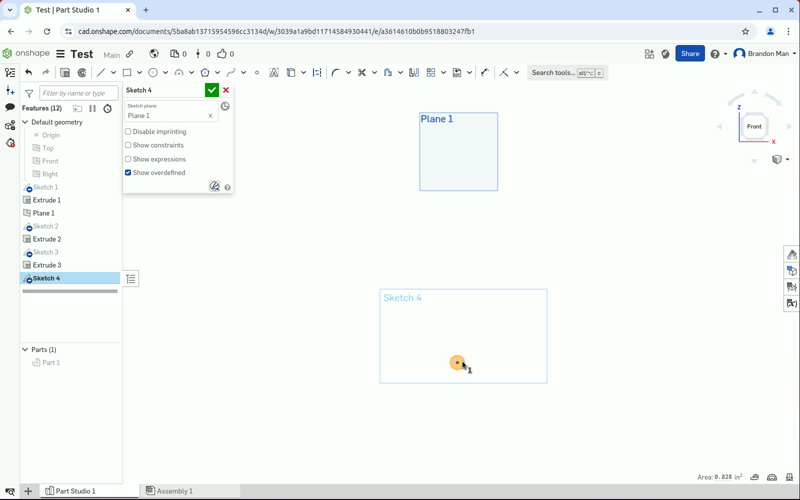
scroll(-6)
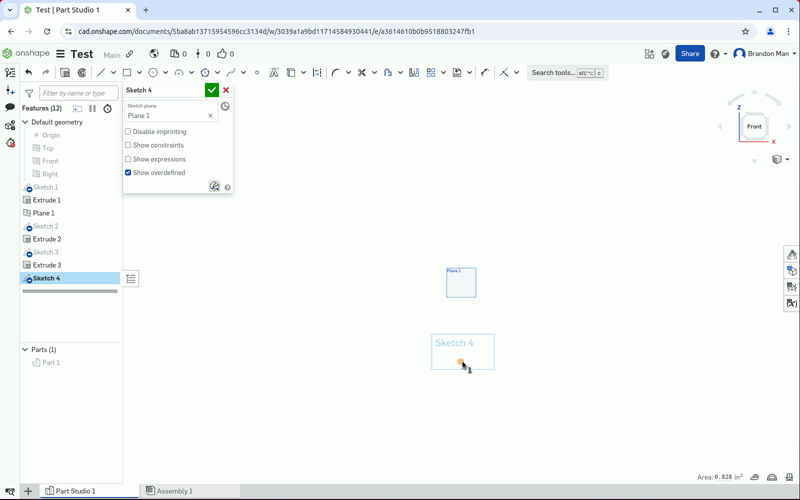
mouse_move(73, 352)
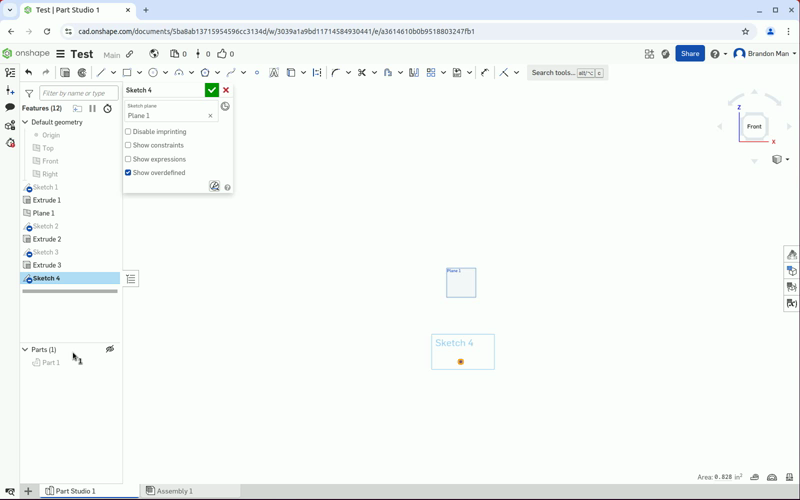
key(shift+y)
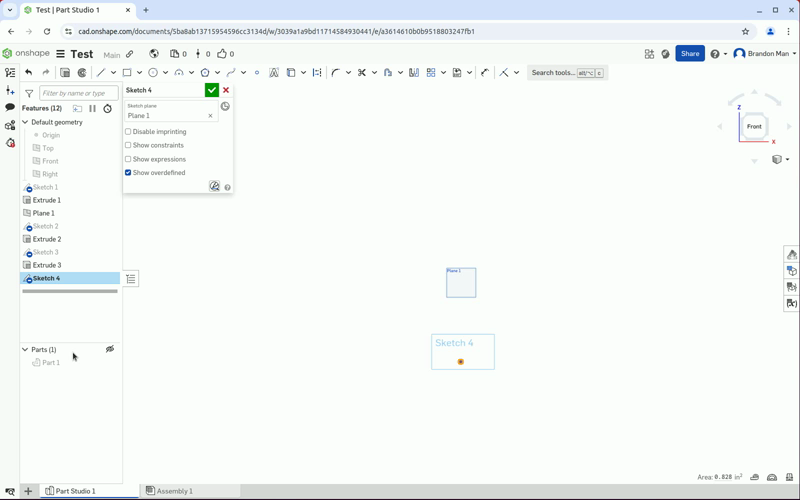
key(shift+e)
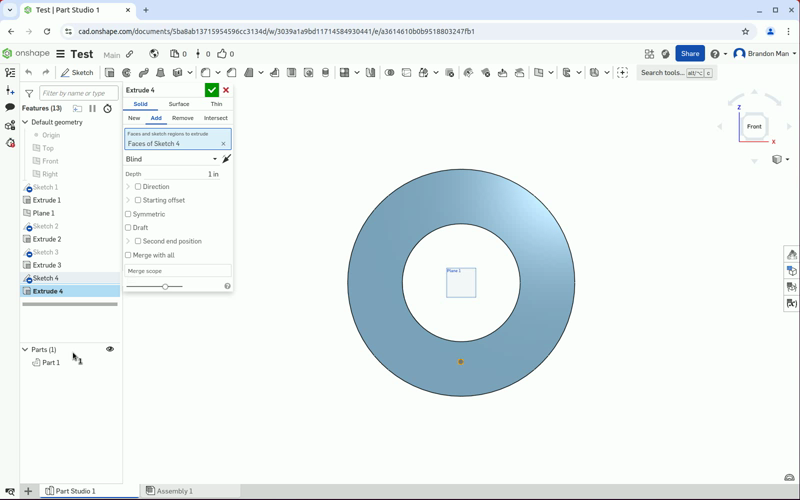
mouse_move(143, 106)
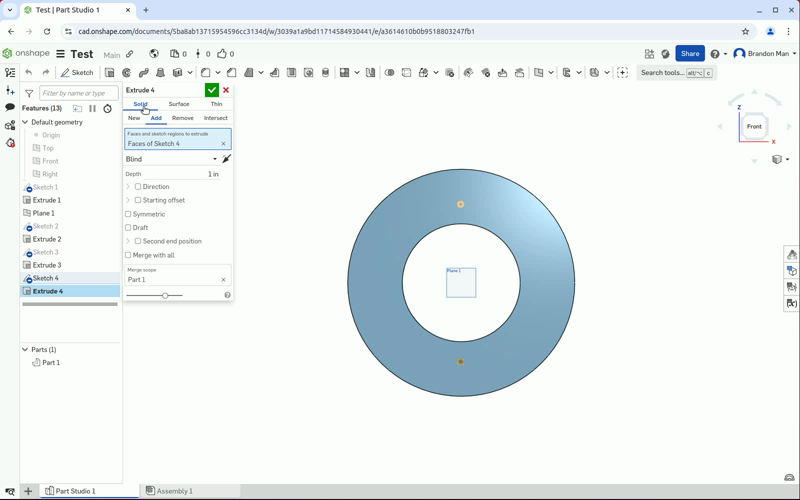
click(143, 106)
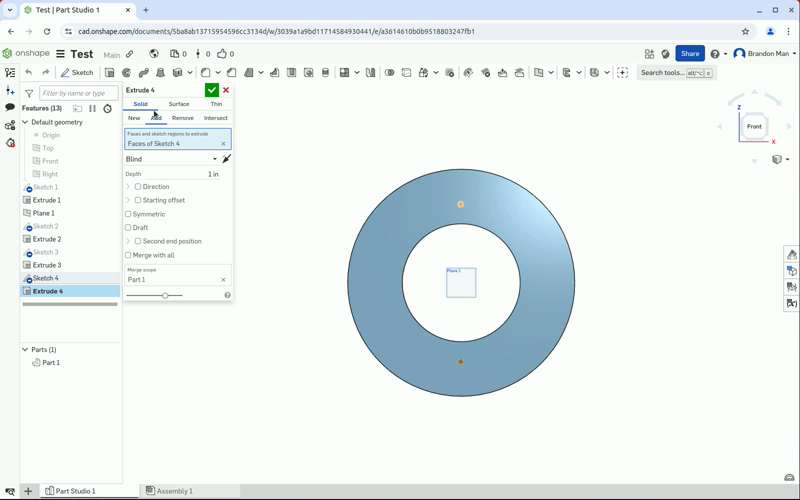
mouse_move(186, 120)
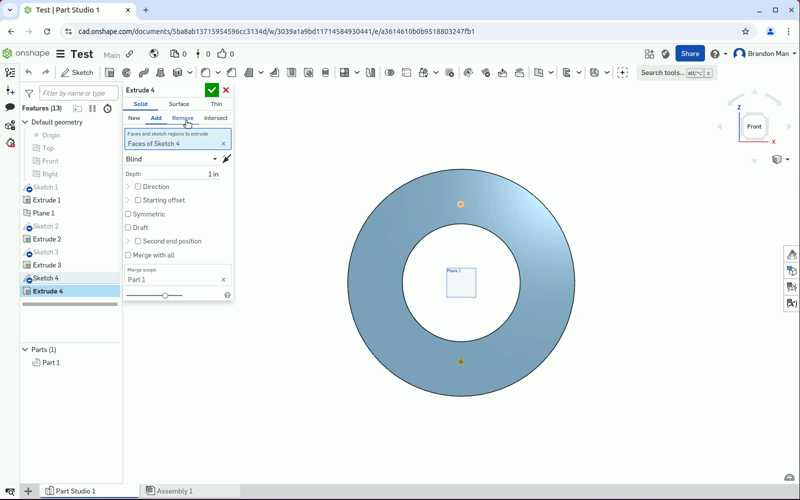
click(186, 120)
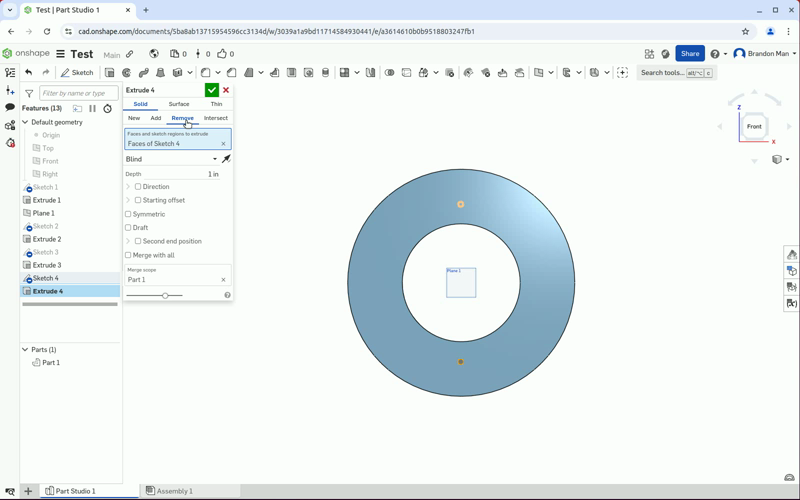
key(tab, 4)
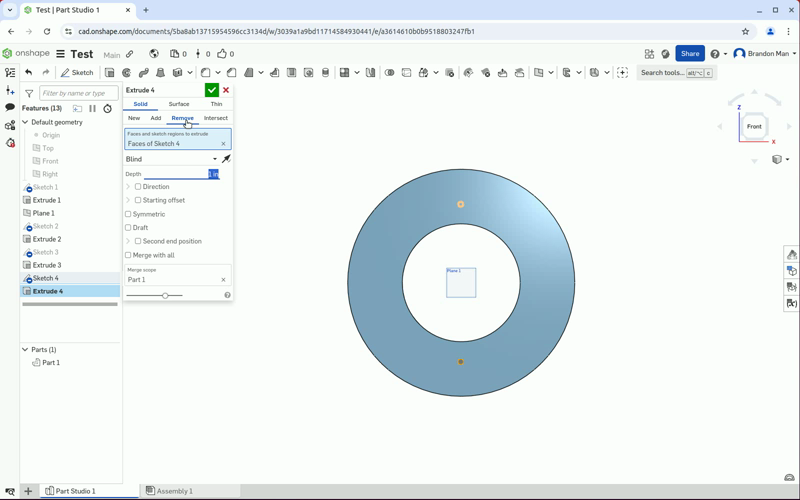
text(0.722)
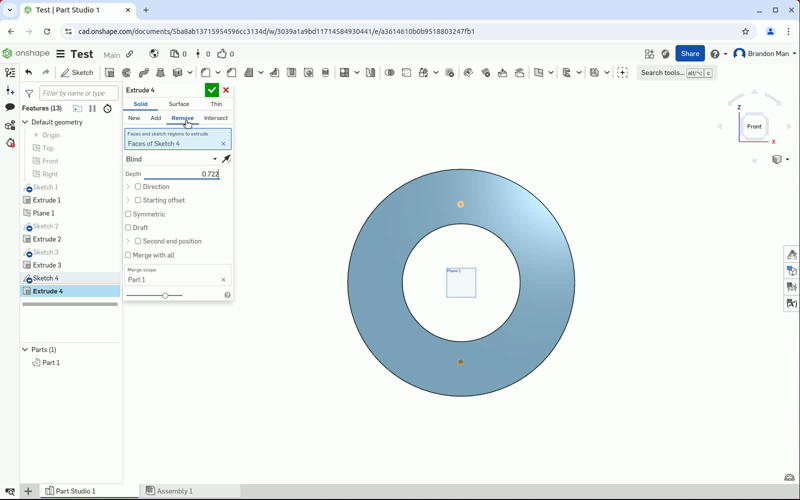
key(tab, 6)
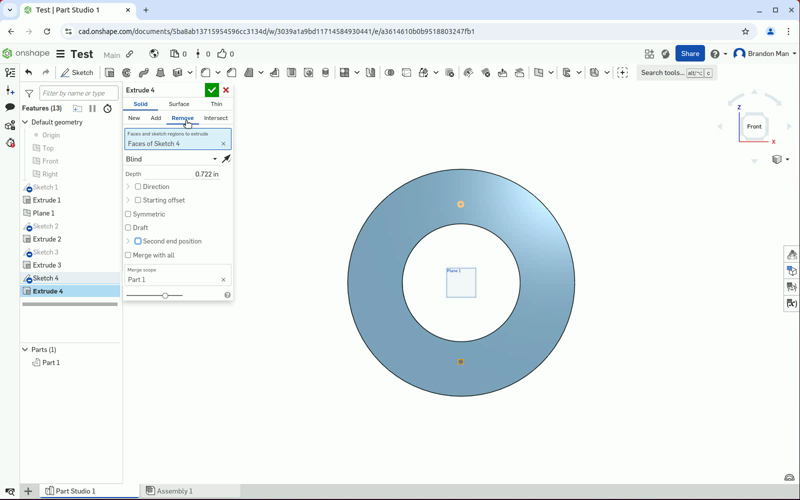
key(space)
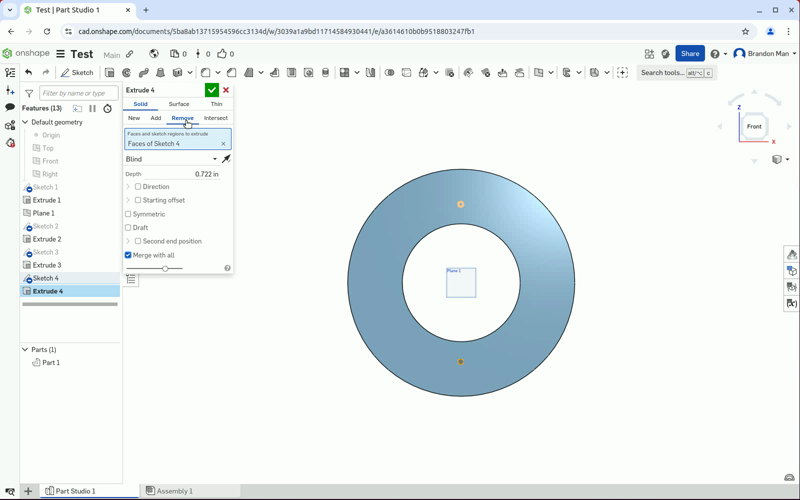
key(enter)
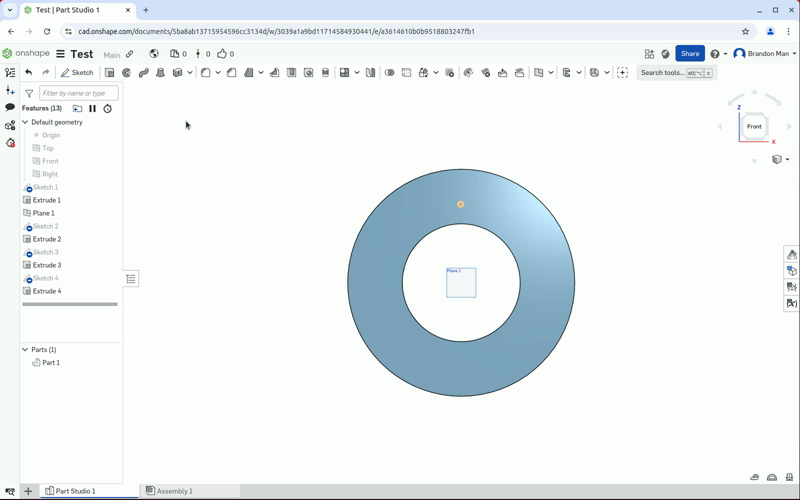
key(shift+h)
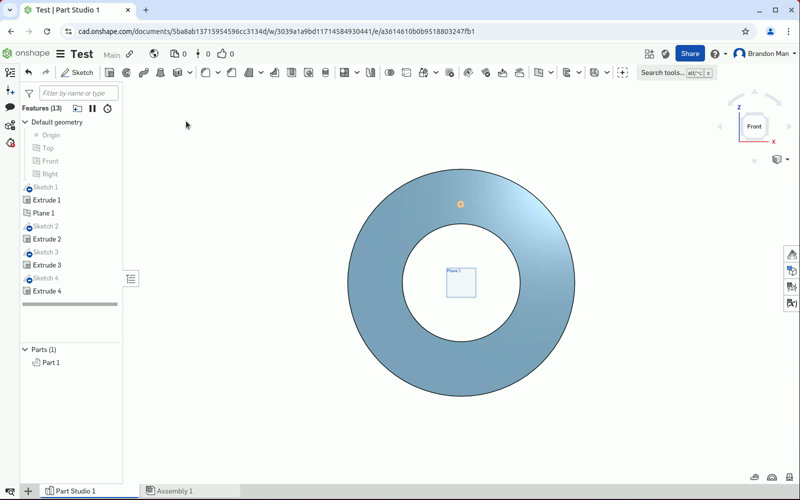
key(shift+h)
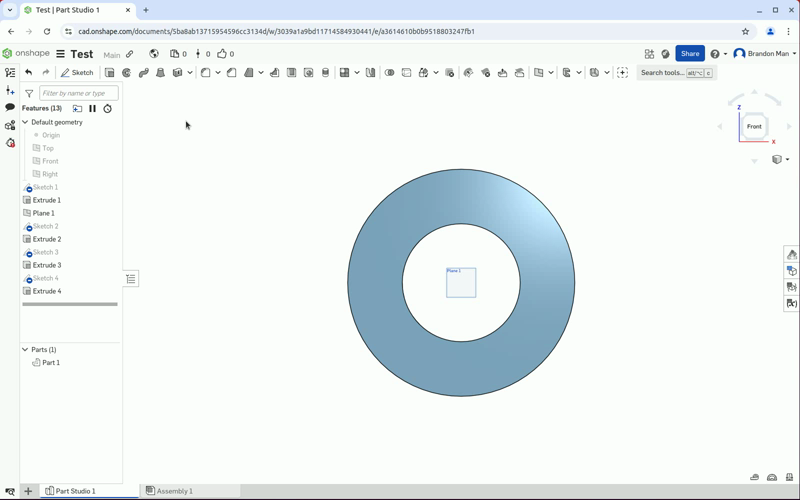
mouse_move(73, 189)
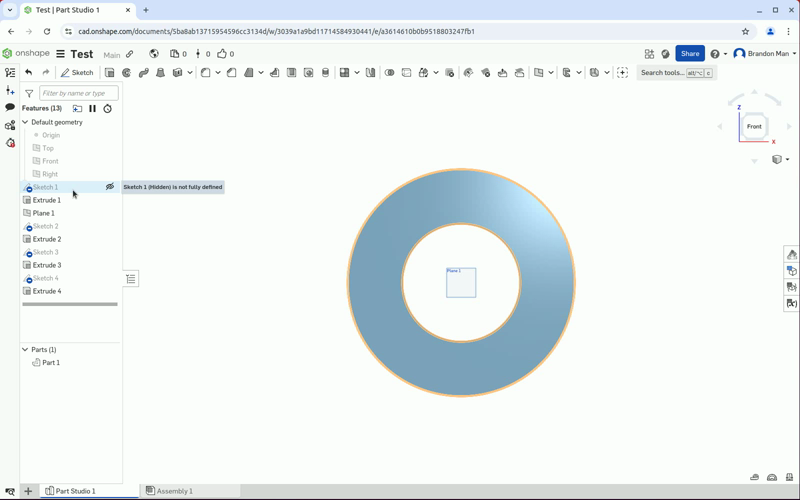
click(73, 189)
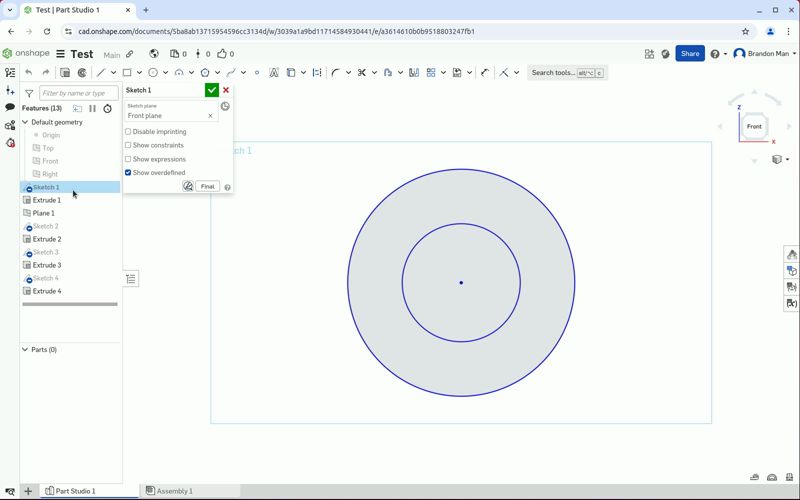
mouse_move(229, 92)
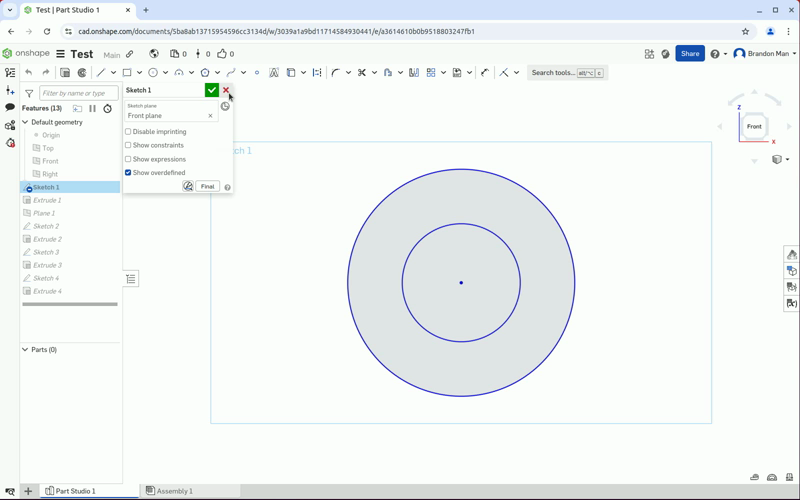
click(229, 92)
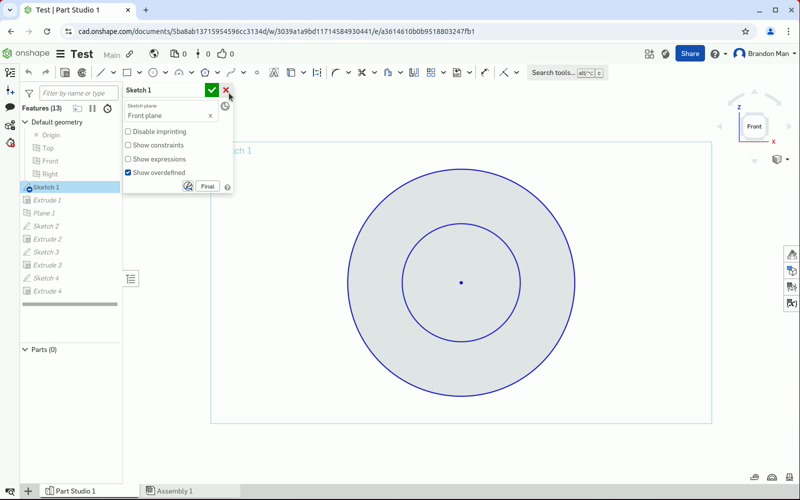
key(shift+s)
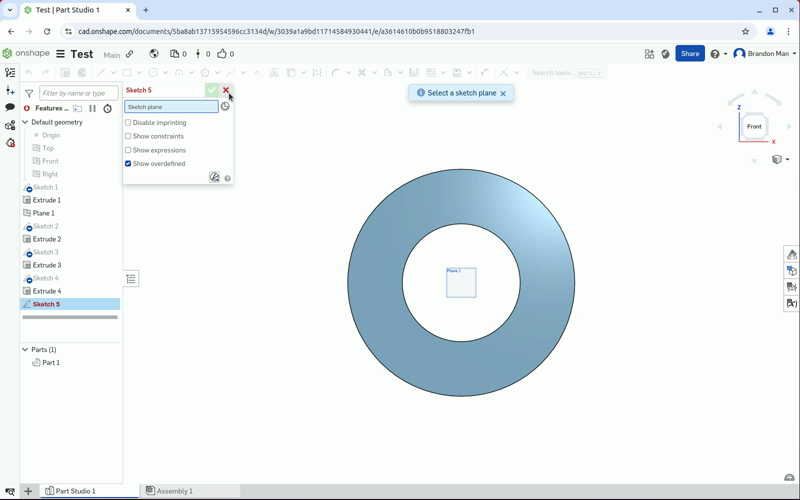
mouse_move(73, 215)
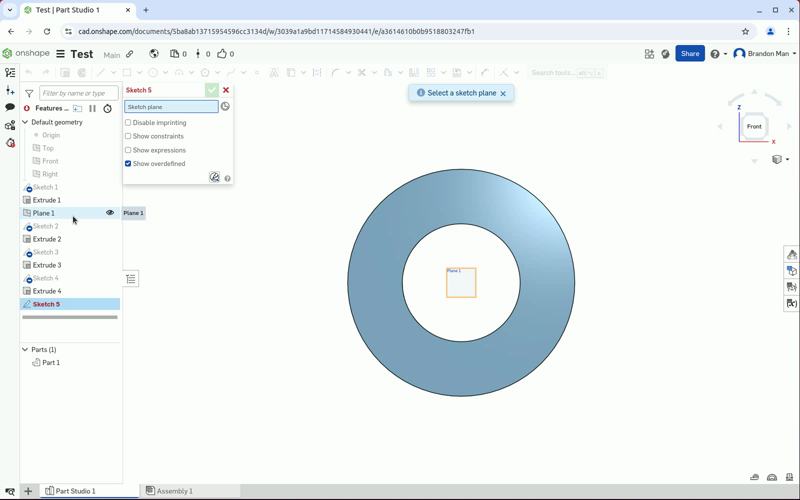
click(73, 215)
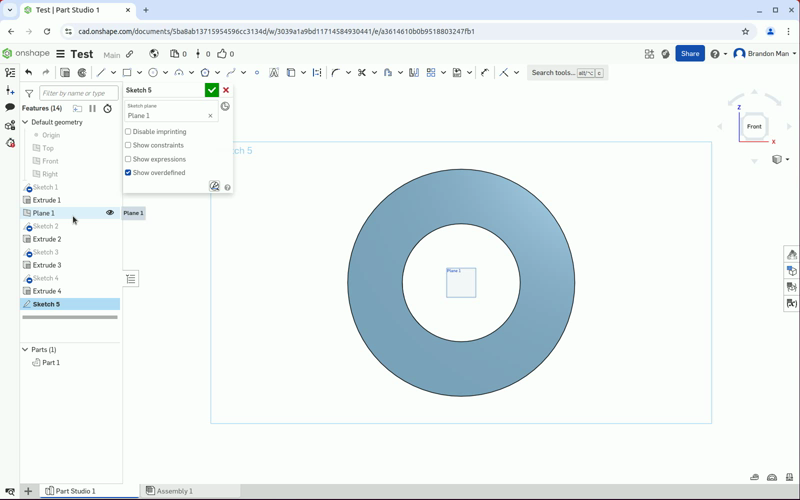
mouse_move(73, 352)
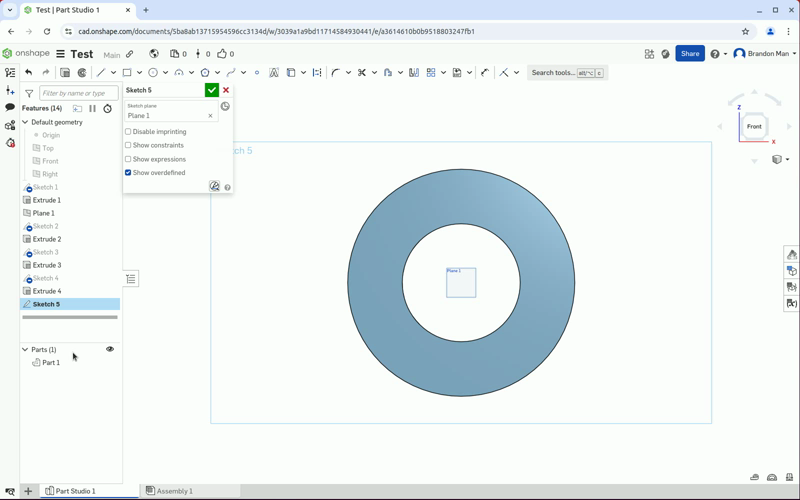
key(y)
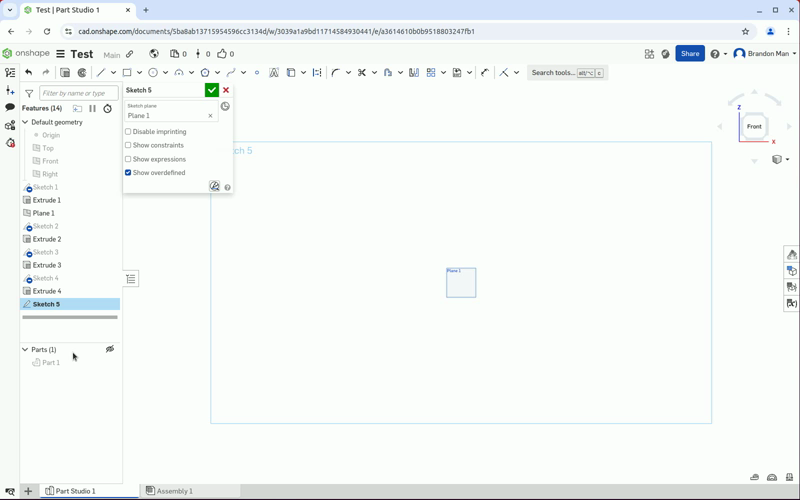
key(c)
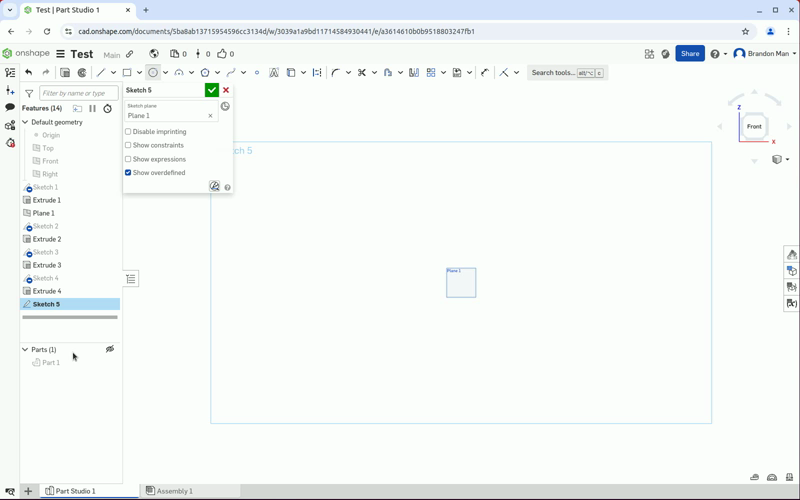
key_down(shift)
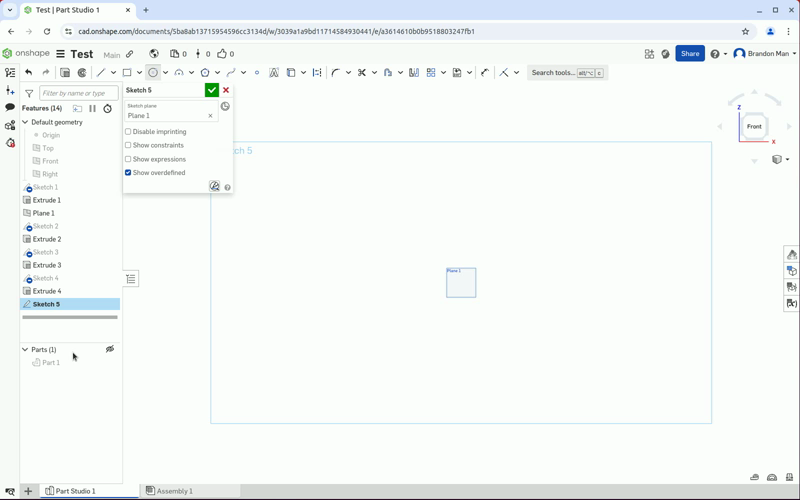
mouse_move(539, 282)
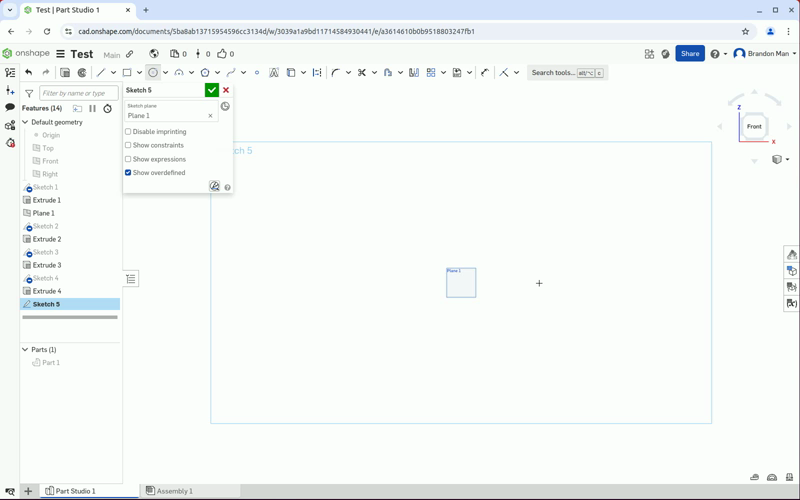
click(539, 282)
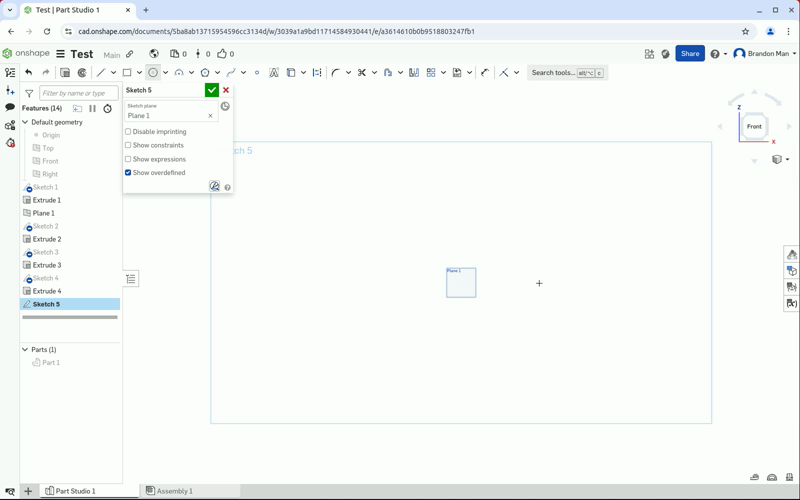
key_up(shift)
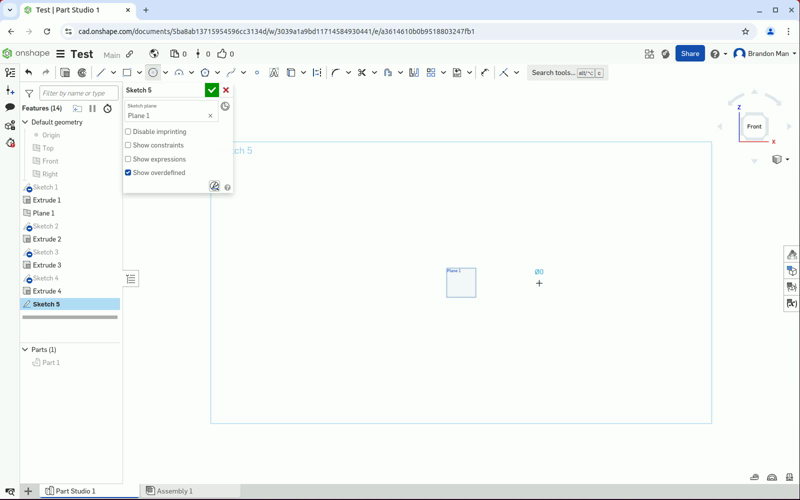
mouse_move(541, 282)
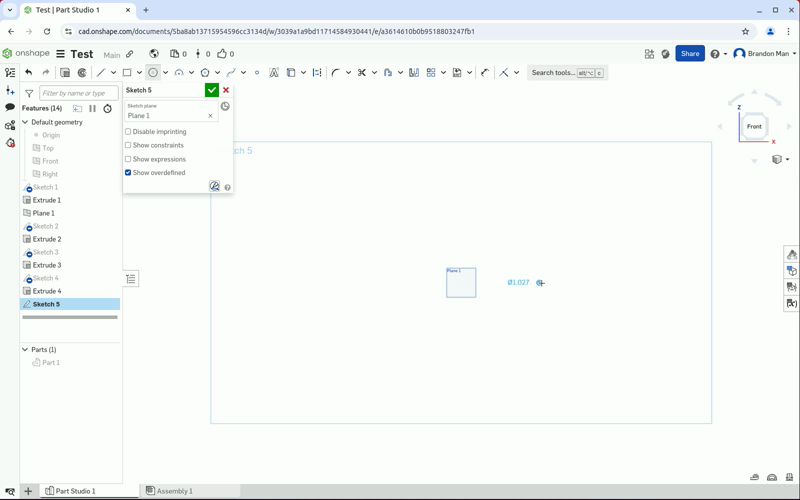
scroll(6)
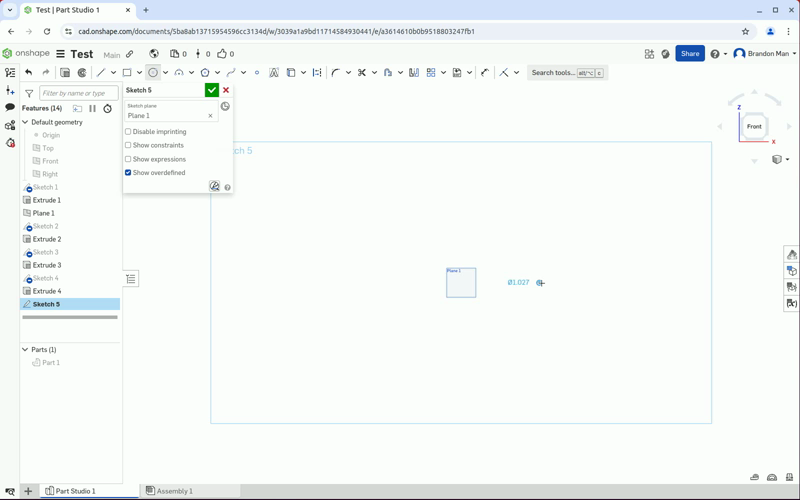
scroll(6)
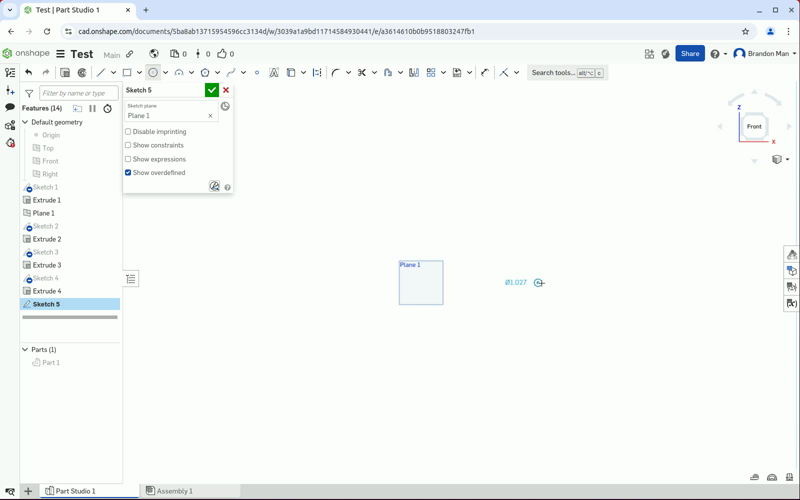
scroll(6)
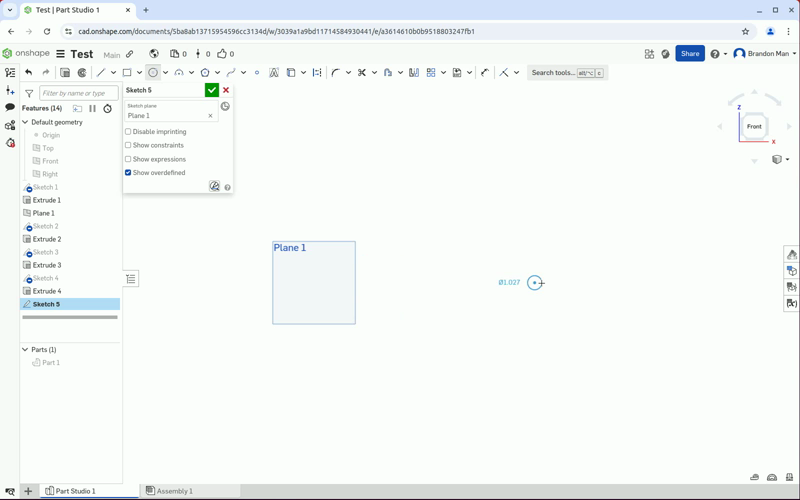
scroll(6)
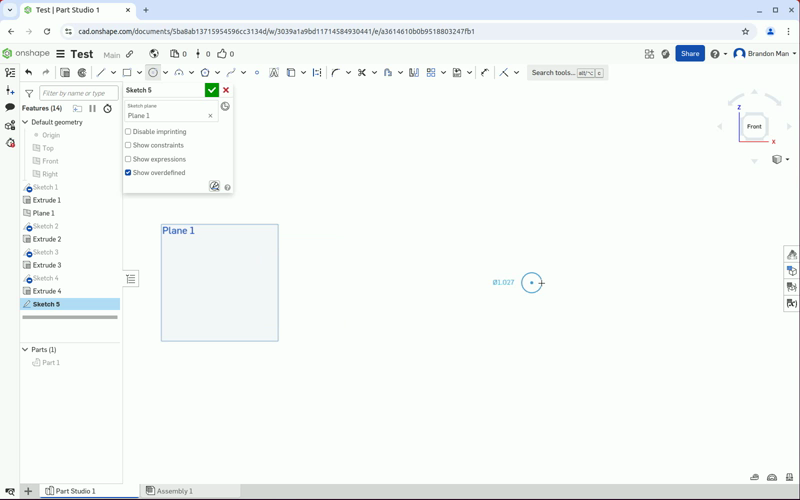
scroll(6)
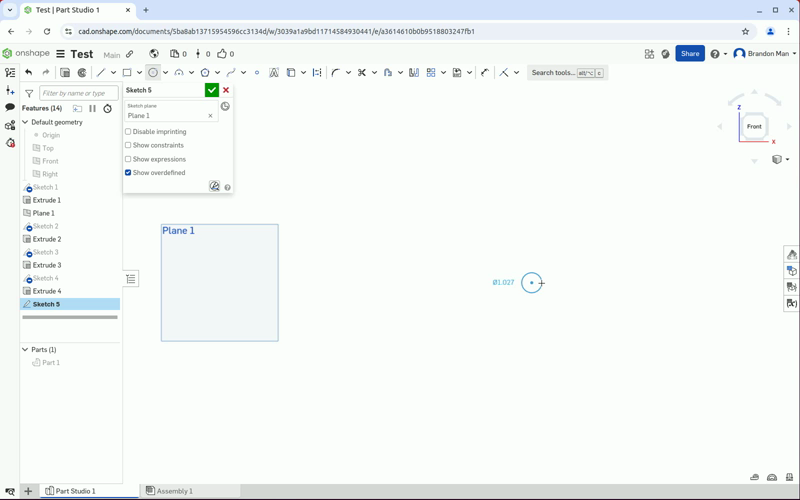
scroll(6)
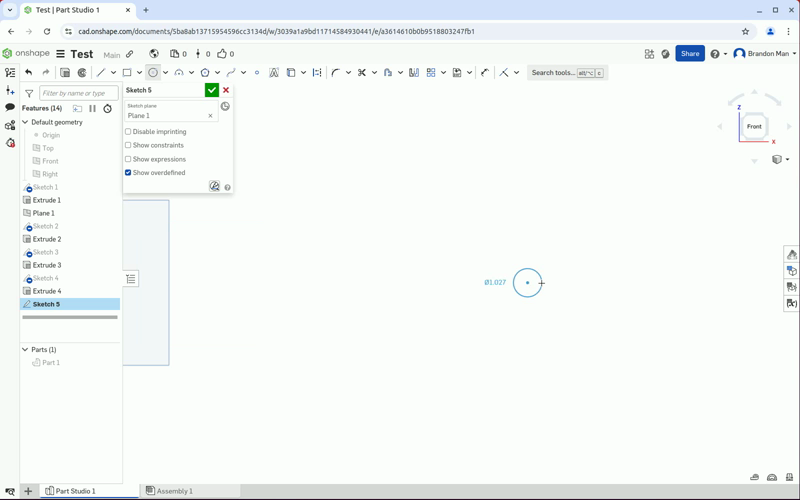
scroll(6)
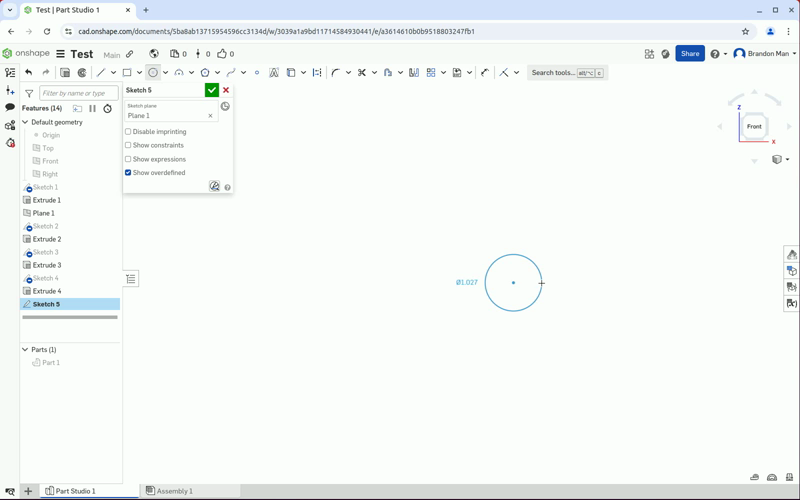
click(541, 282)
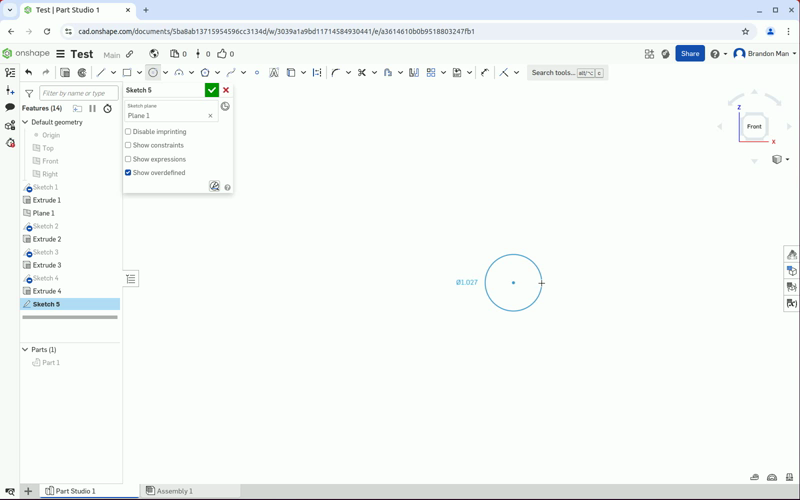
scroll(-6)
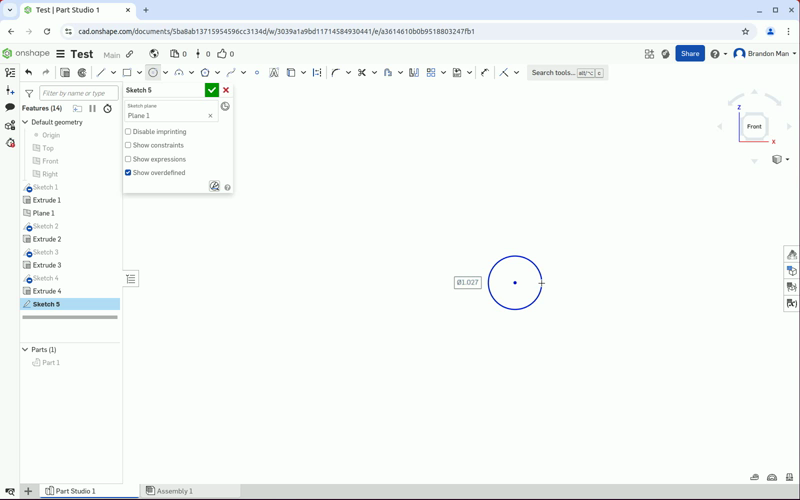
scroll(-6)
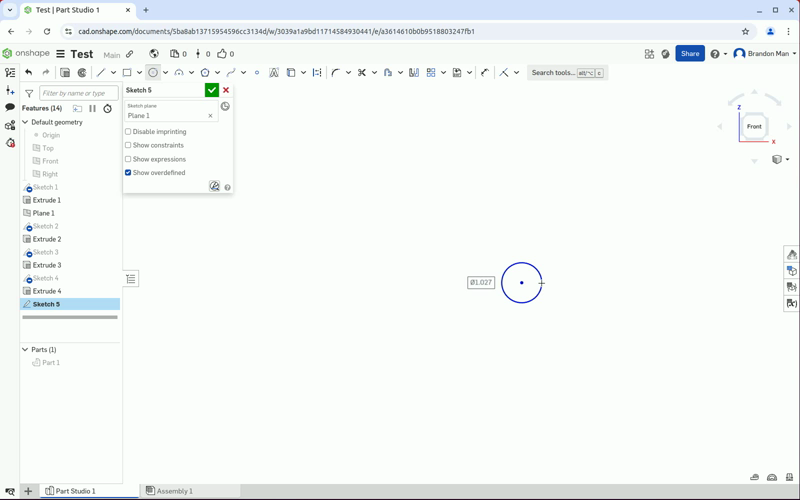
scroll(-6)
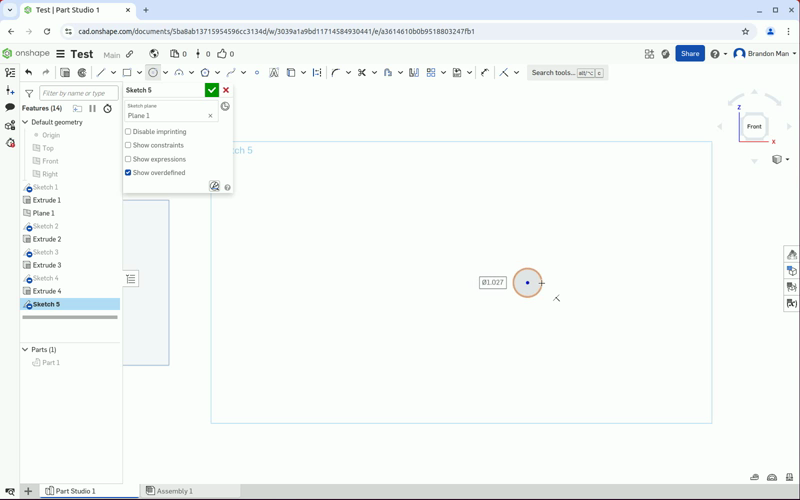
scroll(-6)
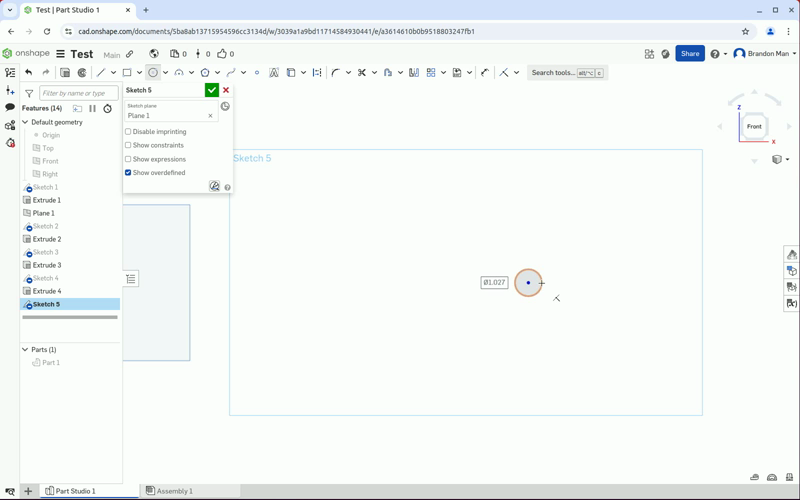
scroll(-6)
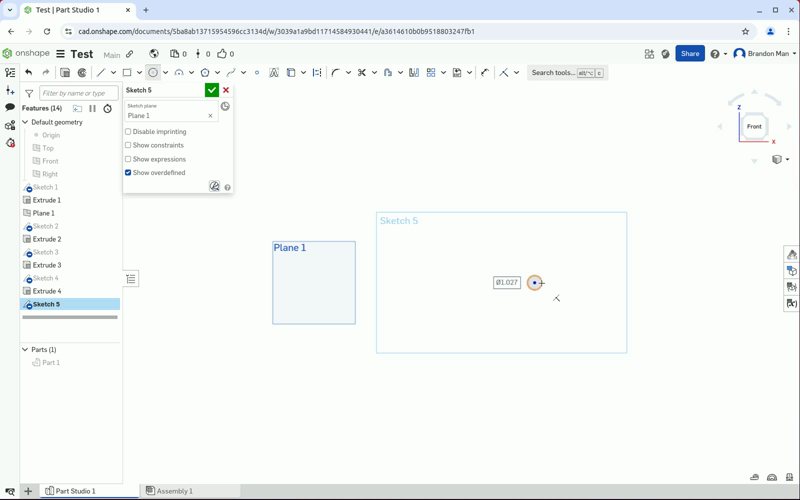
scroll(-6)
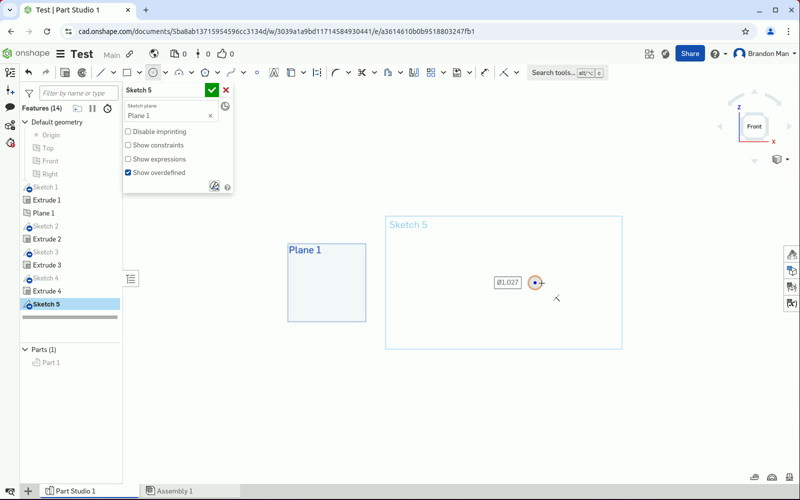
scroll(-6)
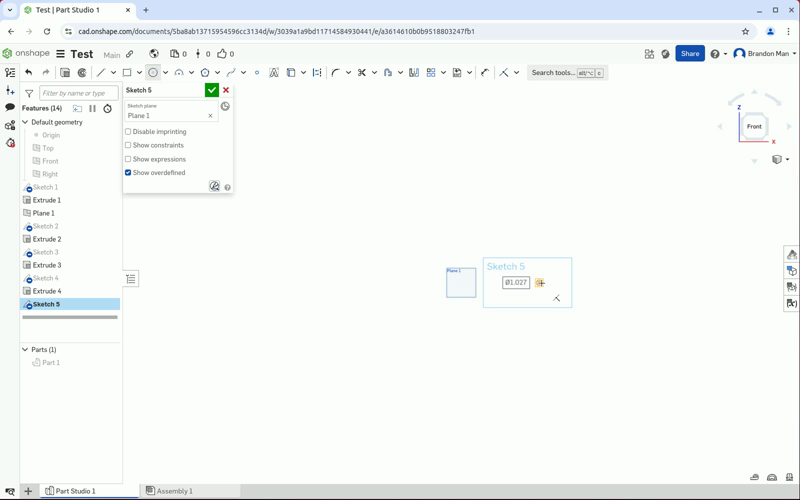
key(esc)
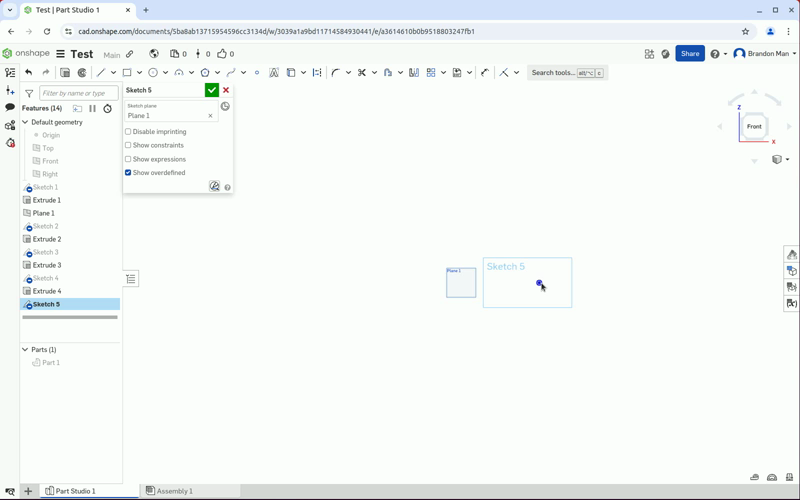
mouse_move(539, 284)
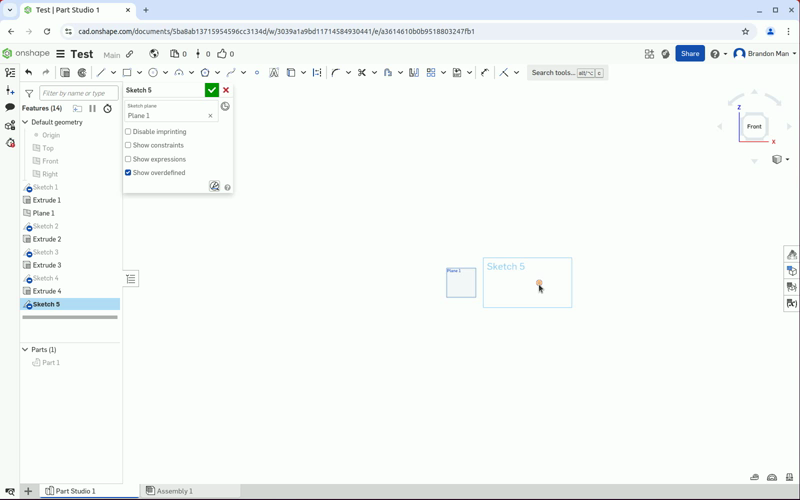
scroll(6)
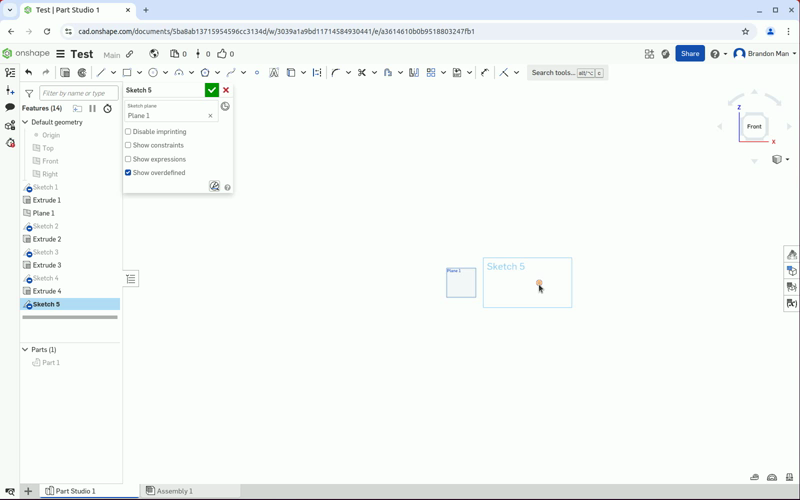
scroll(6)
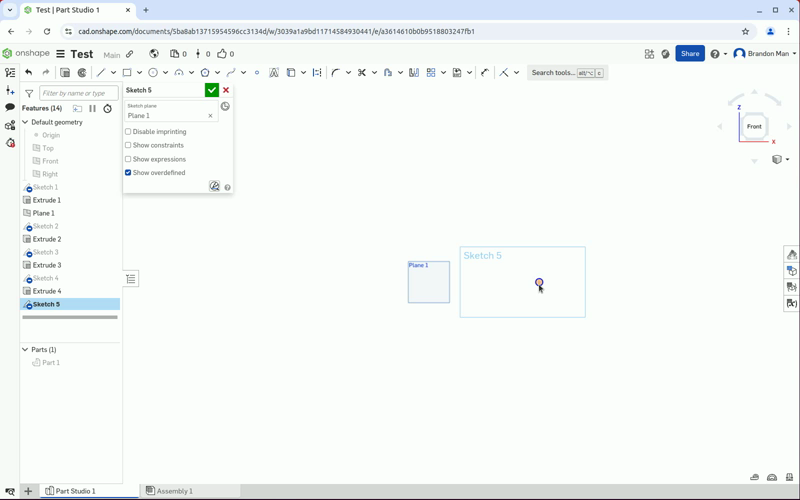
scroll(6)
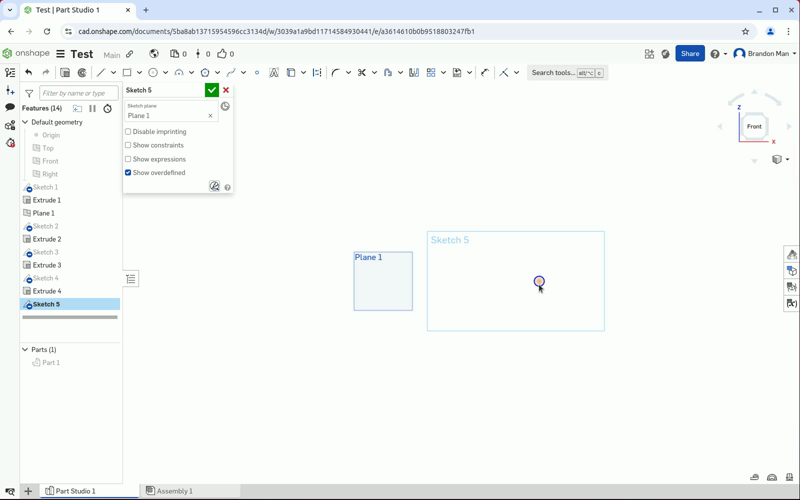
scroll(6)
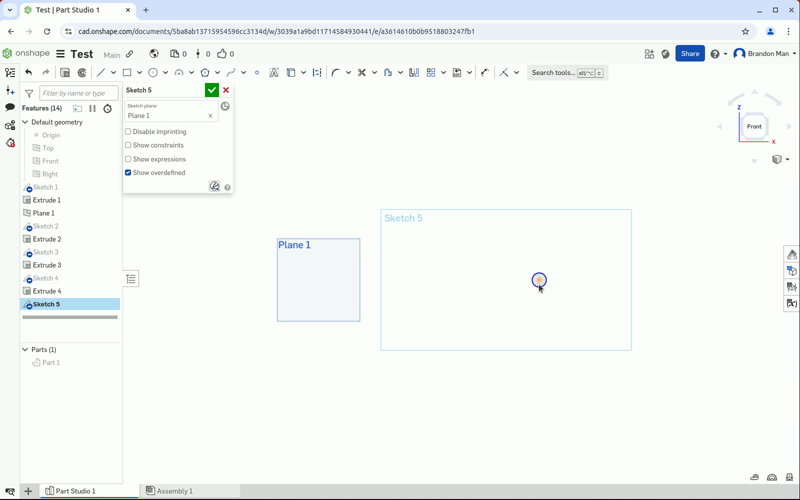
scroll(6)
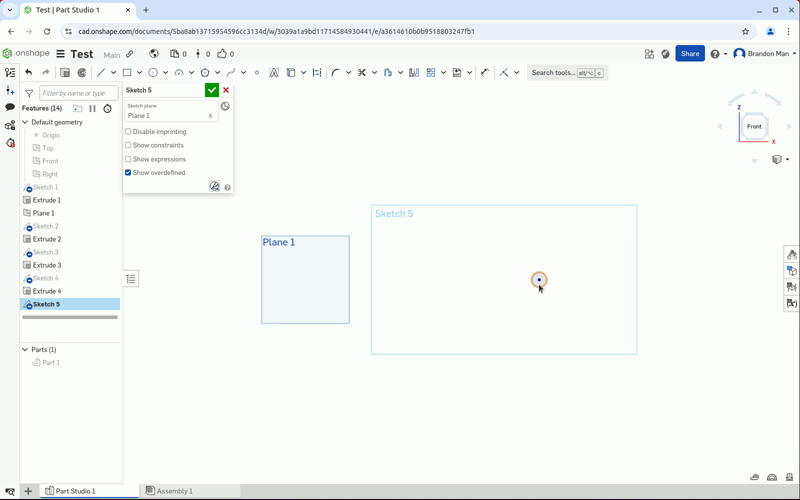
scroll(6)
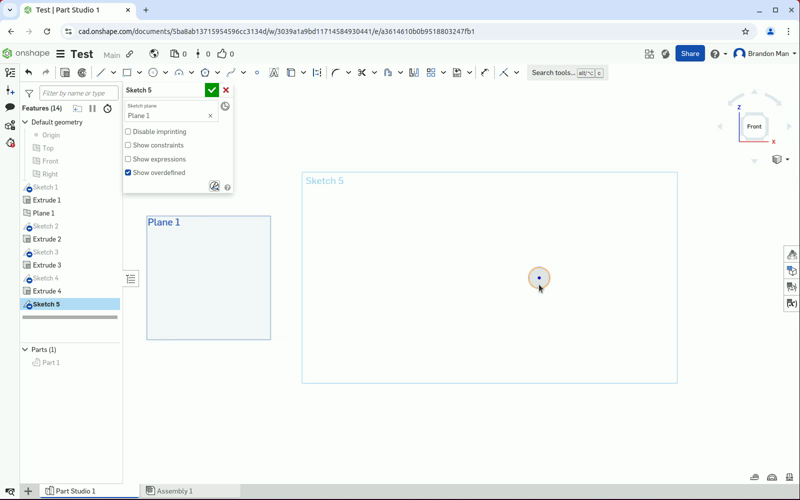
scroll(6)
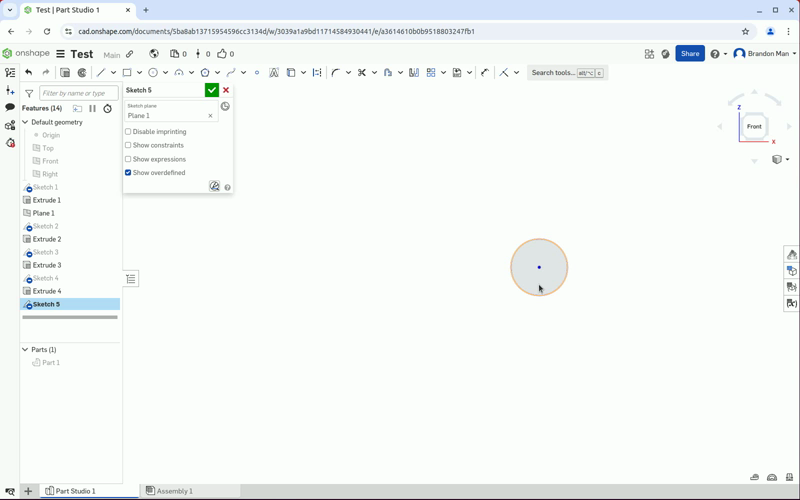
click(539, 284)
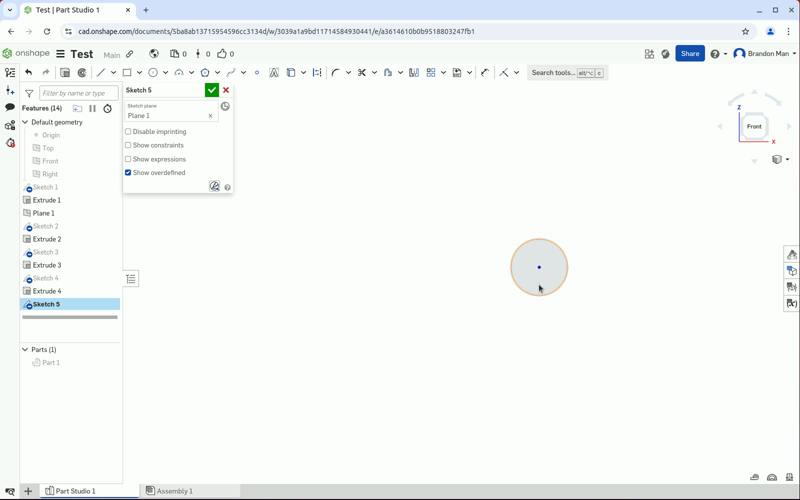
scroll(-6)
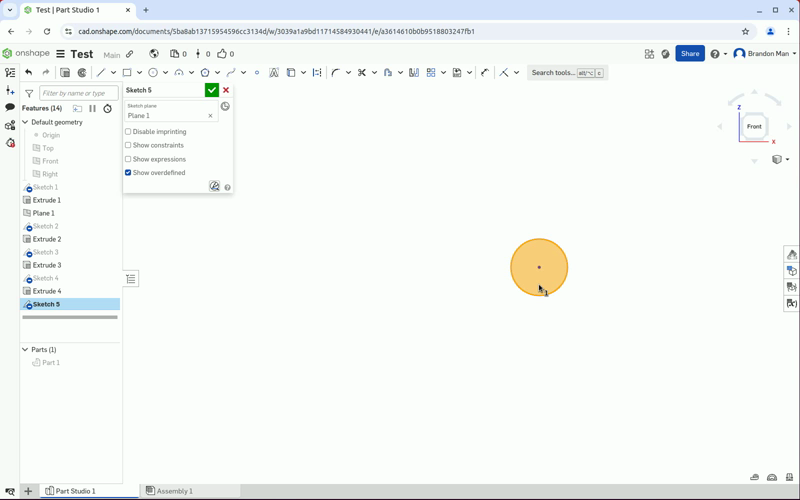
scroll(-6)
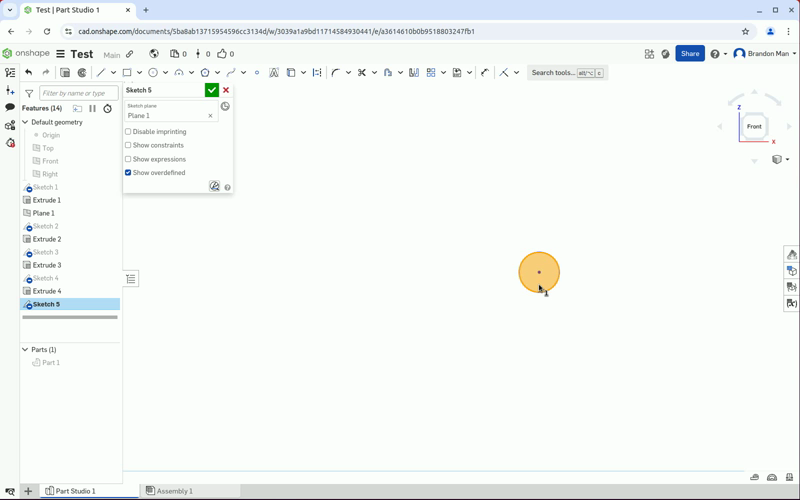
scroll(-6)
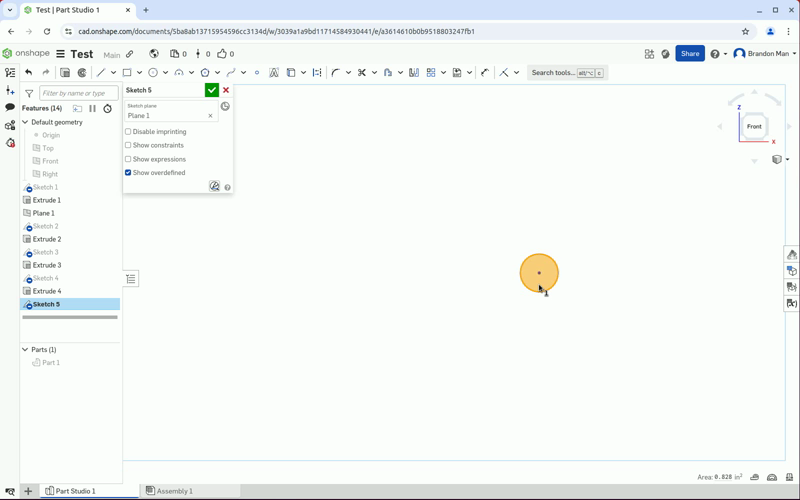
scroll(-6)
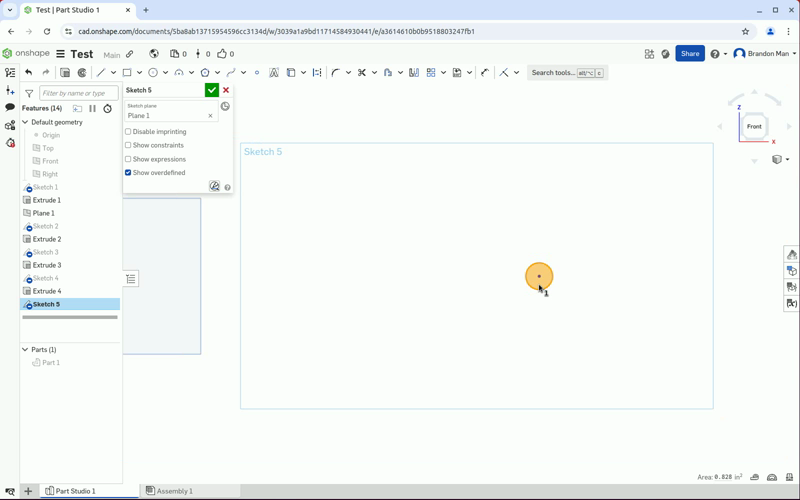
scroll(-6)
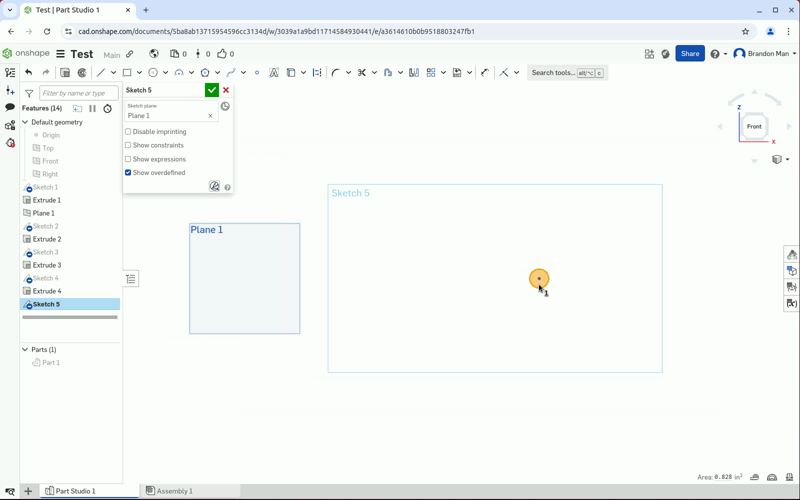
scroll(-6)
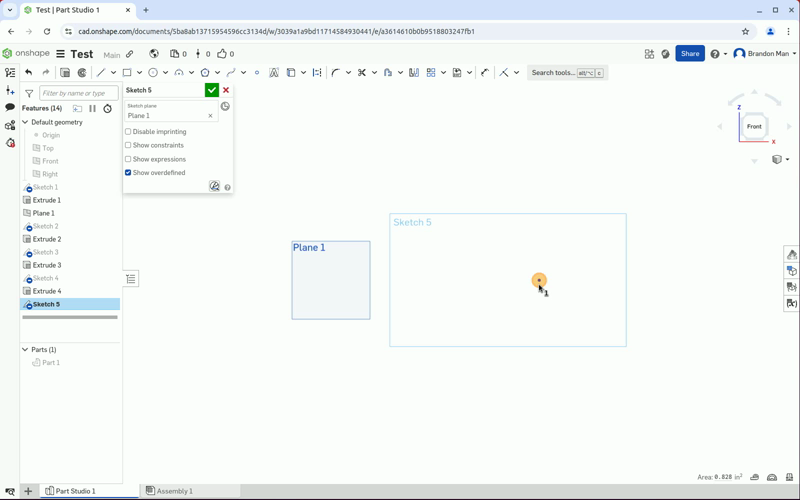
scroll(-6)
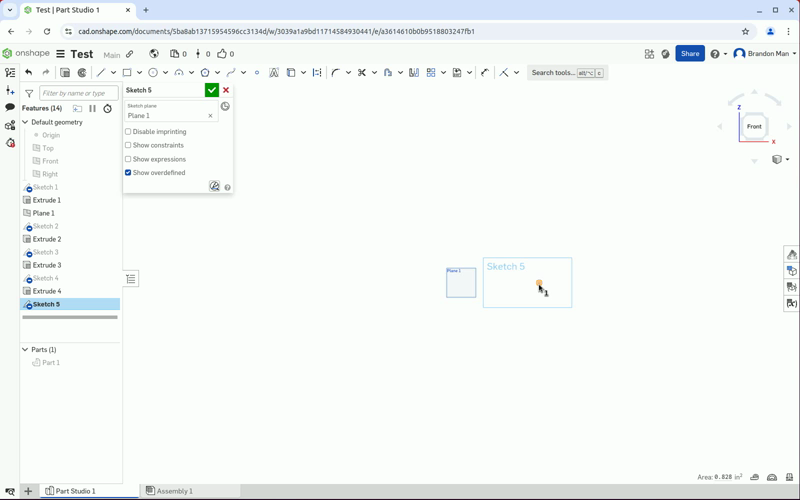
mouse_move(73, 352)
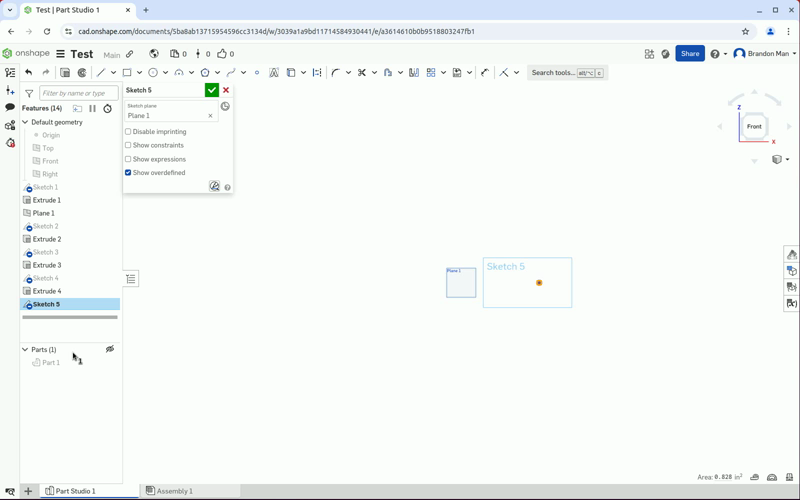
key(shift+y)
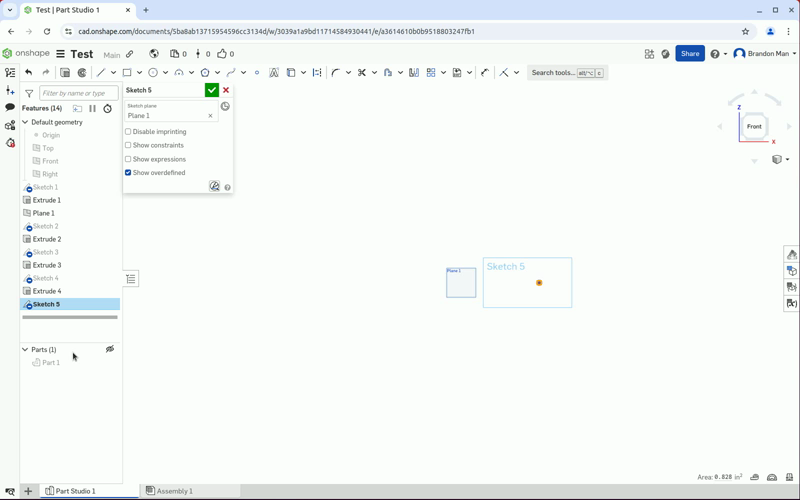
key(shift+e)
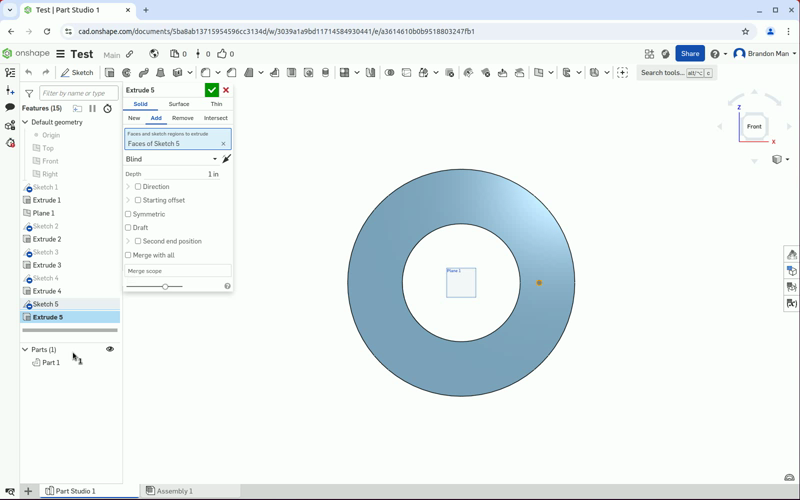
mouse_move(143, 106)
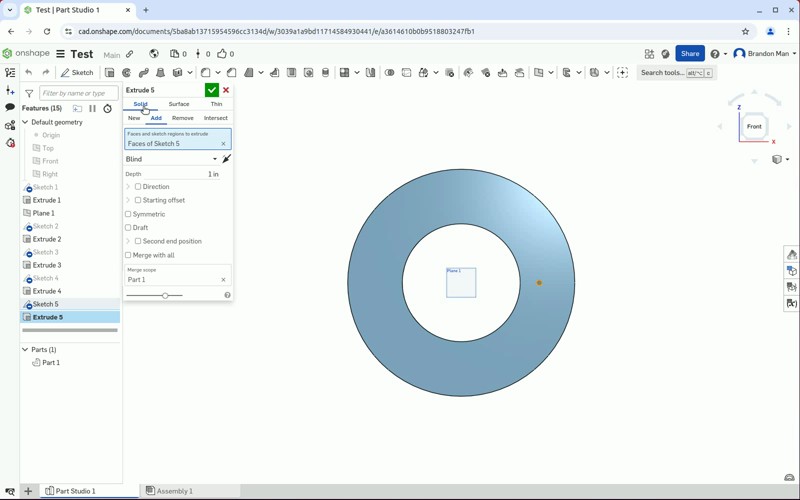
click(143, 106)
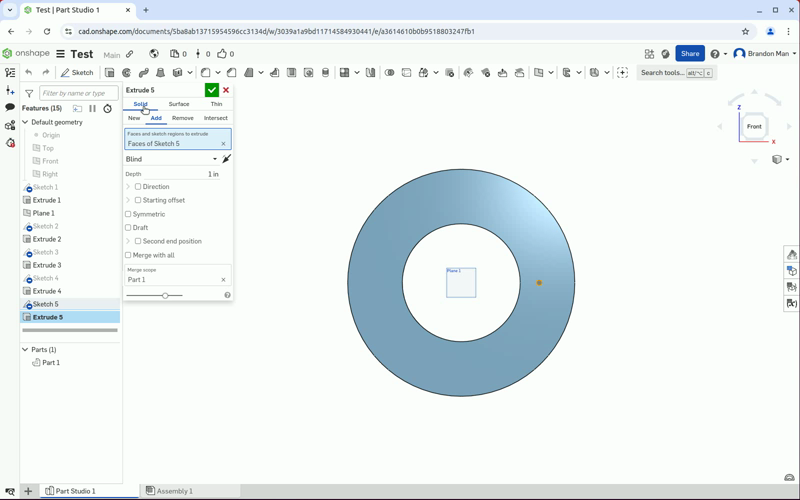
mouse_move(186, 120)
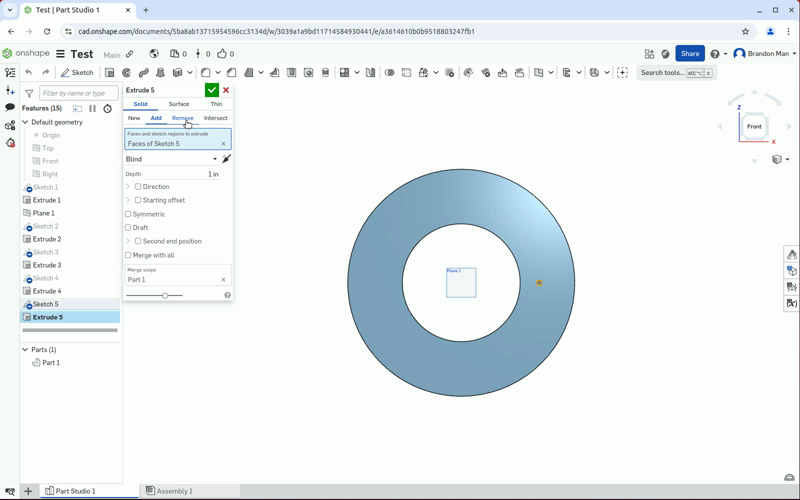
click(186, 120)
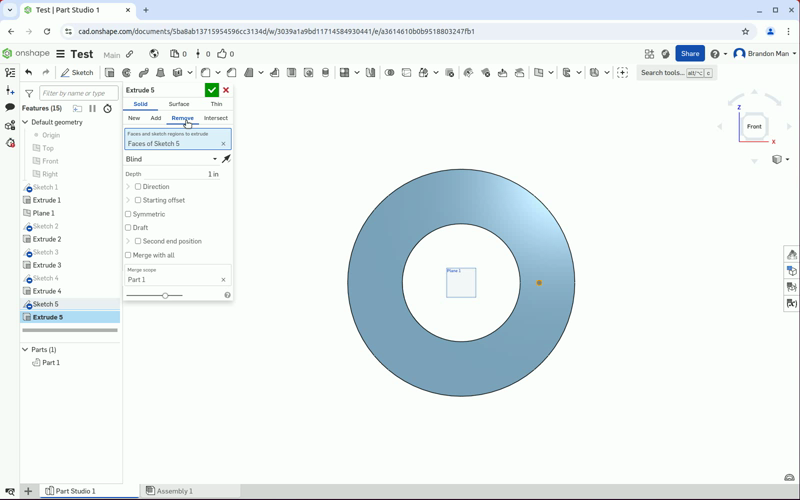
key(tab, 4)
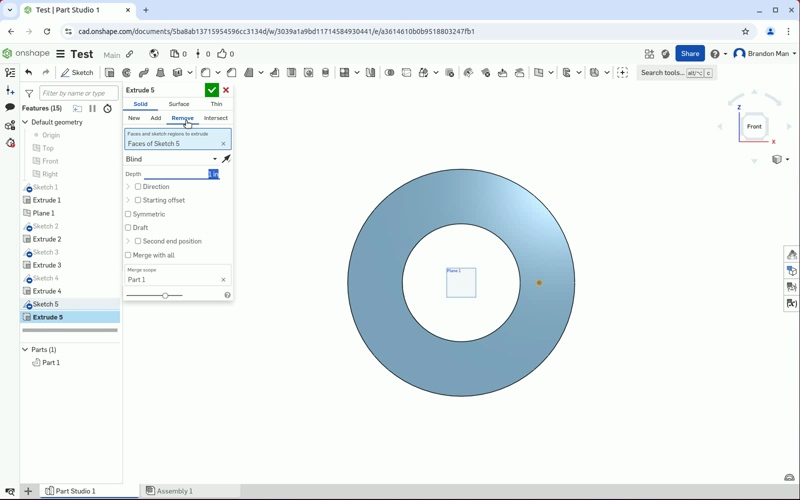
text(0.722)
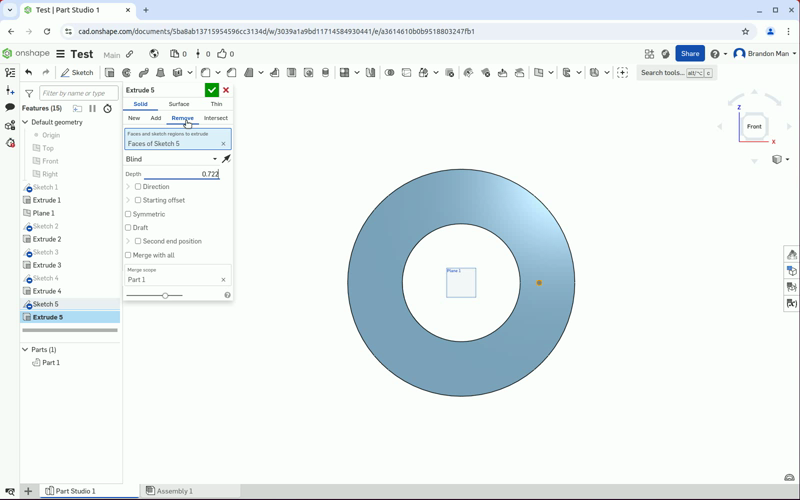
key(tab, 6)
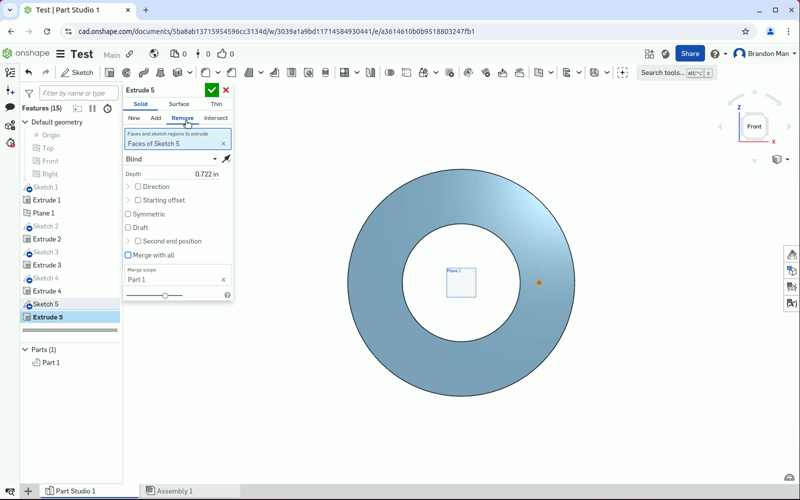
key(space)
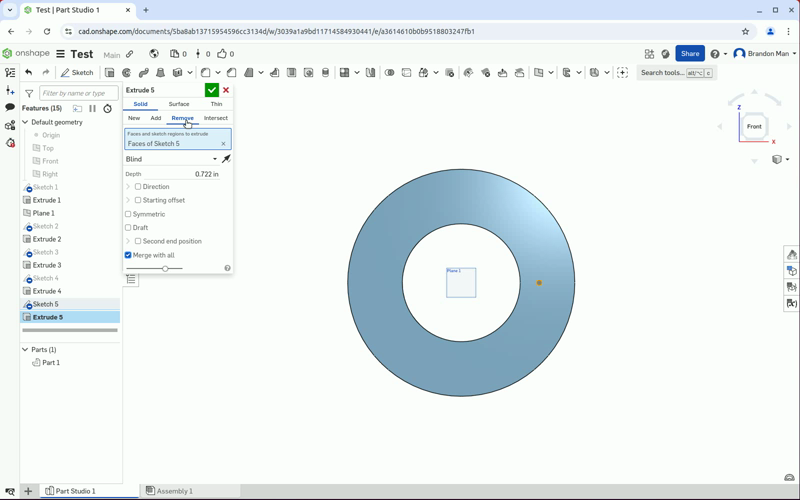
key(enter)
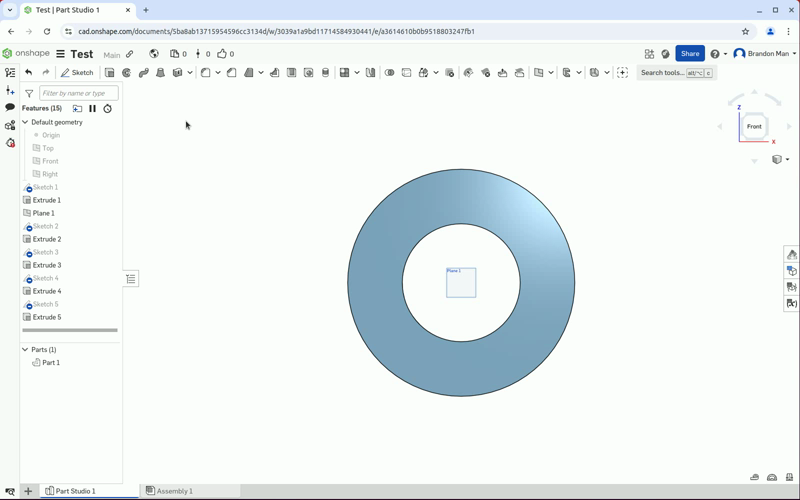
key(shift+h)
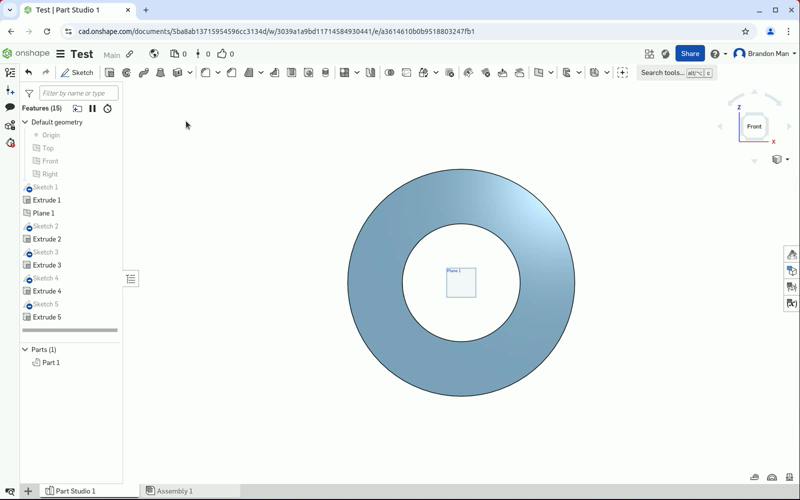
key(shift+h)
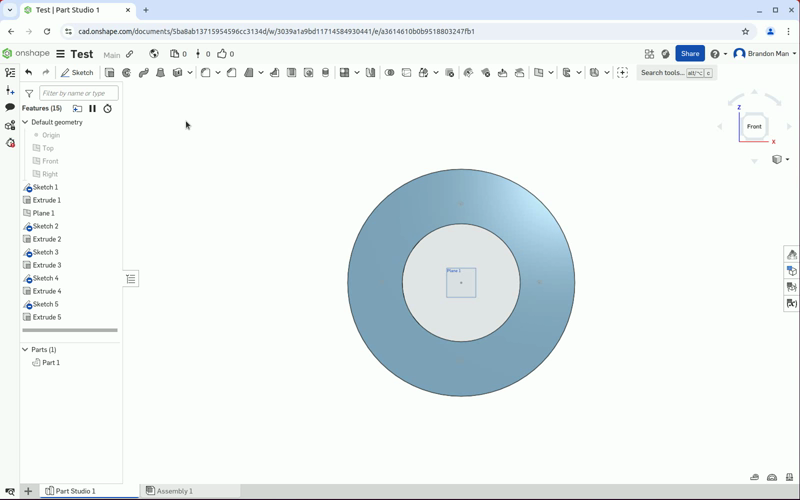
key(shift+7)
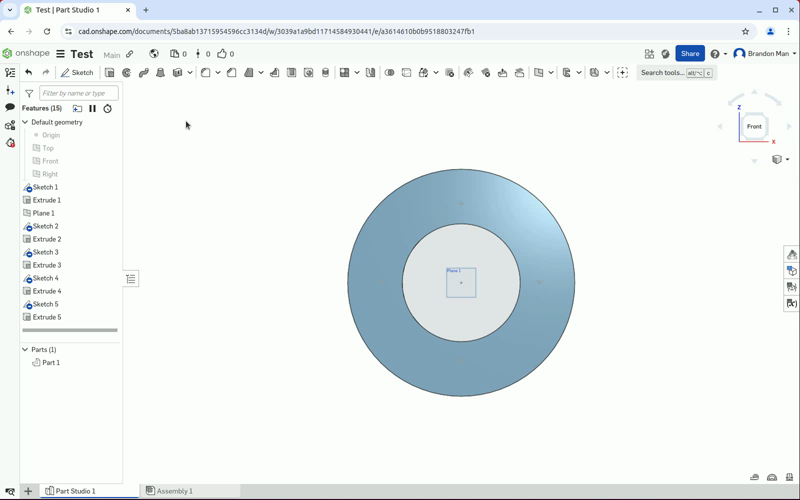
key(left, 2)
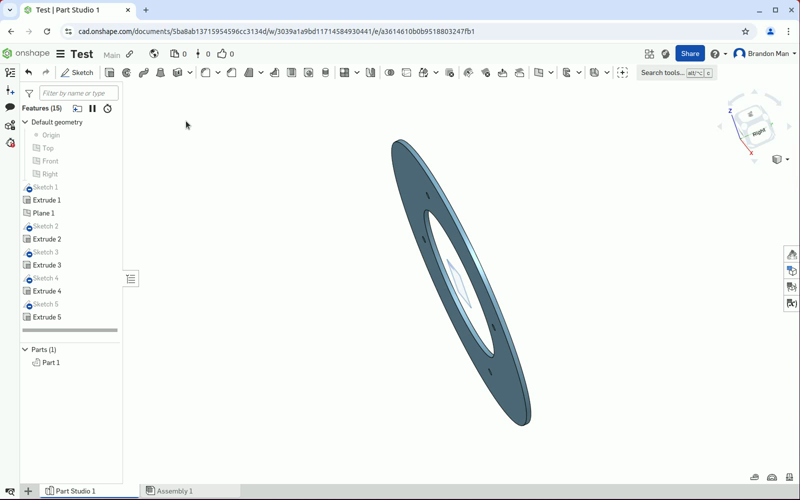
key(down, 2)
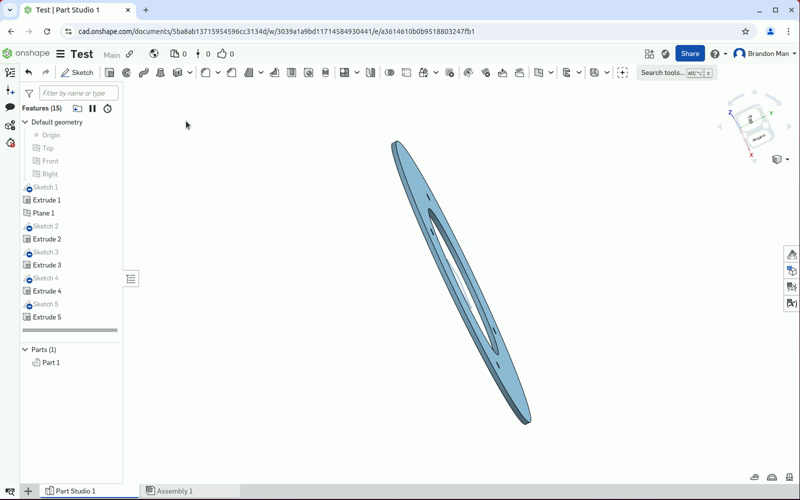
key(up, 2)
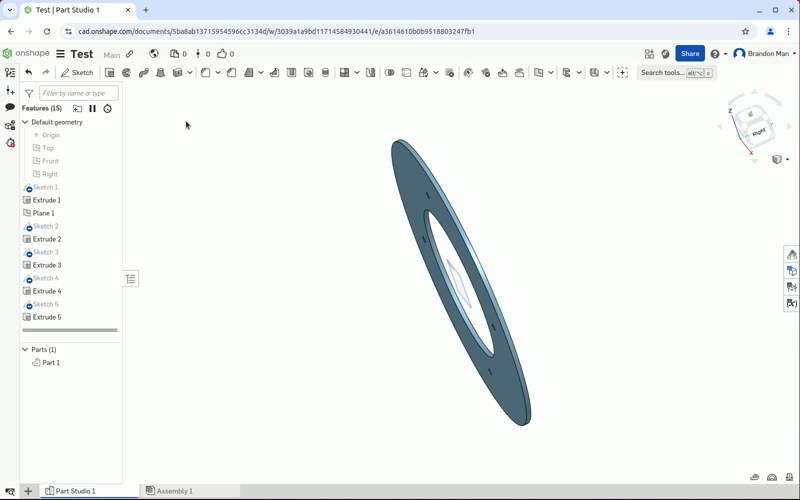
key(right, 2)
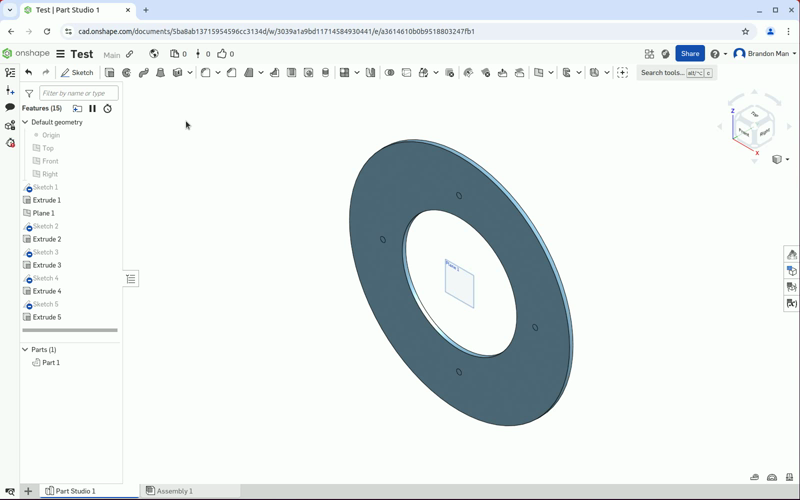
mouse_move(73, 189)
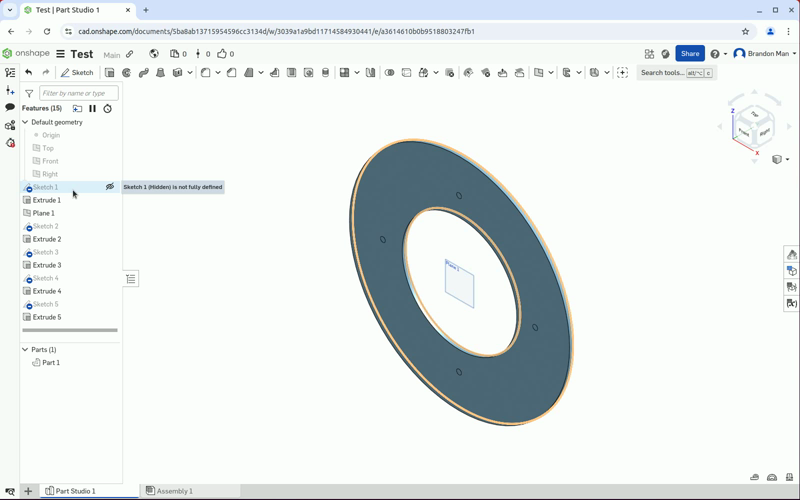
click(73, 189)